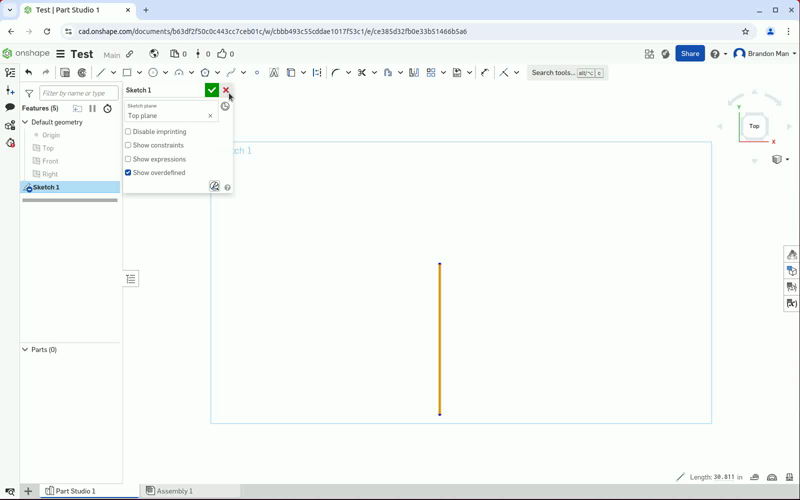
key(shift+h)
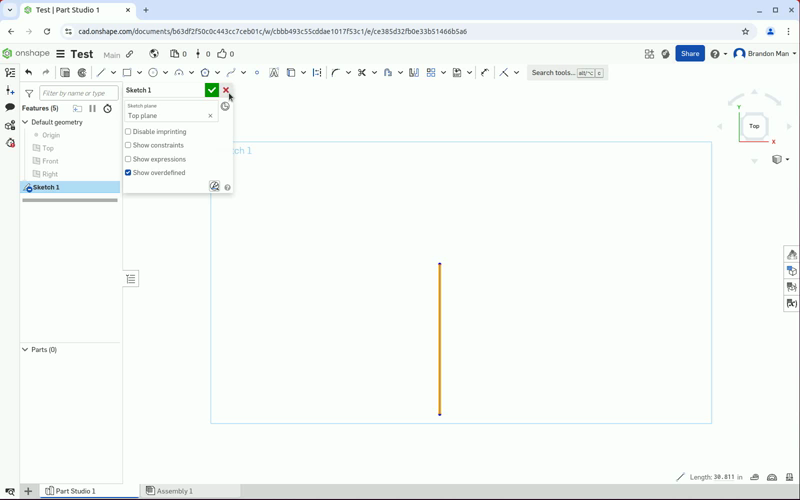
key(shift+s)
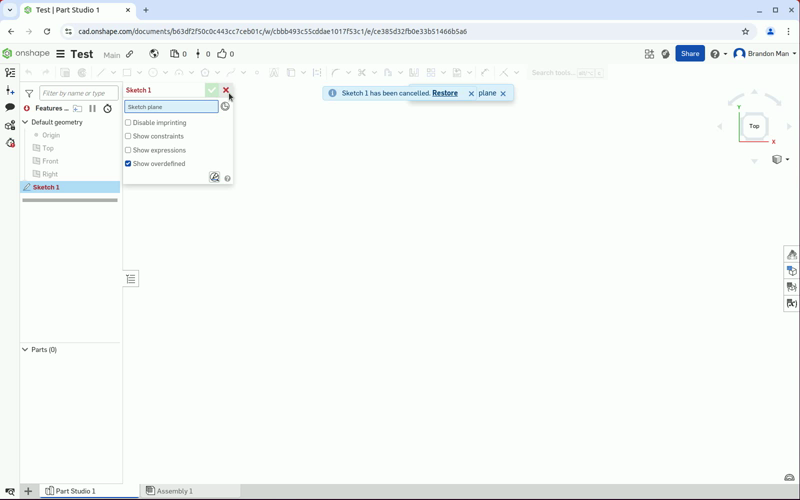
mouse_move(73, 150)
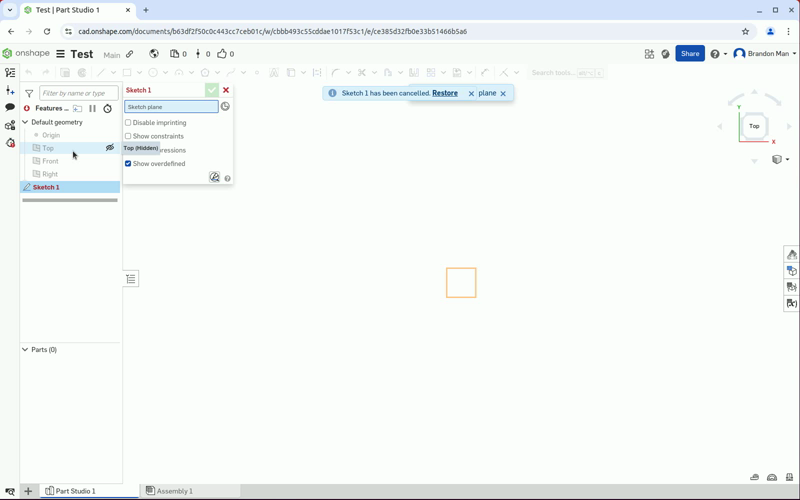
click(73, 150)
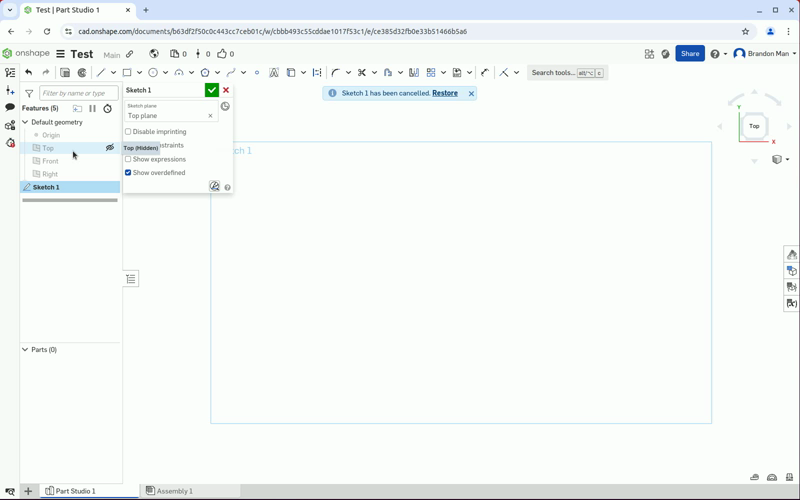
mouse_move(73, 352)
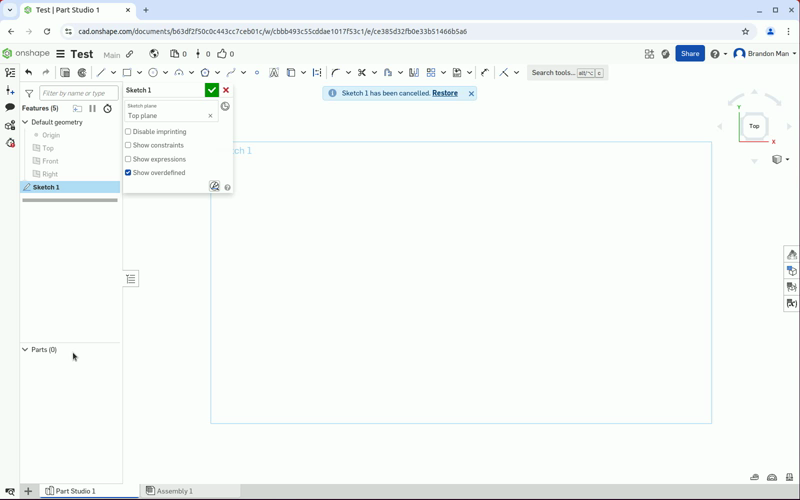
key(y)
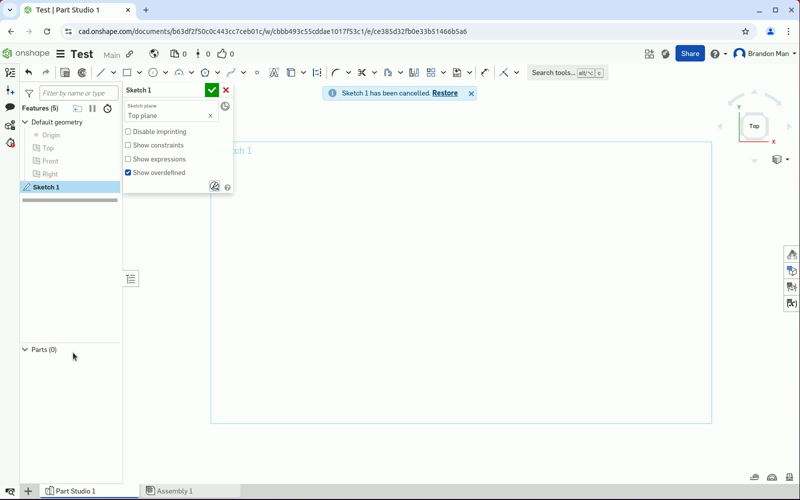
key(a)
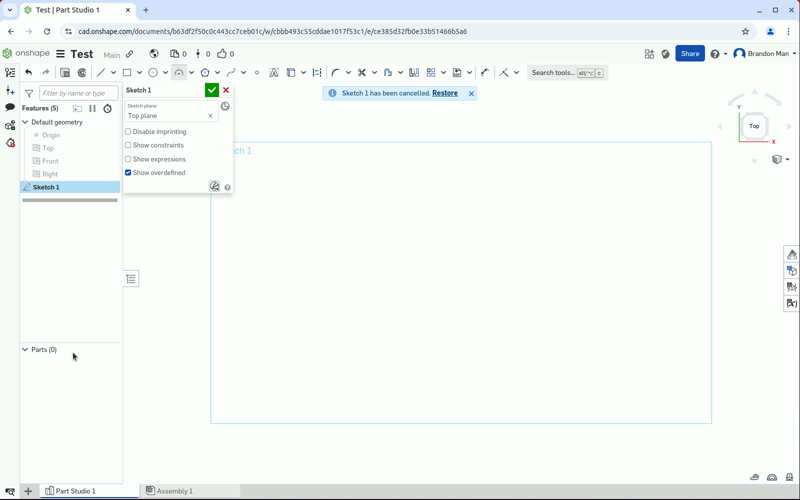
key_down(shift)
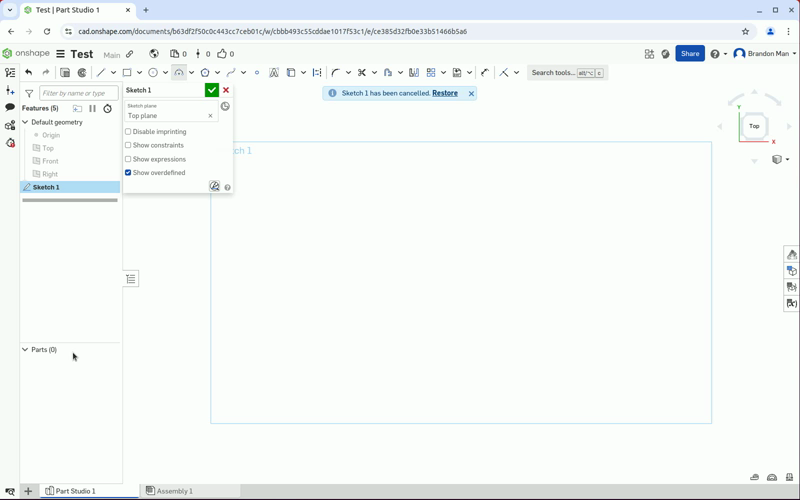
mouse_move(363, 213)
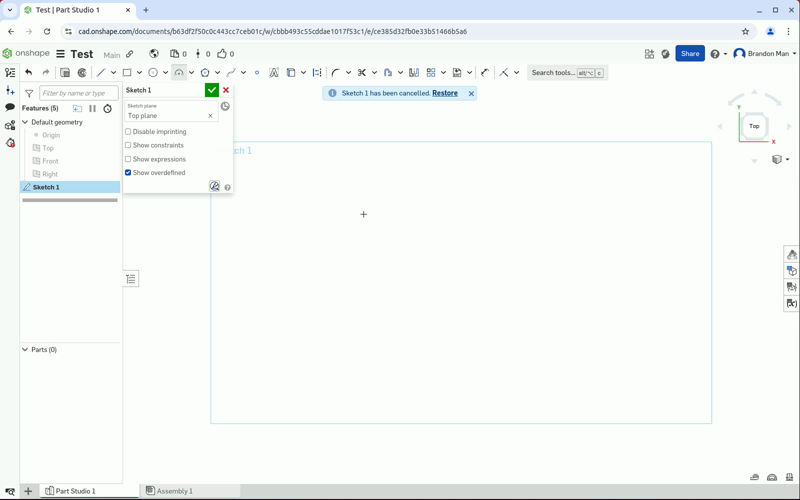
click(363, 213)
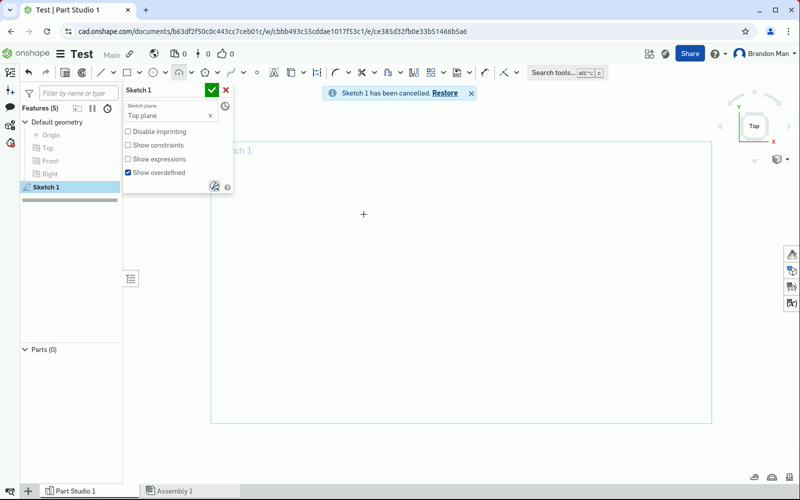
key_up(shift)
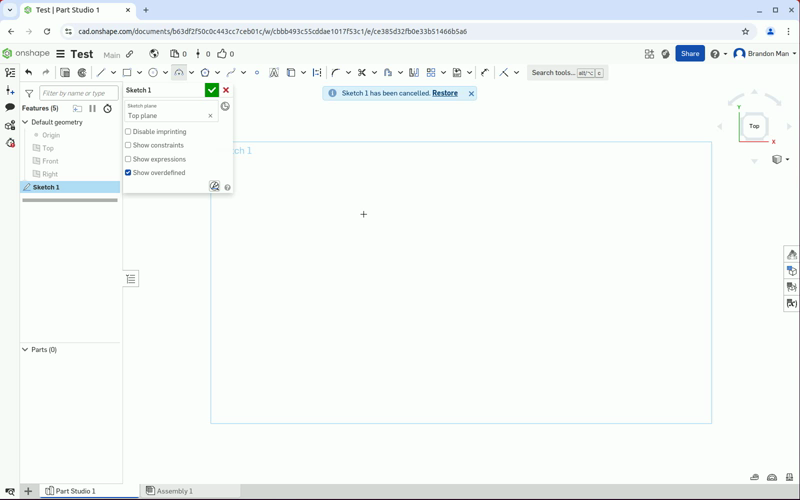
key_down(shift)
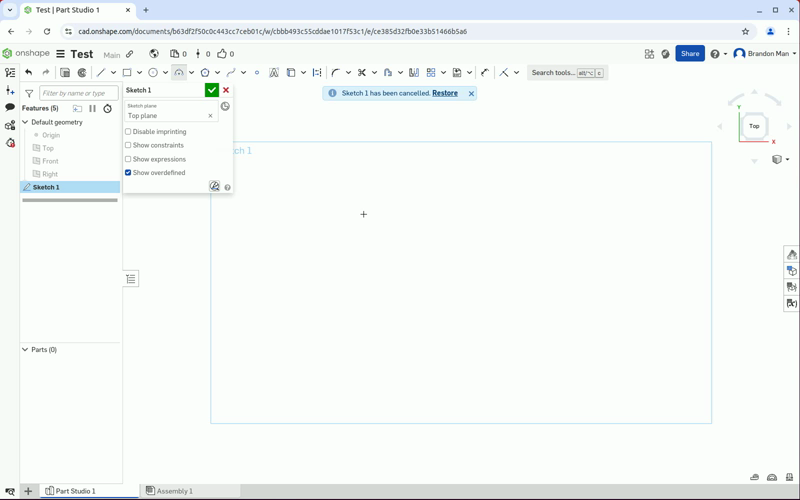
mouse_move(380, 248)
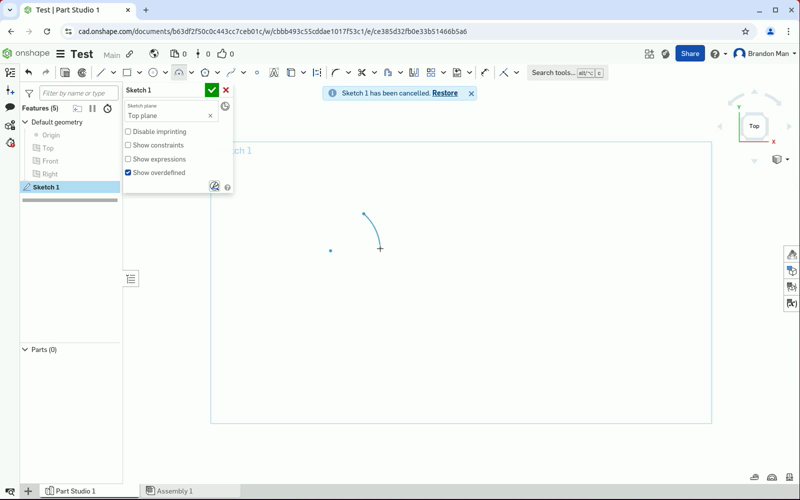
click(380, 248)
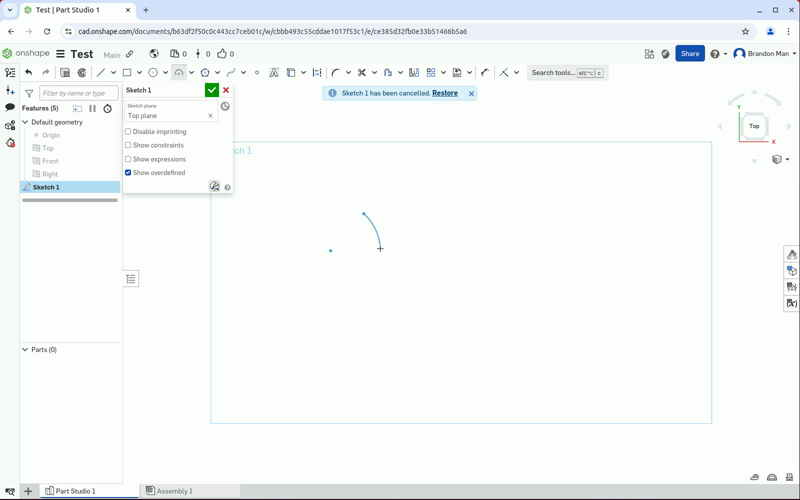
mouse_move(368, 232)
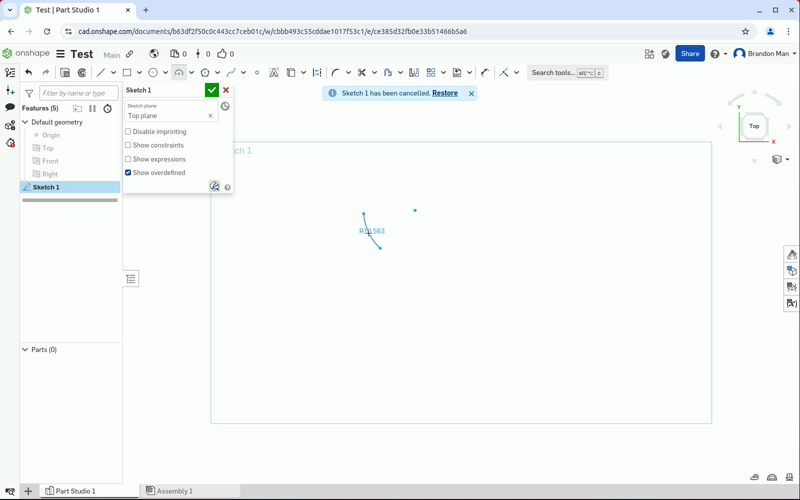
click(368, 232)
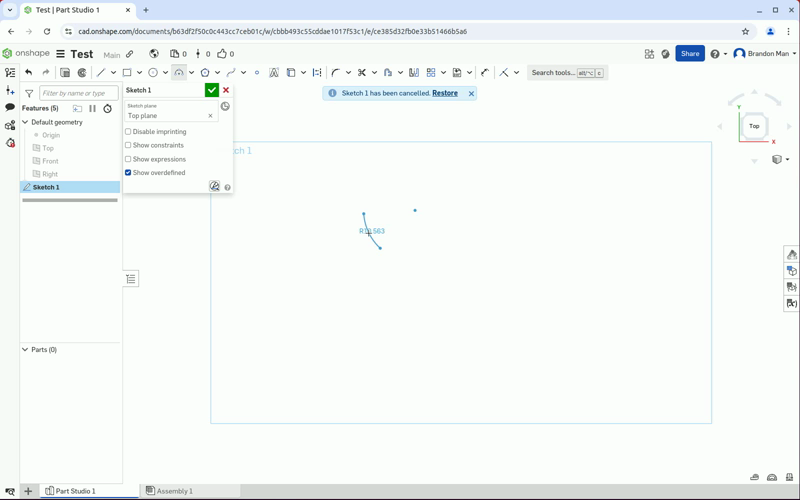
key_up(shift)
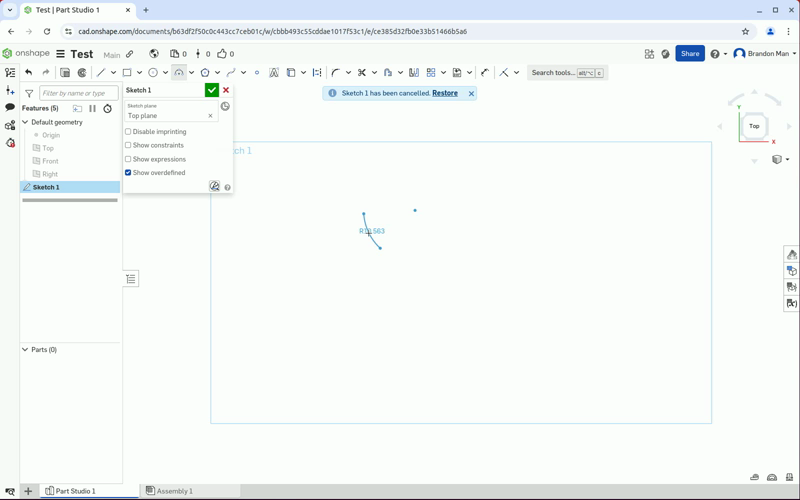
key(esc)
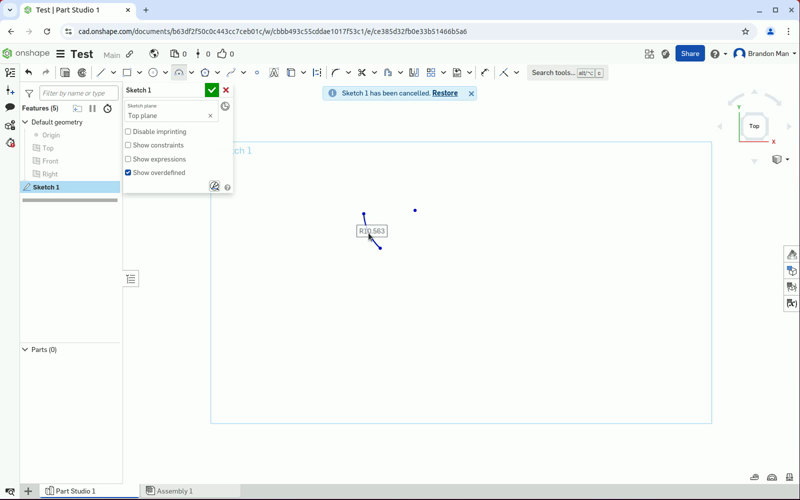
key(l)
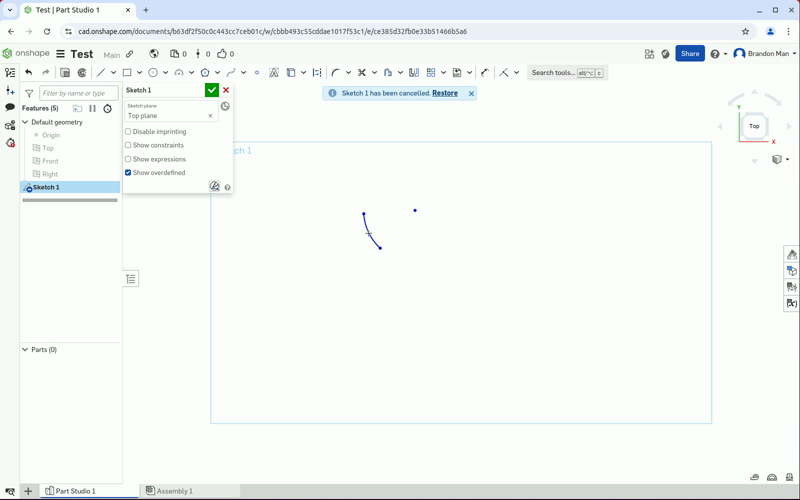
mouse_move(380, 248)
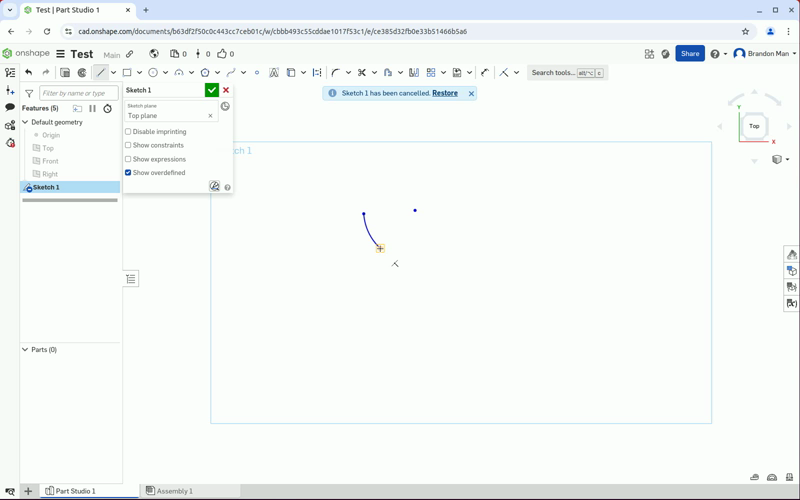
click(380, 248)
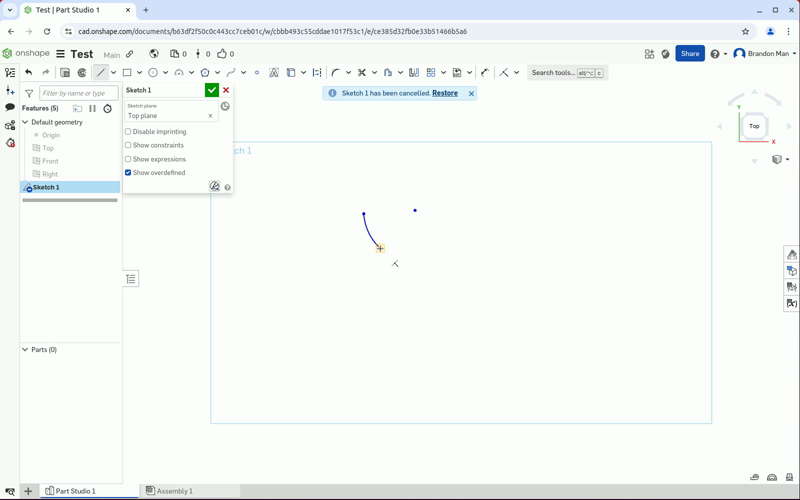
key_down(shift)
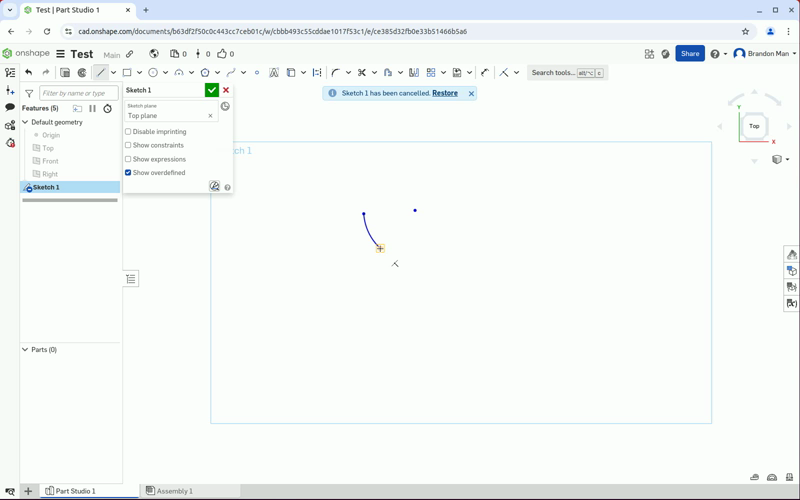
mouse_move(410, 248)
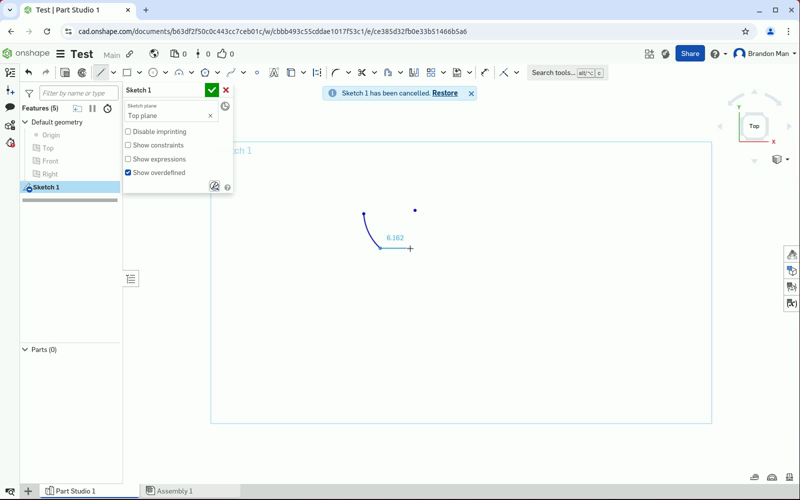
mouse_move(407, 249)
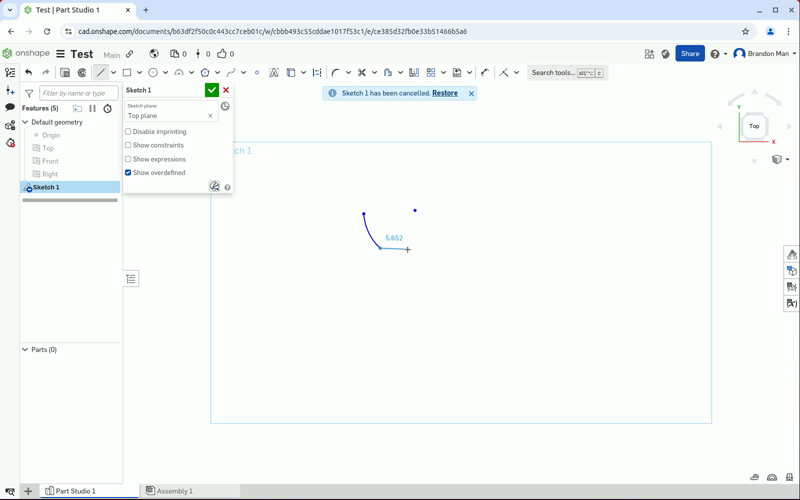
click(407, 249)
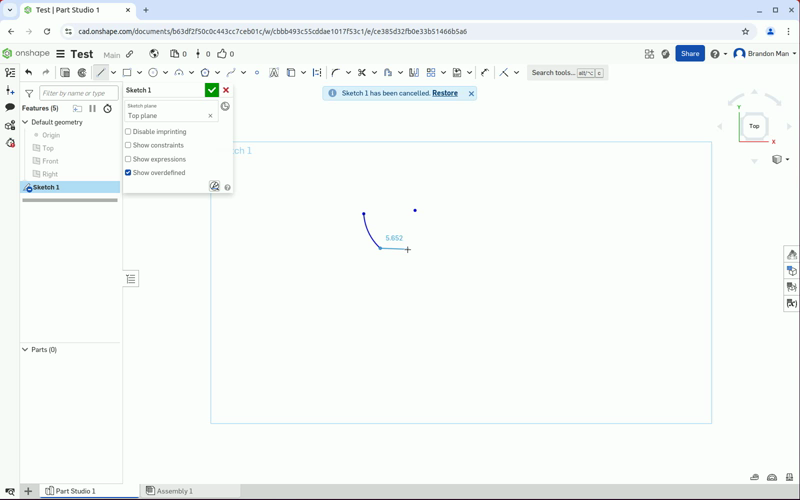
key_up(shift)
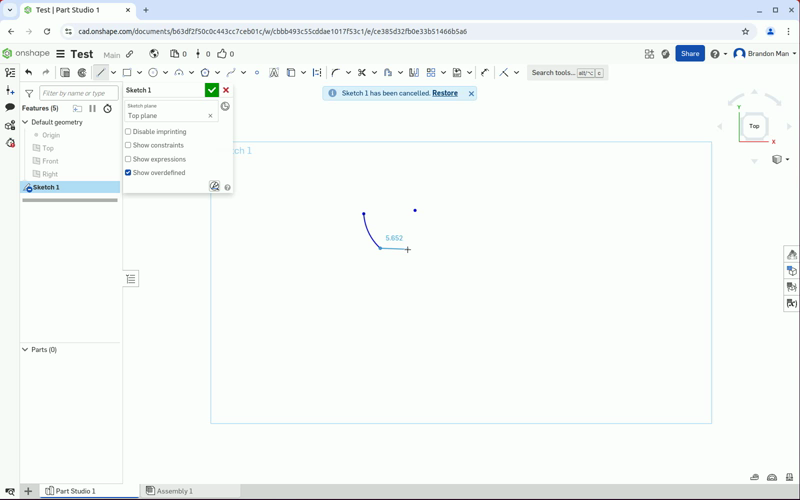
key(esc)
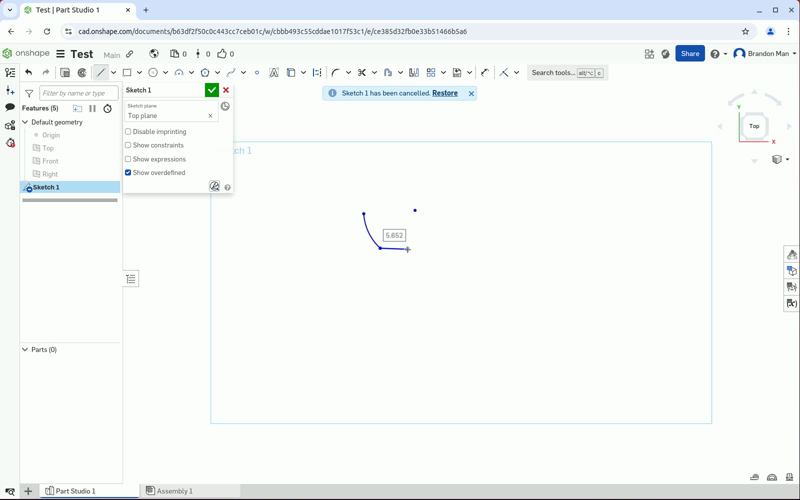
key(a)
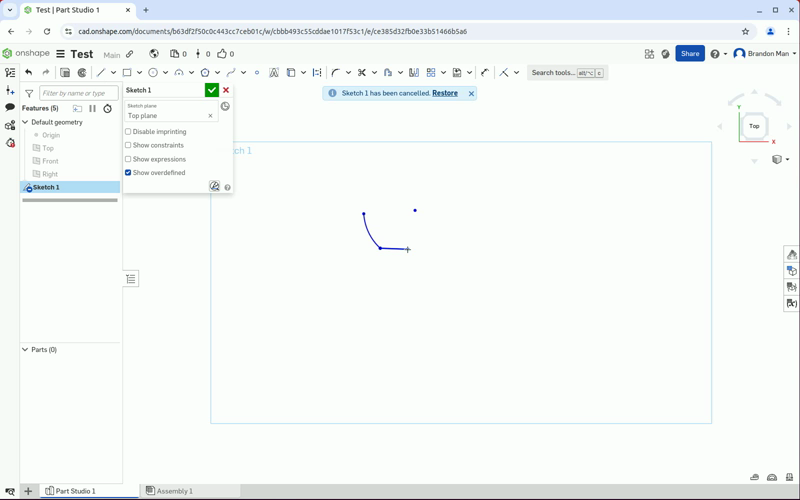
mouse_move(407, 249)
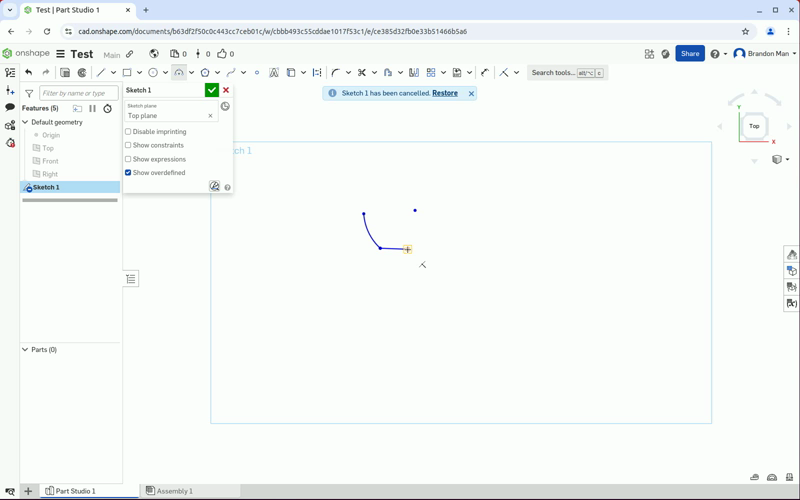
click(407, 249)
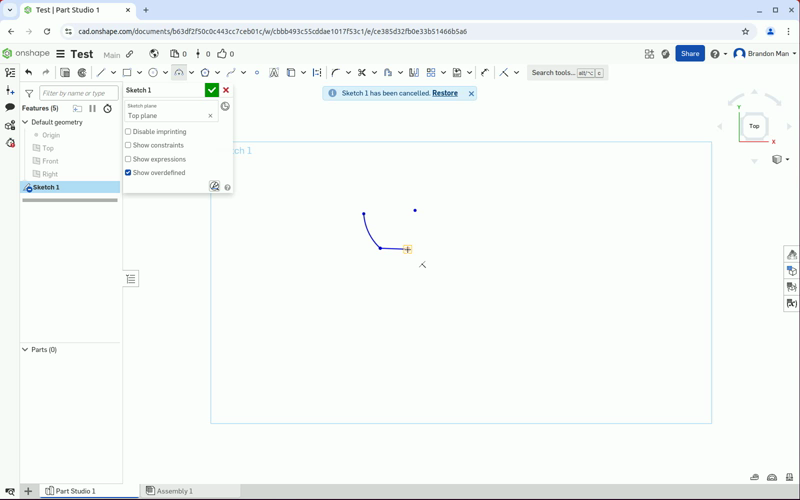
key_down(shift)
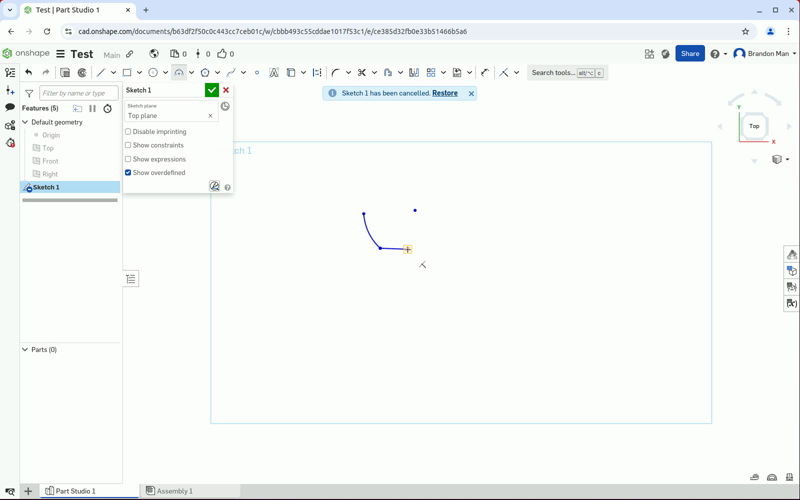
mouse_move(425, 214)
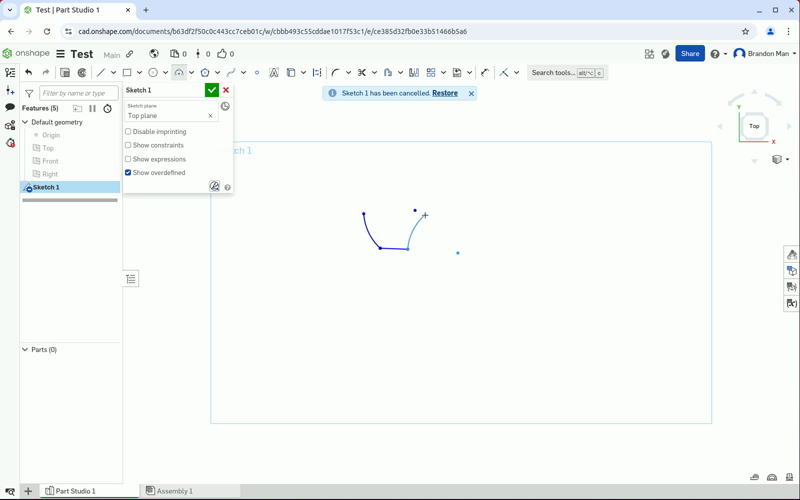
click(425, 214)
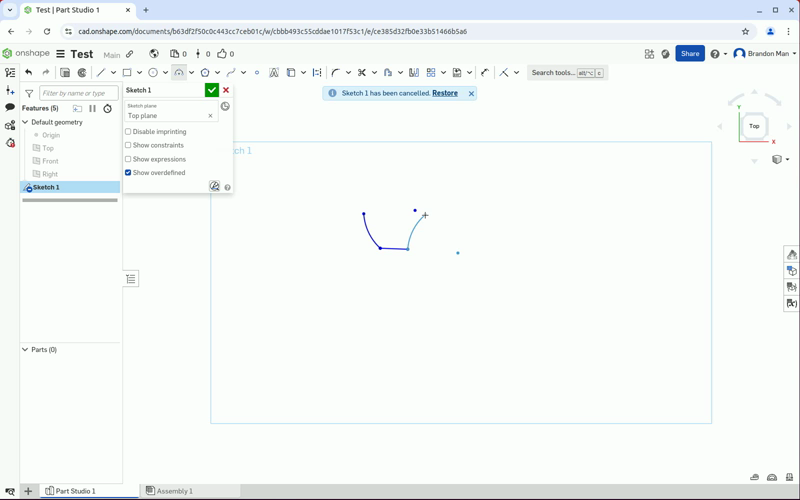
mouse_move(420, 234)
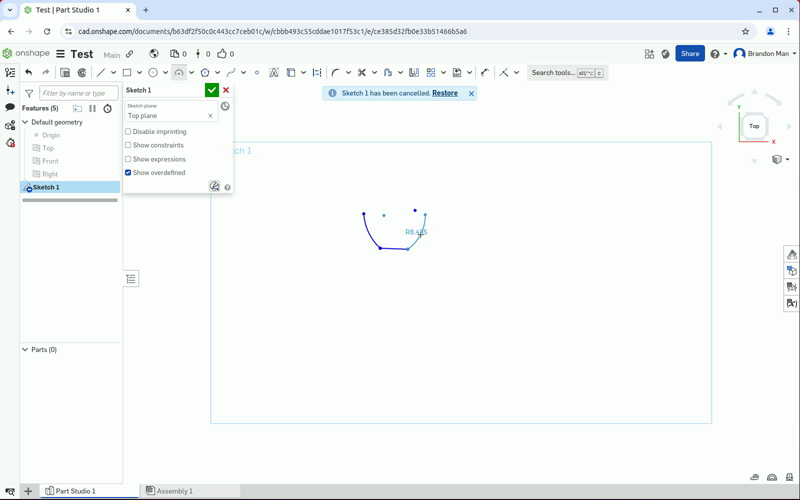
click(420, 234)
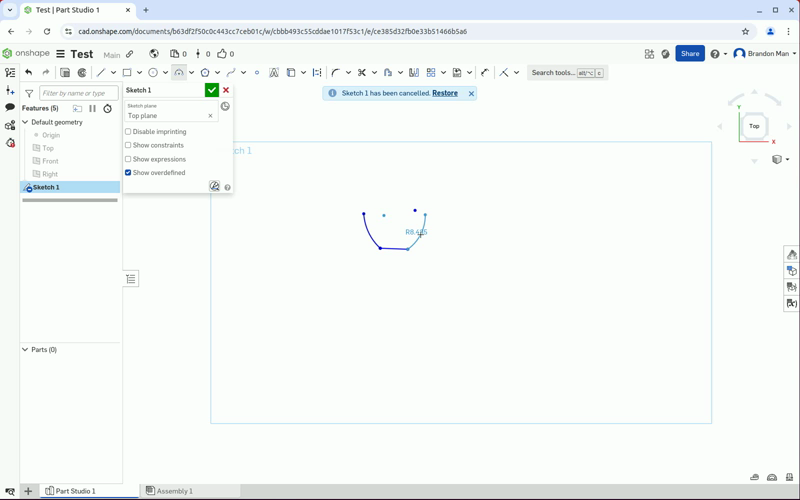
key_up(shift)
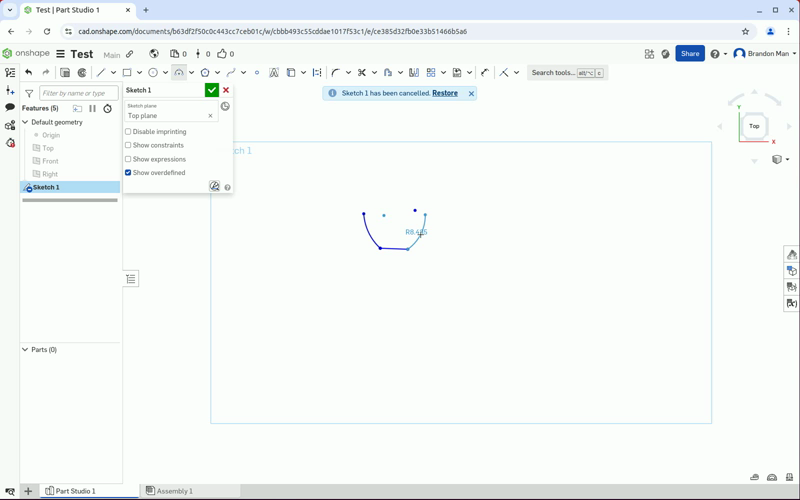
key(esc)
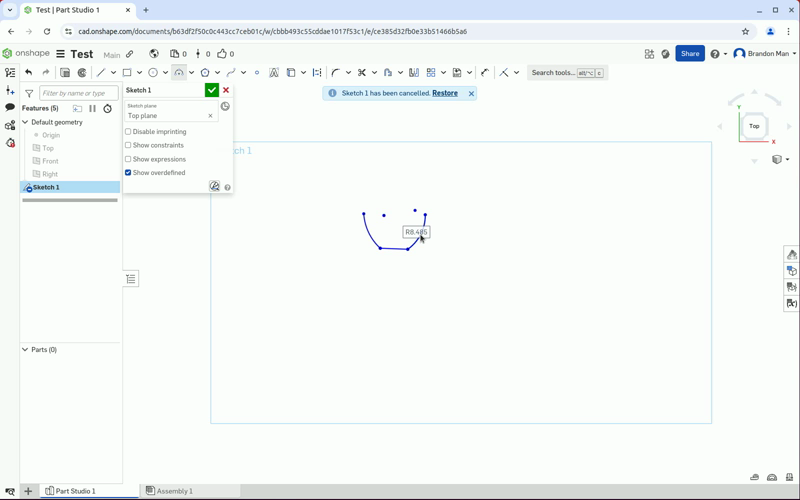
key(l)
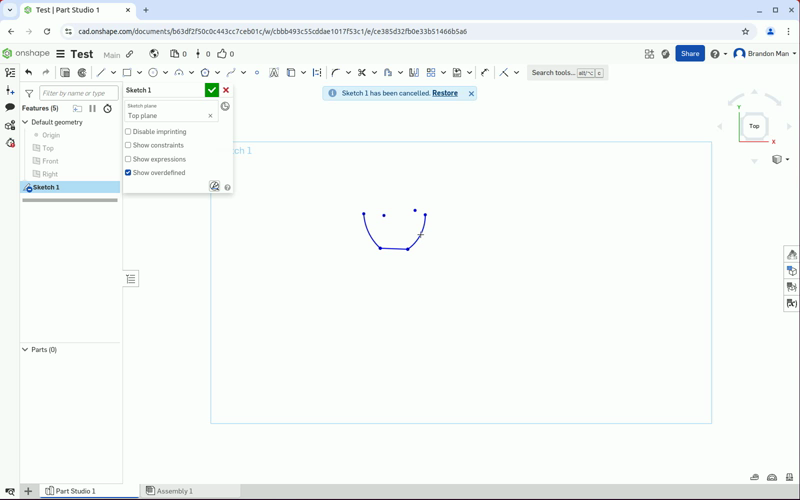
mouse_move(425, 214)
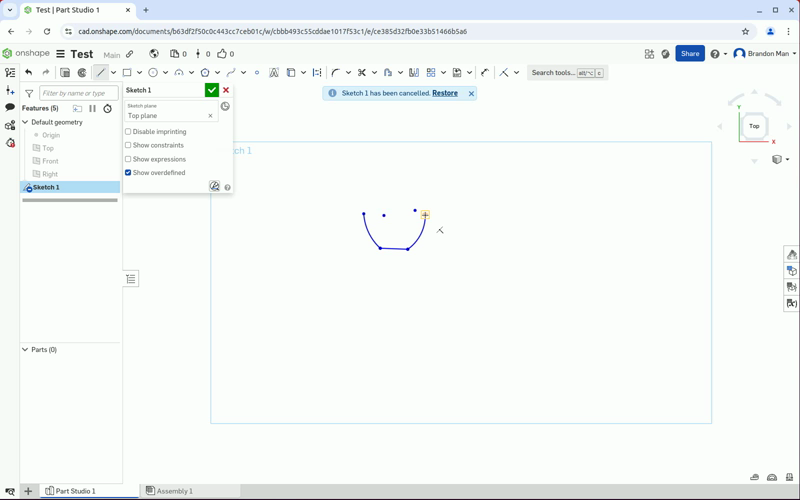
click(425, 214)
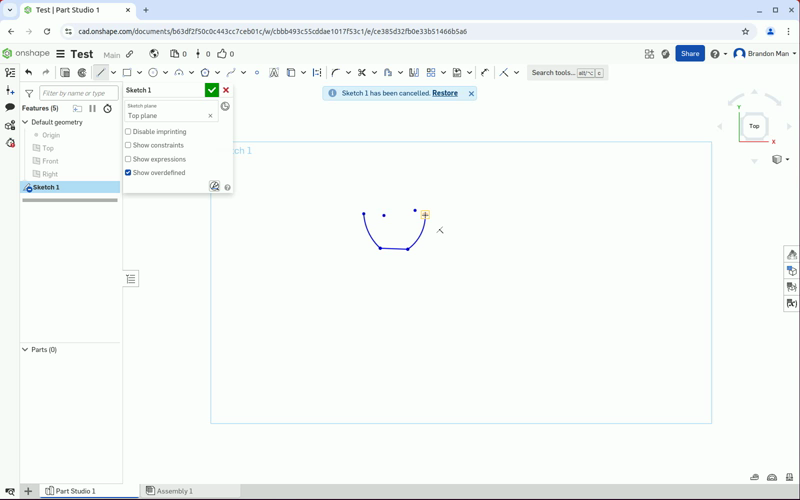
key_down(shift)
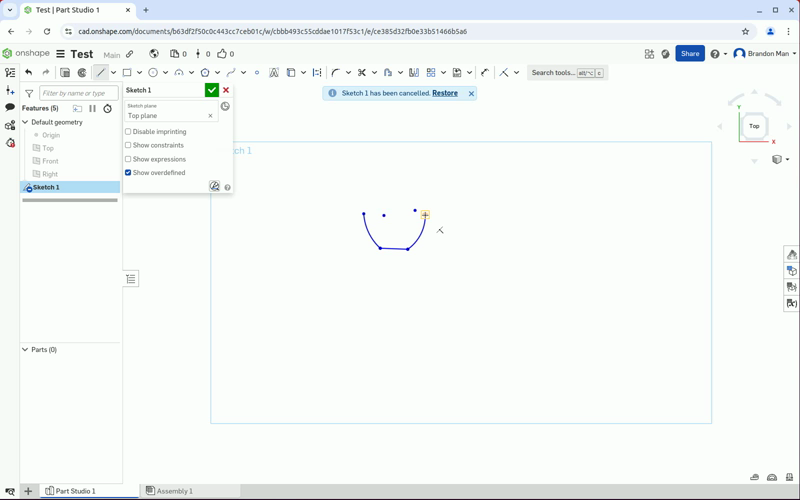
mouse_move(455, 214)
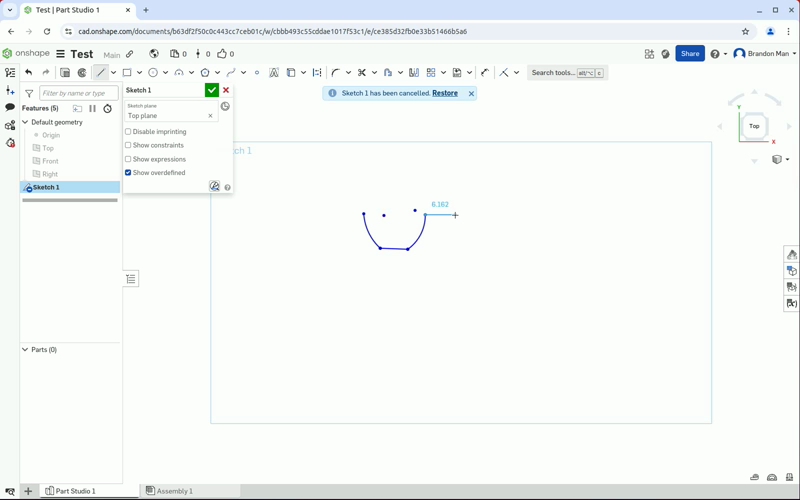
mouse_move(425, 180)
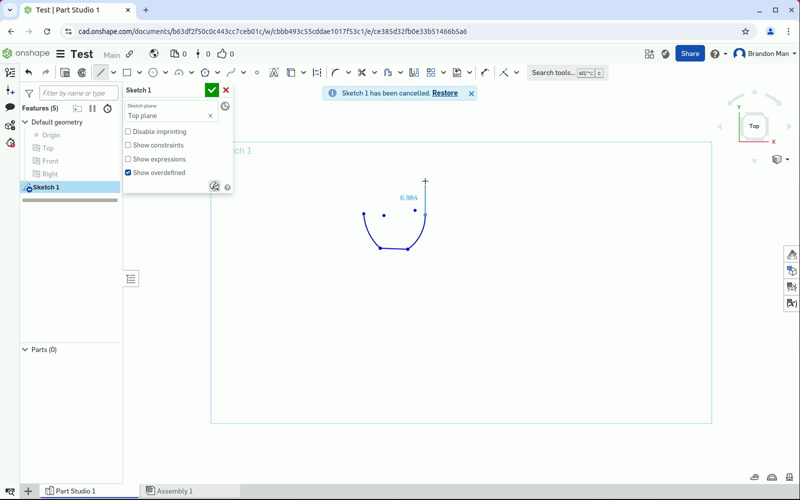
click(425, 180)
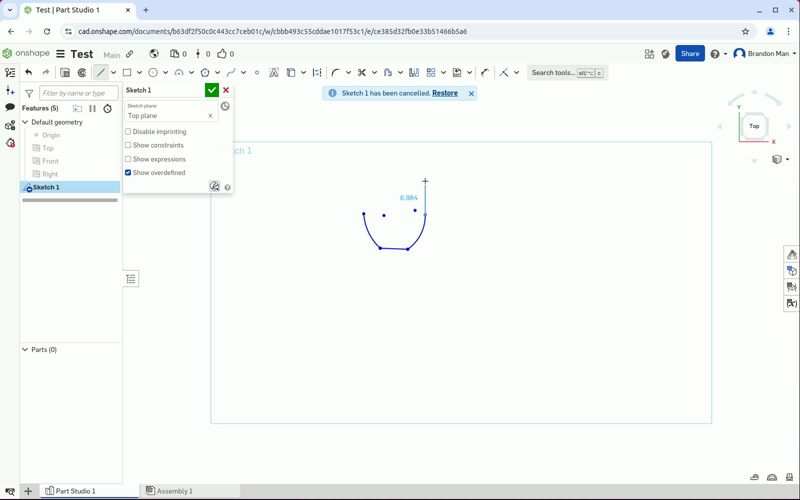
key_up(shift)
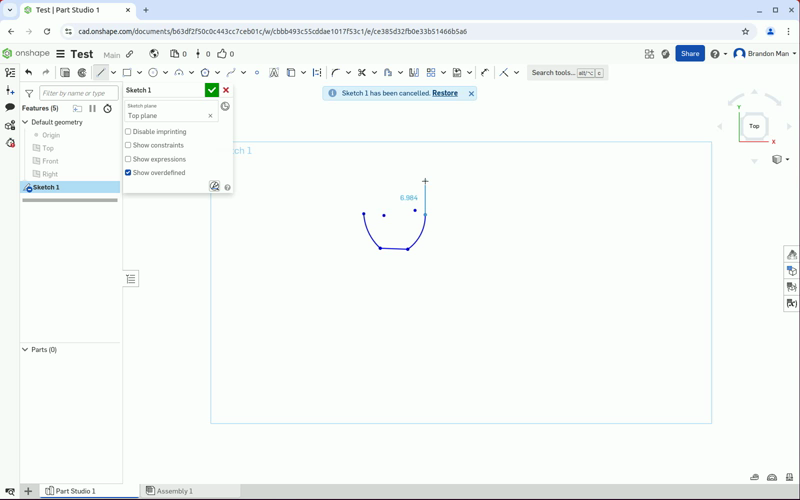
key_down(shift)
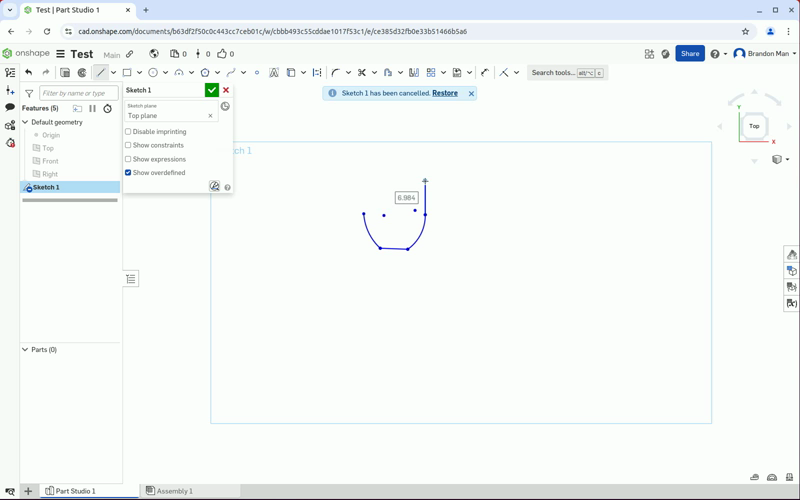
mouse_move(455, 180)
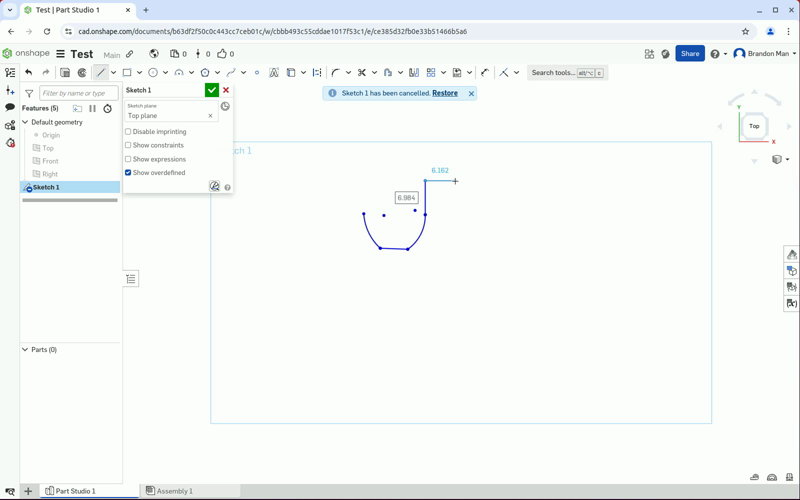
mouse_move(413, 191)
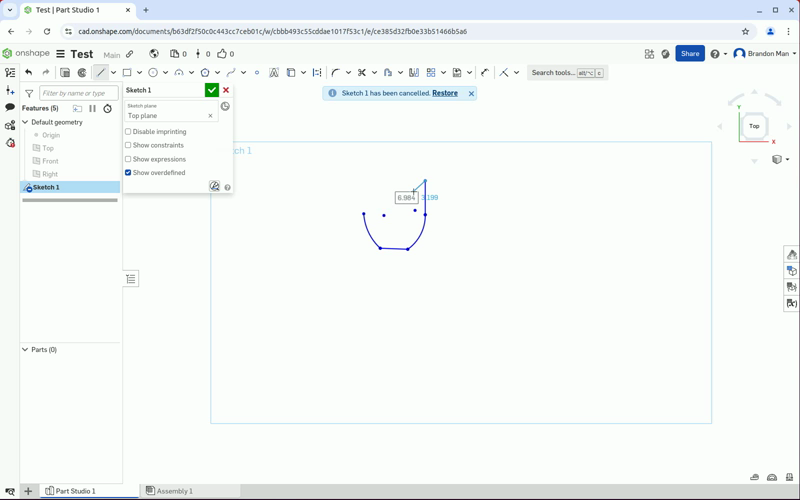
click(413, 191)
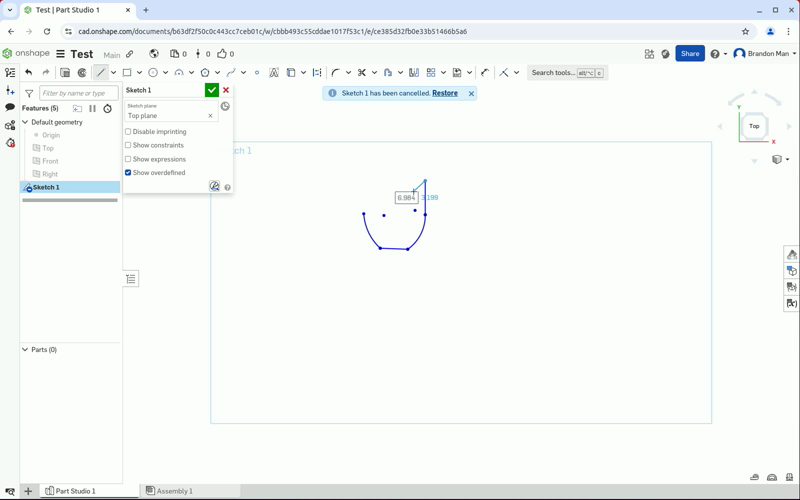
key_up(shift)
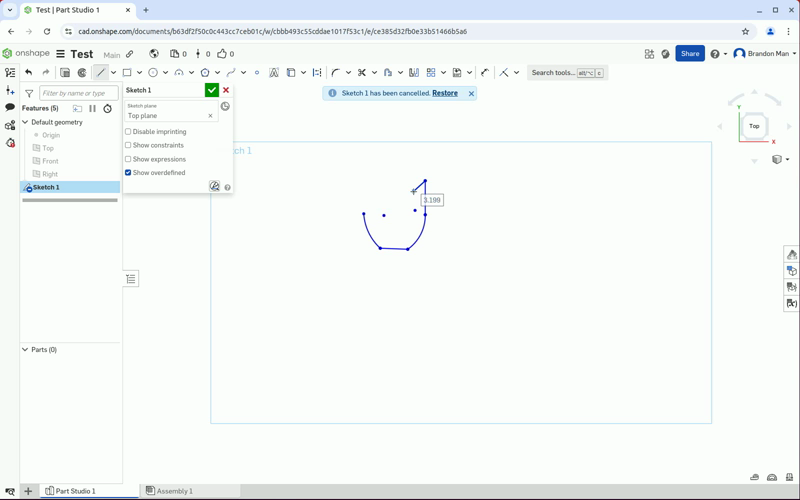
key_down(shift)
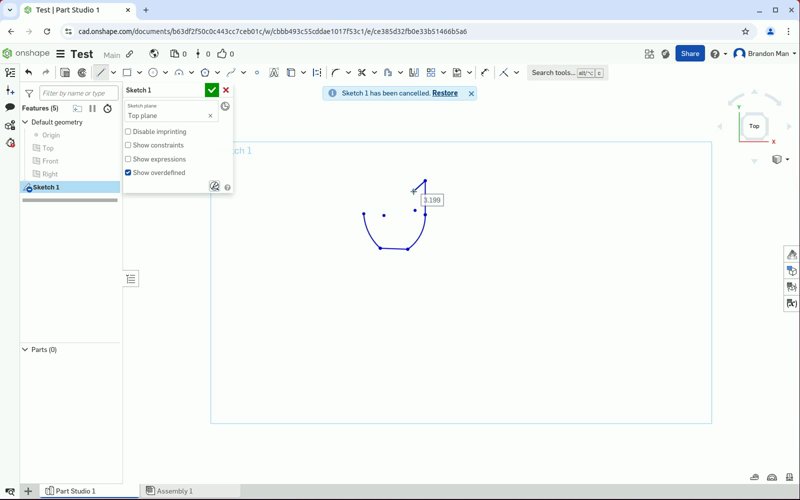
mouse_move(444, 191)
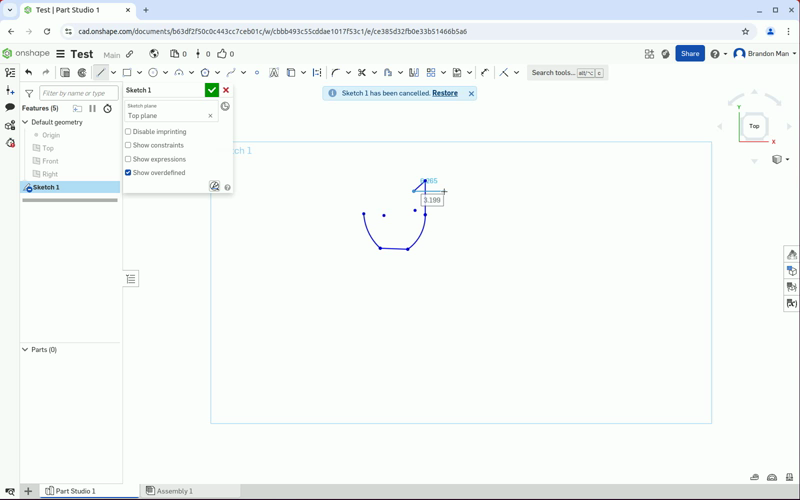
mouse_move(413, 214)
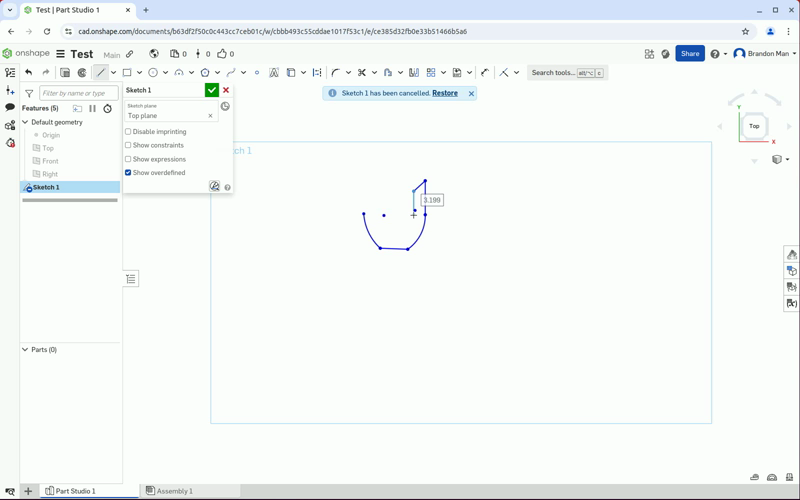
click(413, 214)
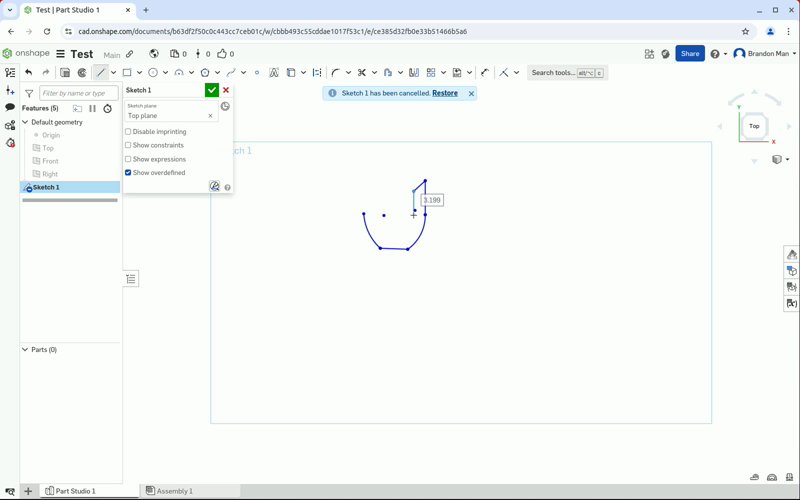
key_up(shift)
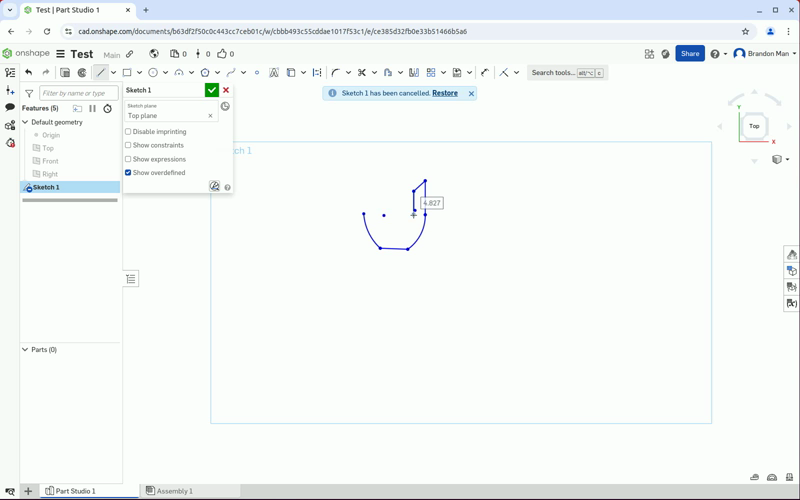
key_down(shift)
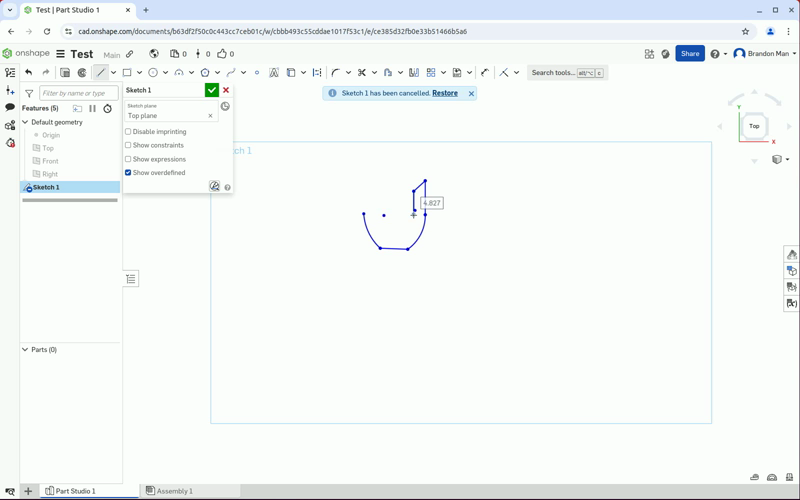
mouse_move(444, 214)
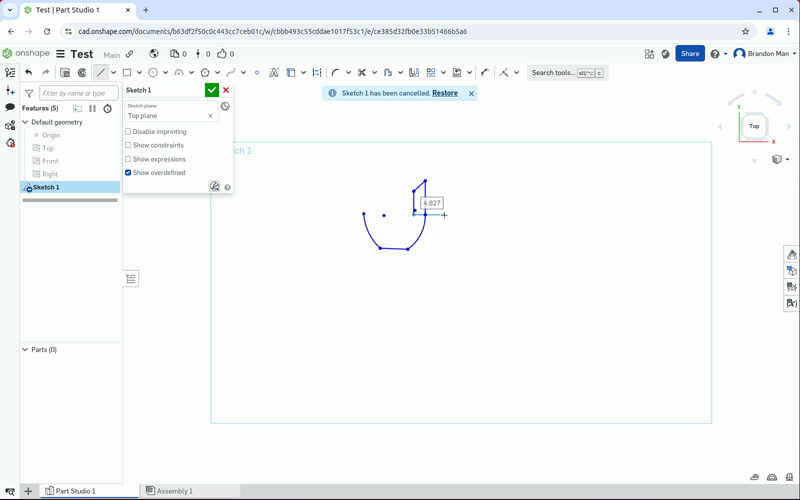
mouse_move(407, 217)
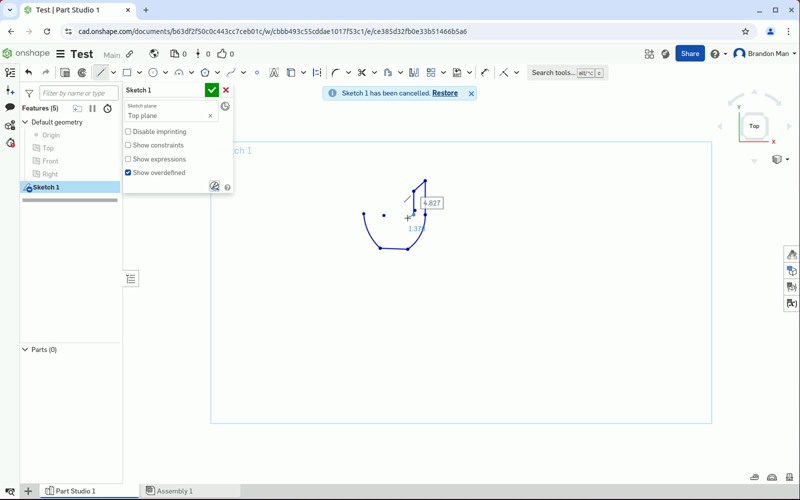
scroll(6)
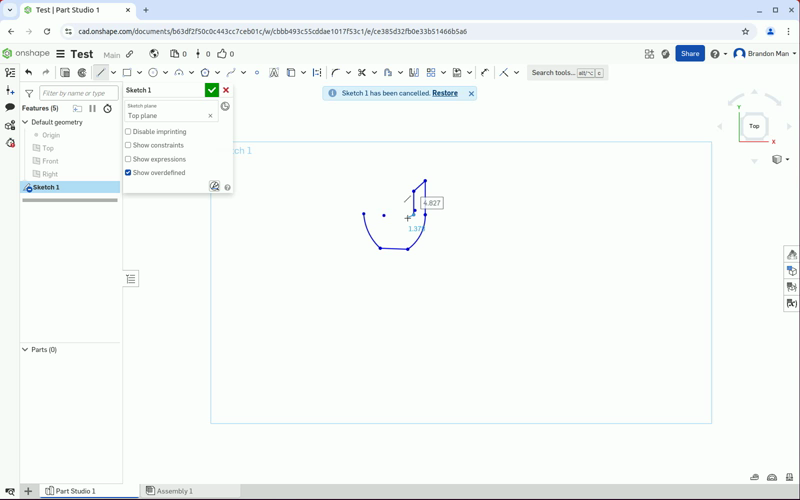
scroll(6)
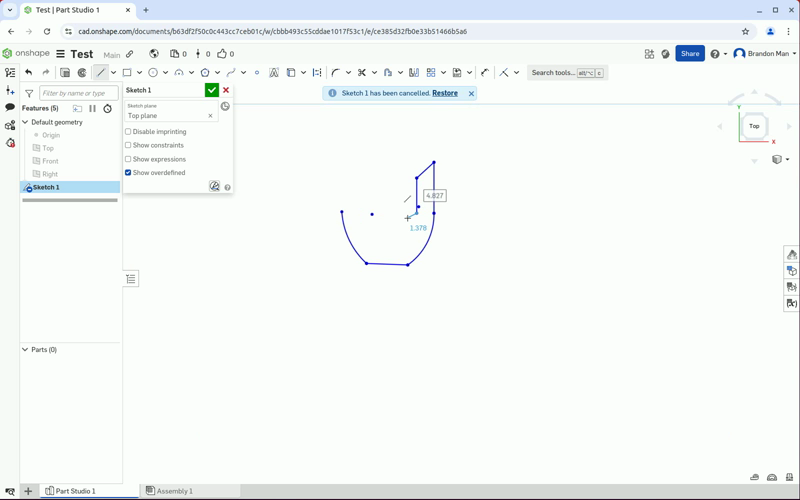
scroll(6)
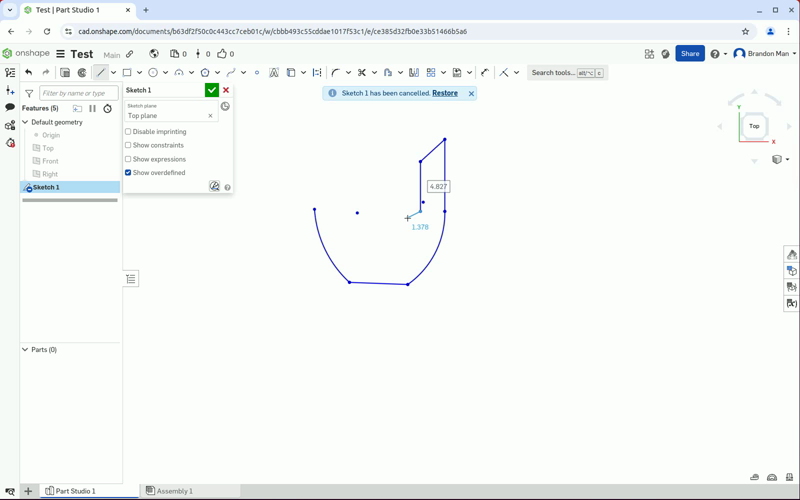
scroll(6)
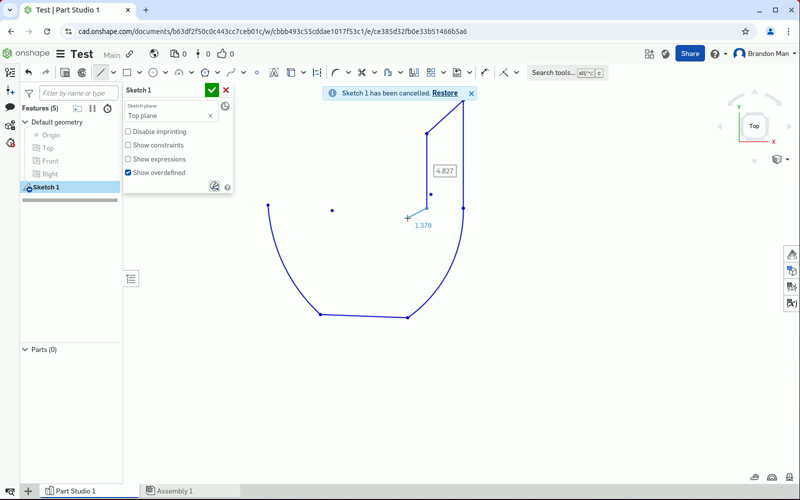
scroll(6)
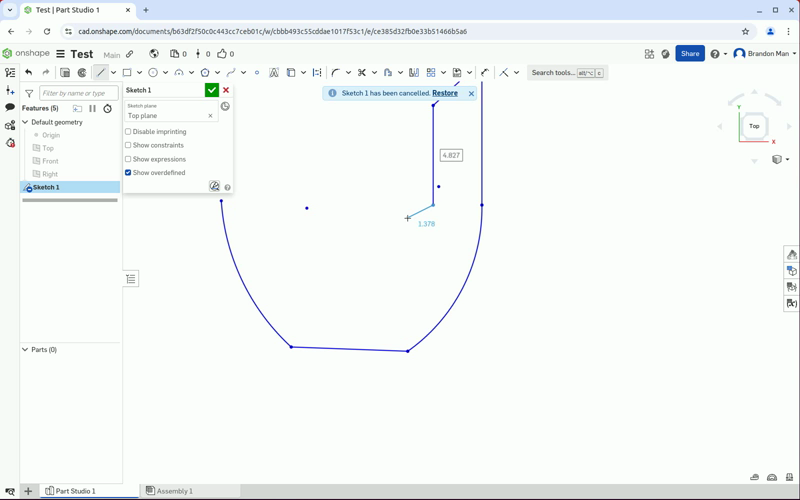
scroll(6)
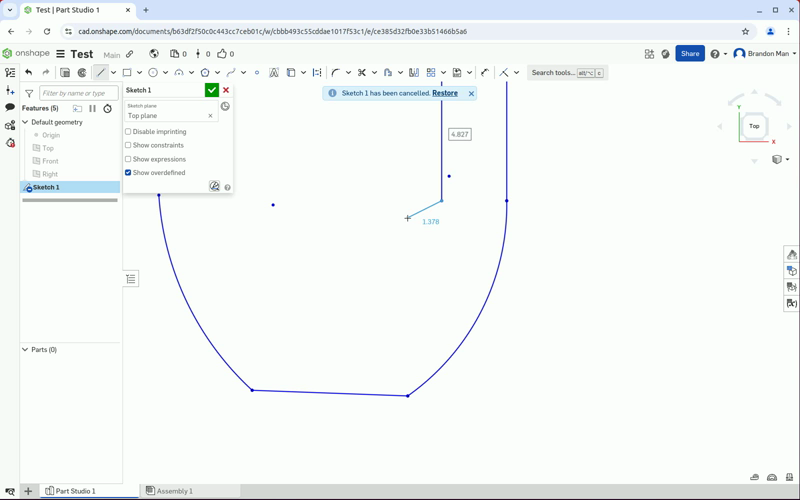
scroll(6)
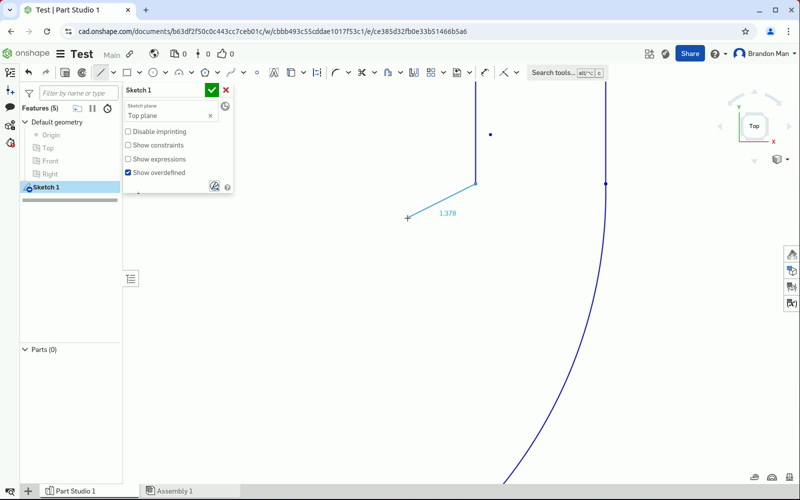
click(407, 217)
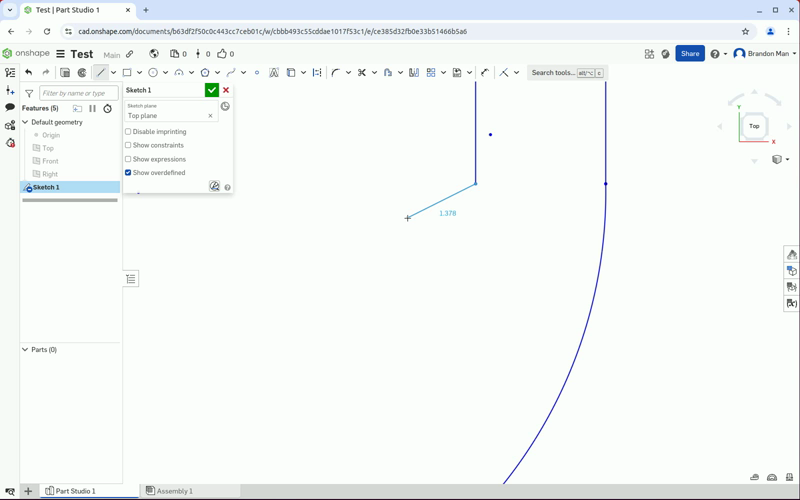
scroll(-6)
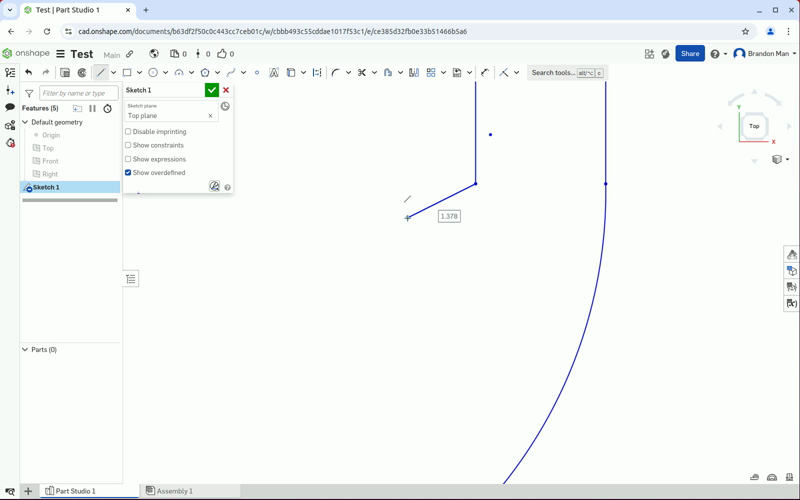
scroll(-6)
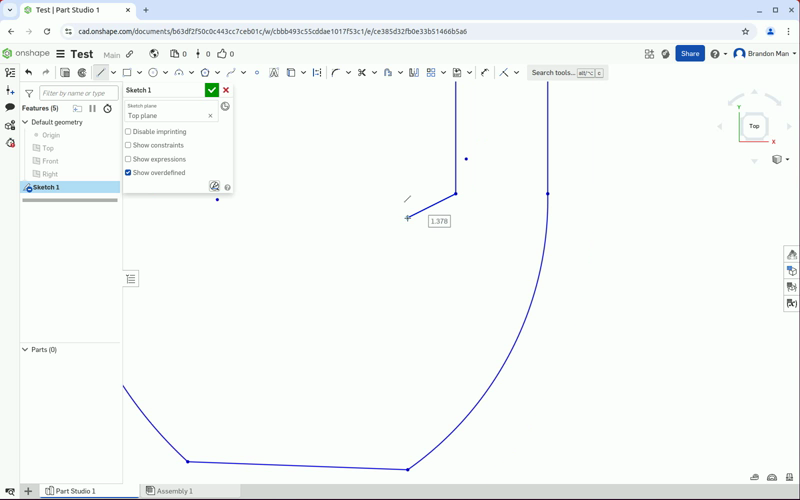
scroll(-6)
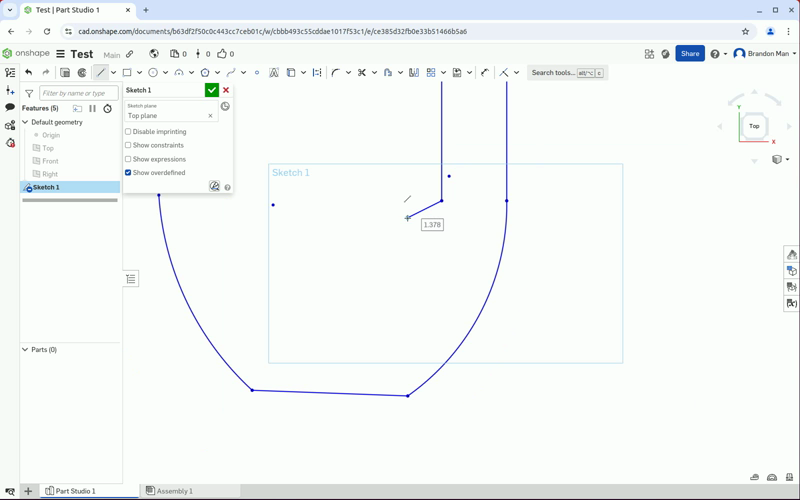
scroll(-6)
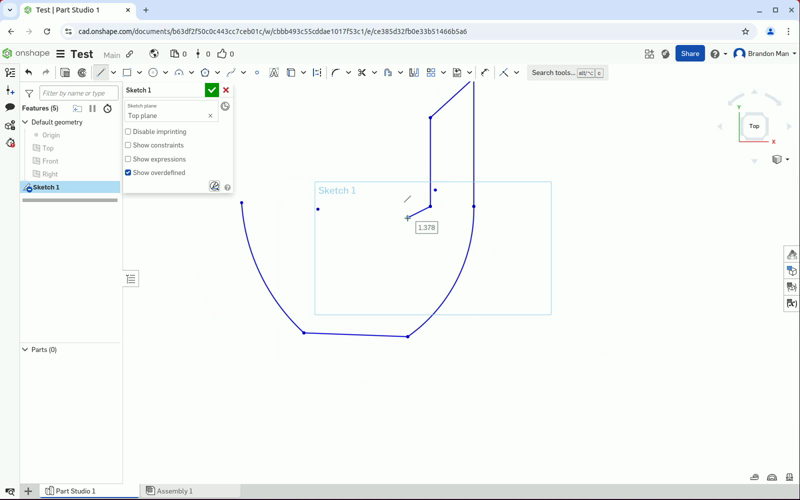
scroll(-6)
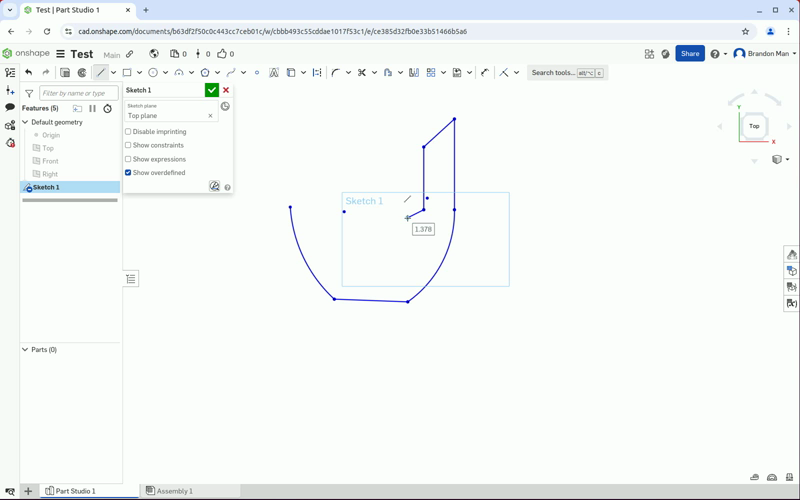
scroll(-6)
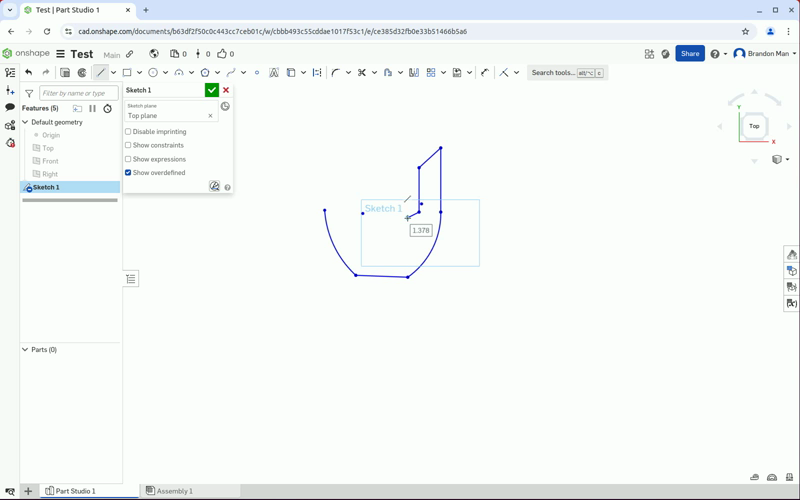
scroll(-6)
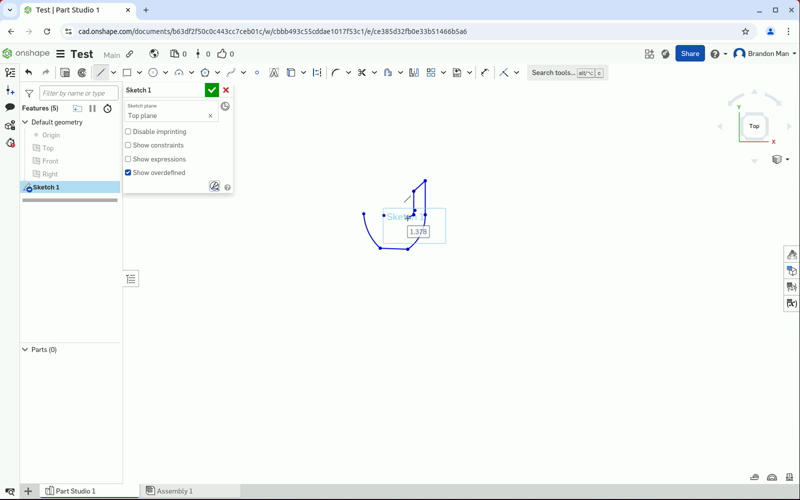
key_up(shift)
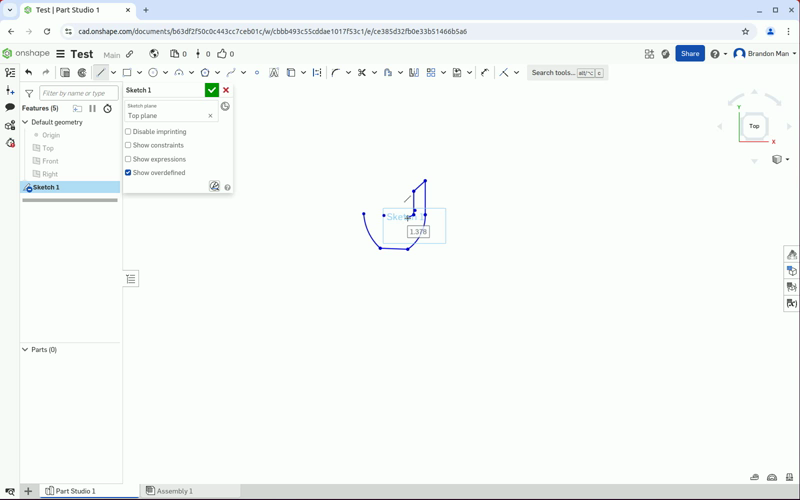
key_down(shift)
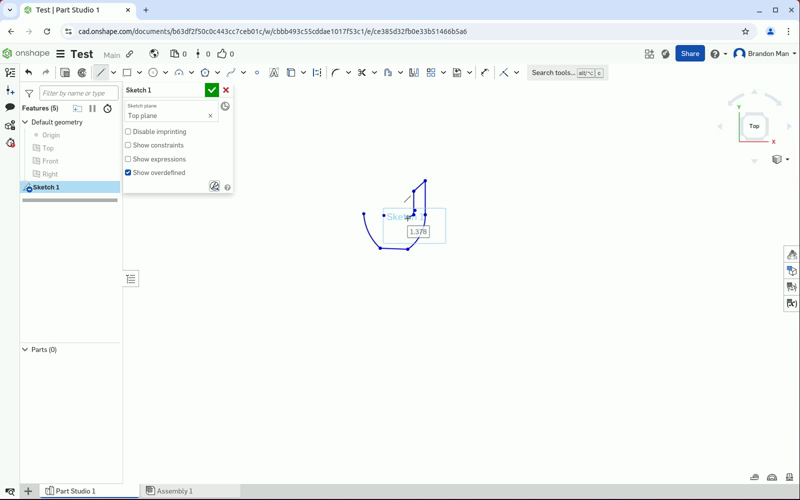
mouse_move(437, 217)
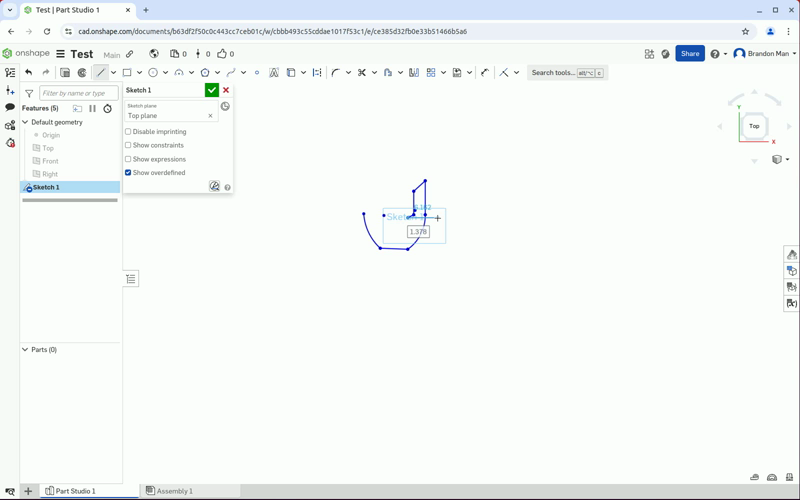
mouse_move(393, 225)
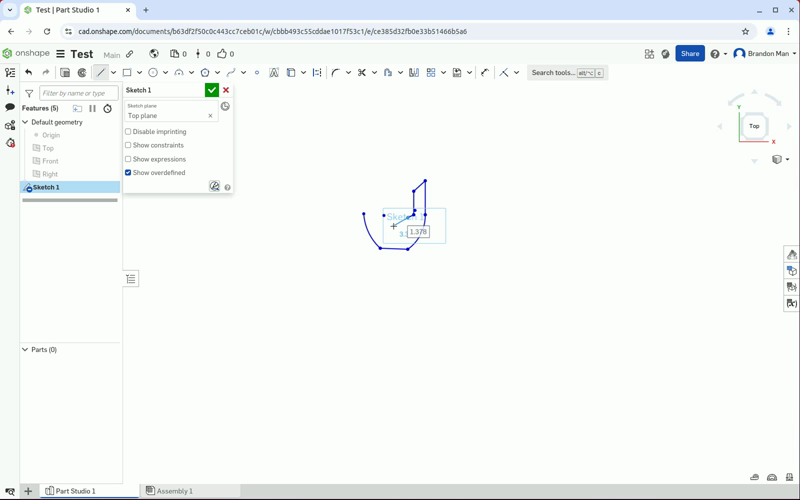
click(393, 225)
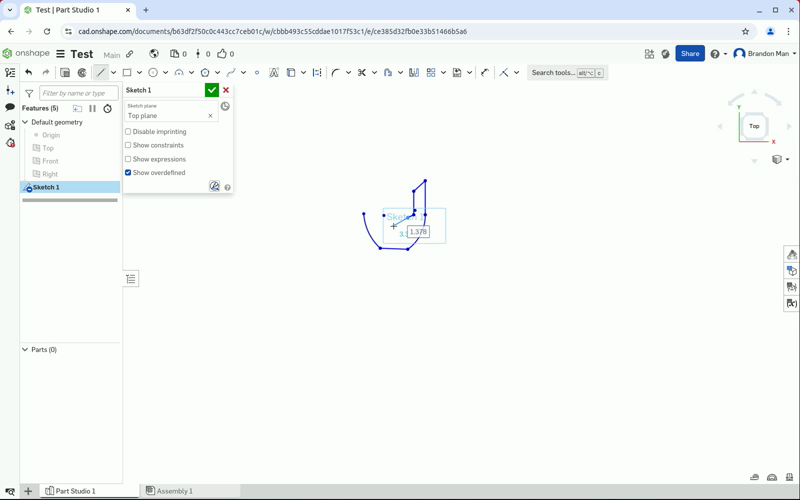
key_up(shift)
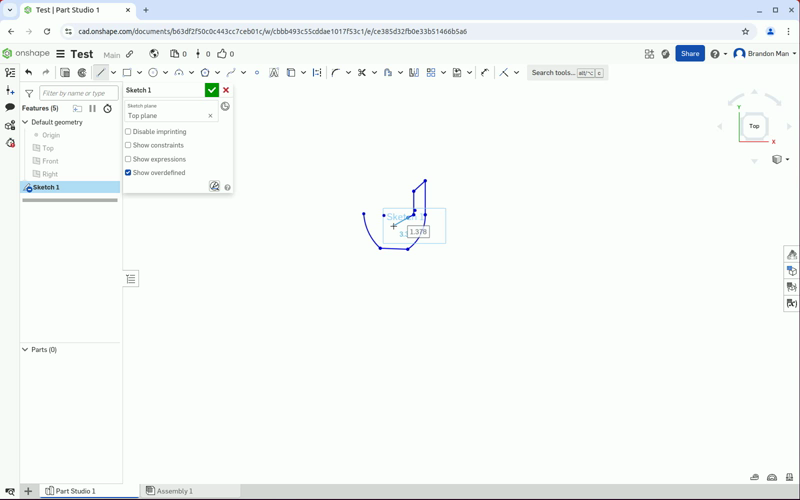
key_down(shift)
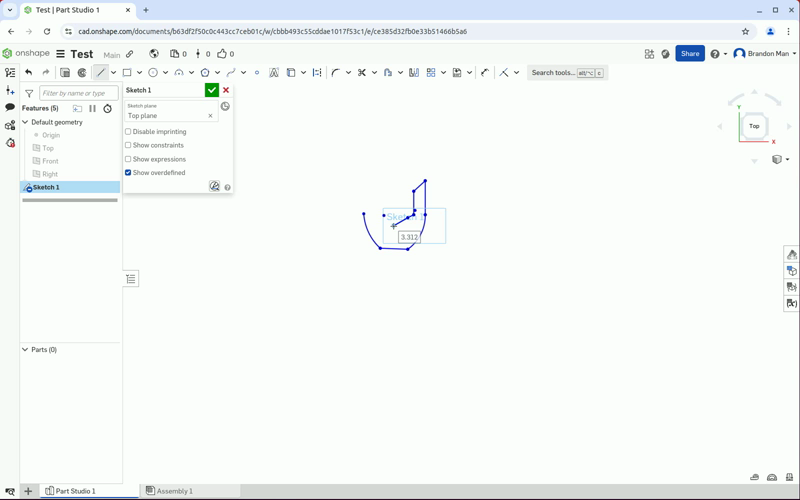
mouse_move(423, 225)
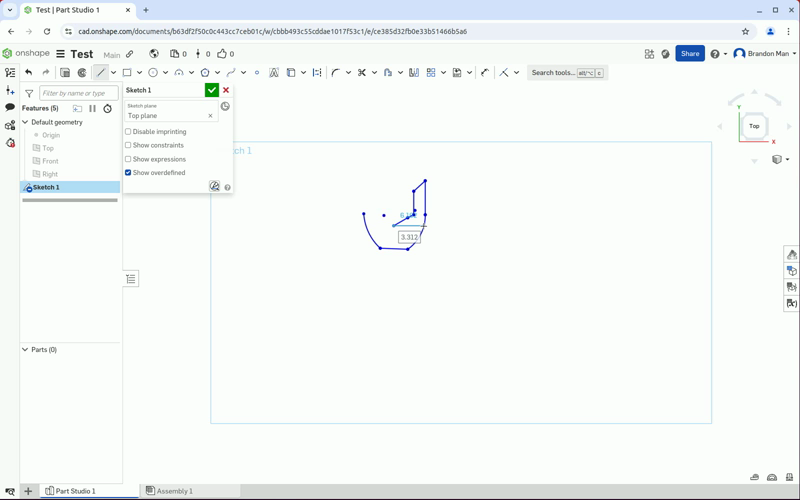
mouse_move(380, 217)
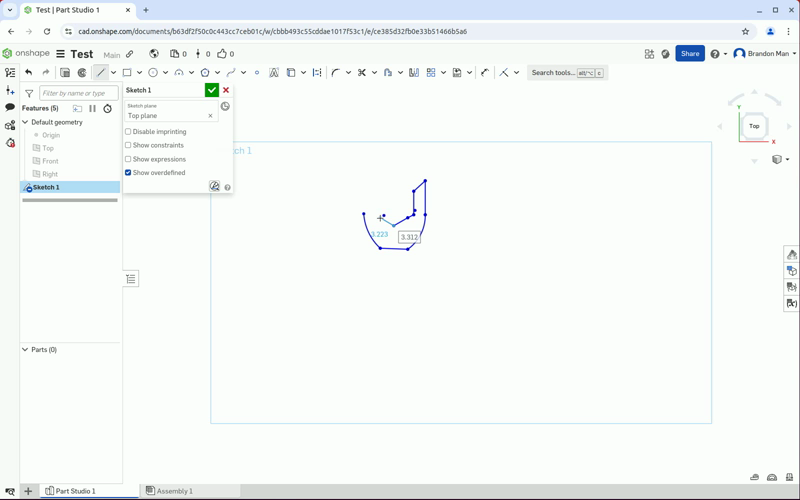
scroll(6)
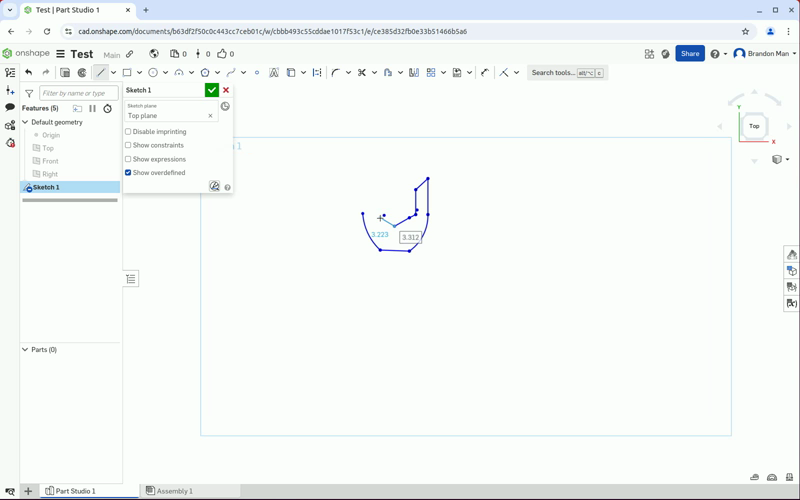
scroll(6)
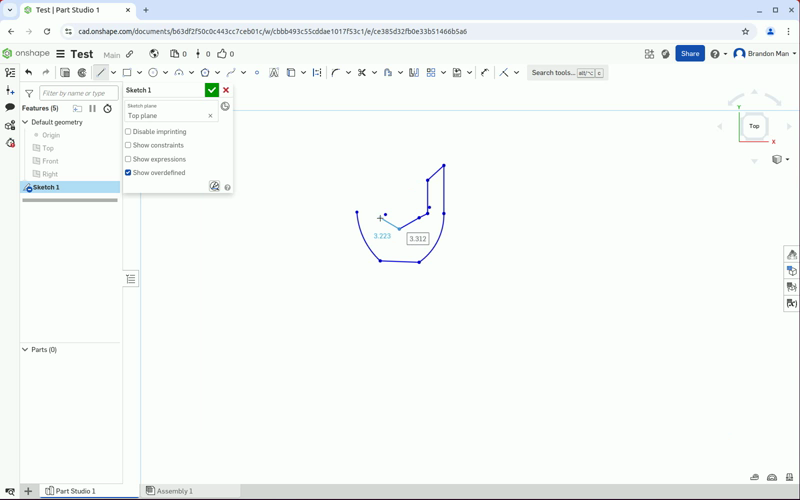
scroll(6)
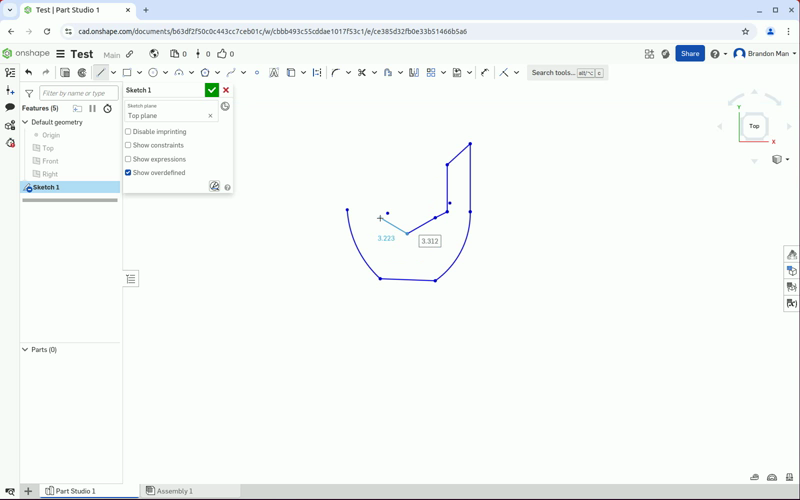
scroll(6)
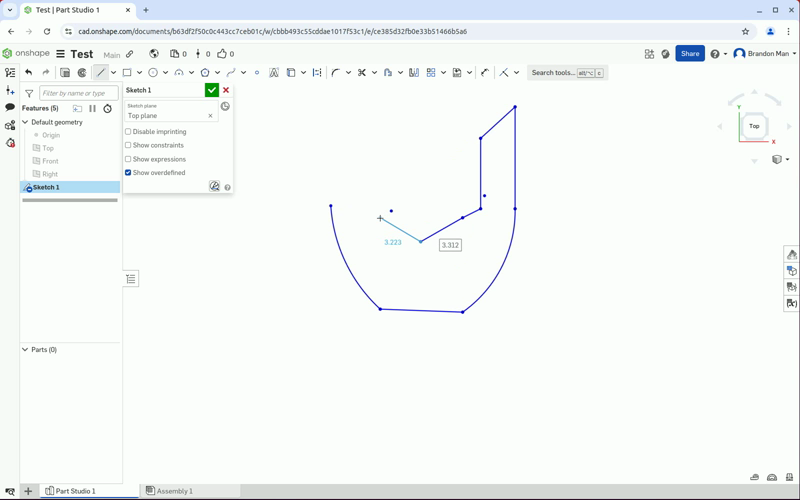
scroll(6)
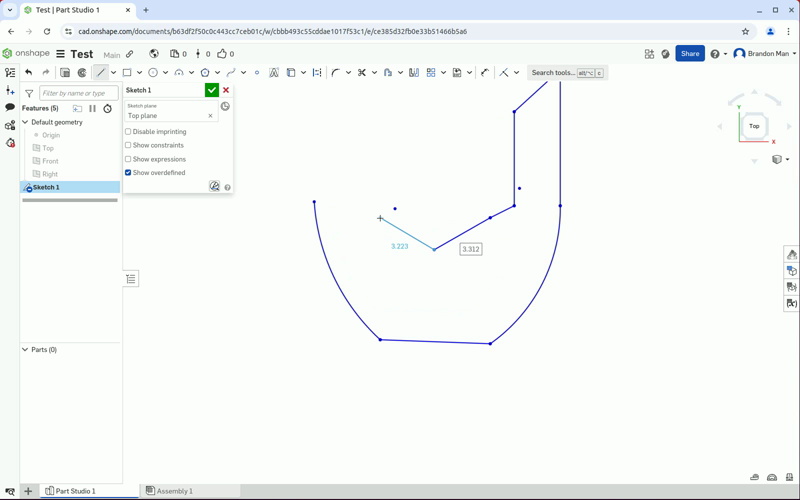
scroll(6)
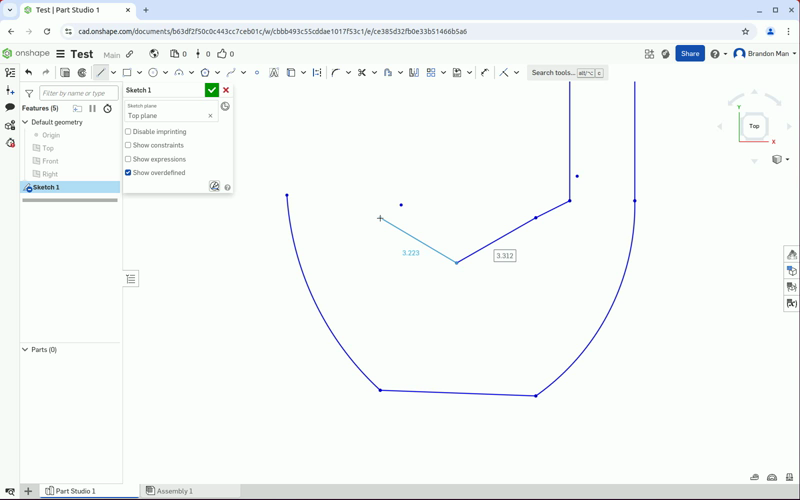
scroll(6)
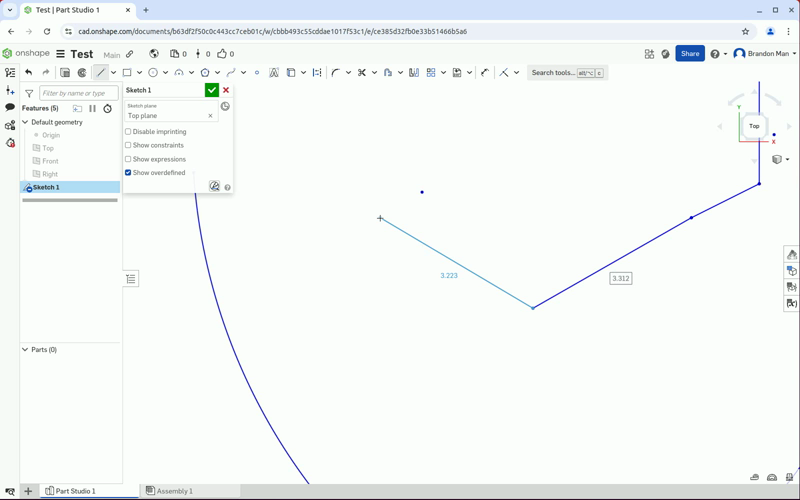
click(380, 217)
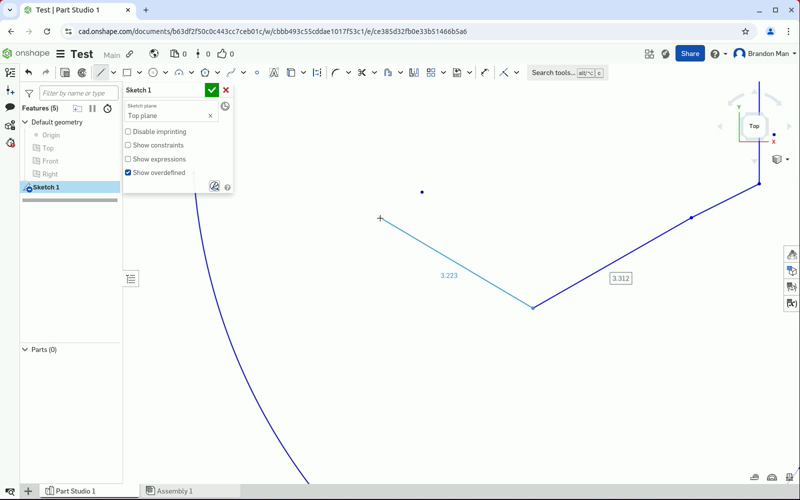
scroll(-6)
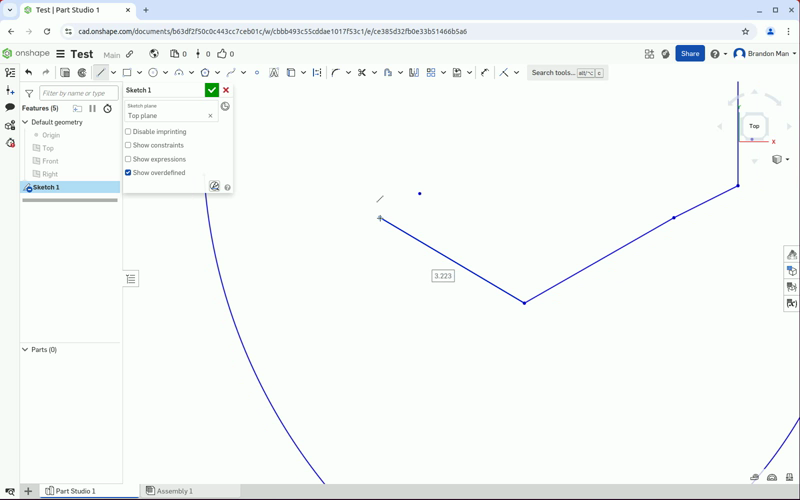
scroll(-6)
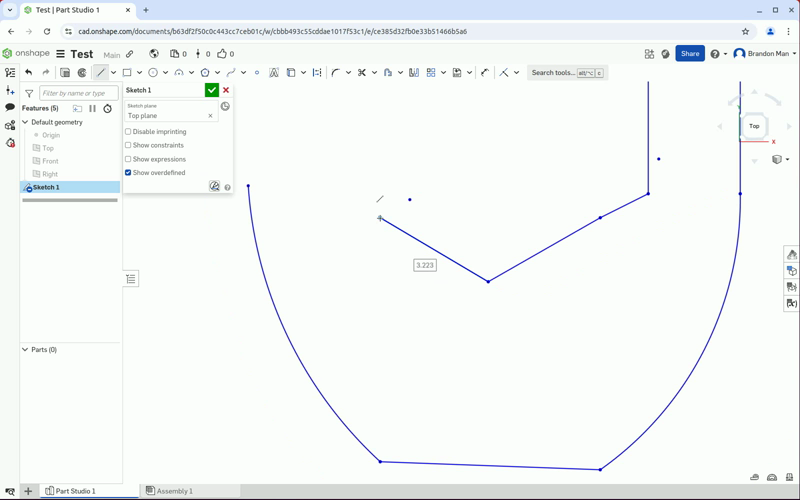
scroll(-6)
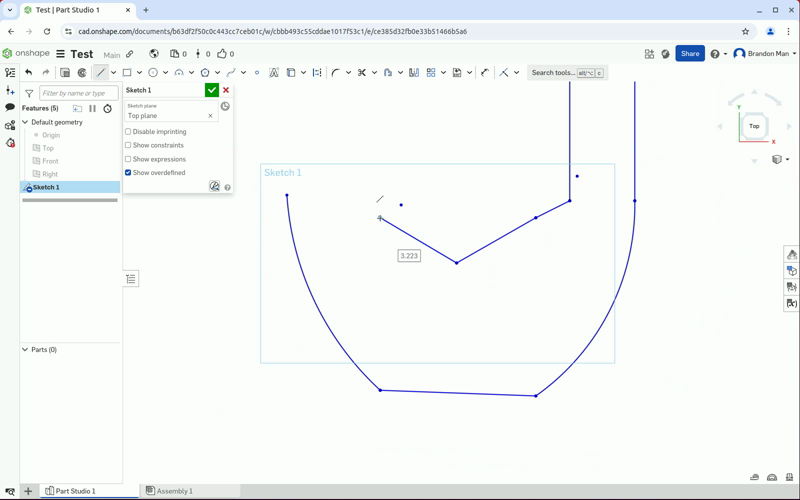
scroll(-6)
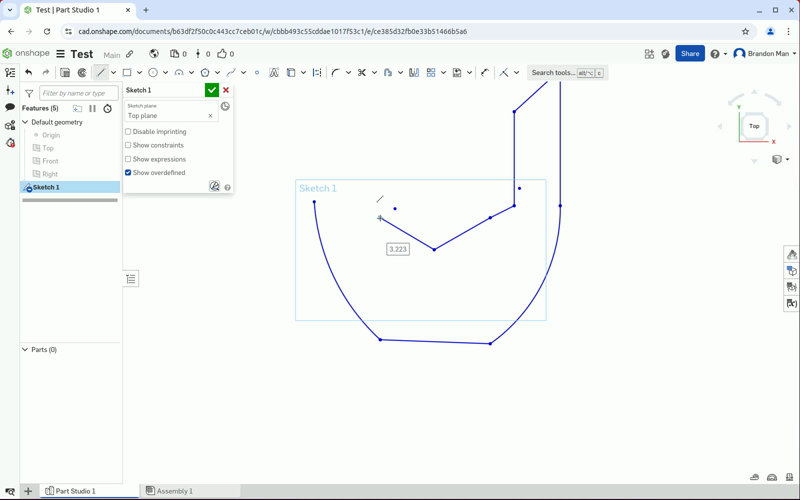
scroll(-6)
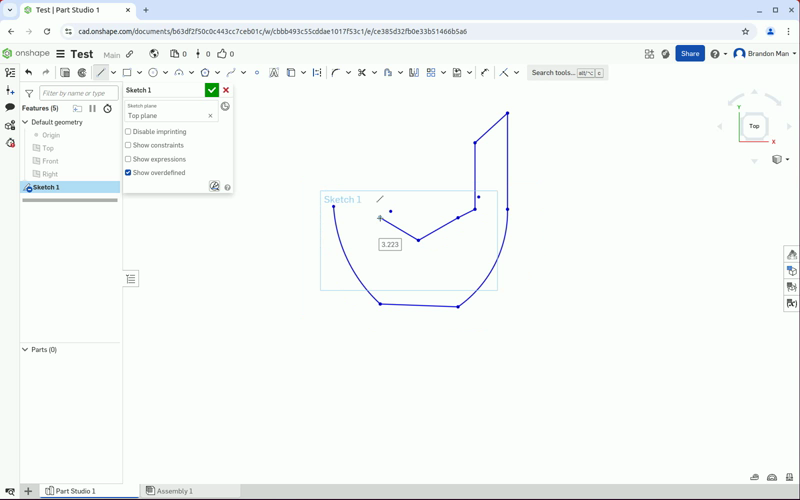
scroll(-6)
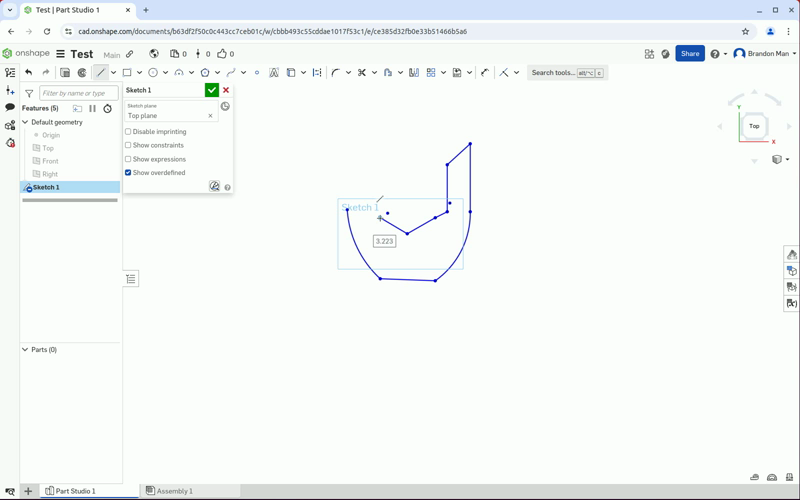
scroll(-6)
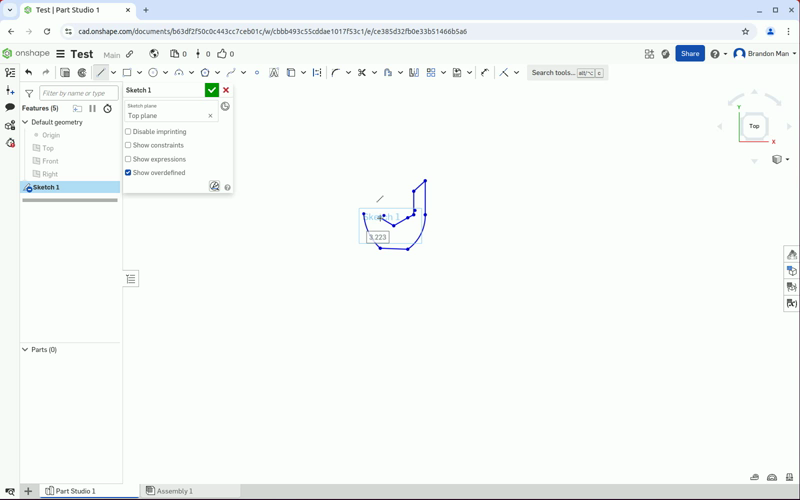
key_up(shift)
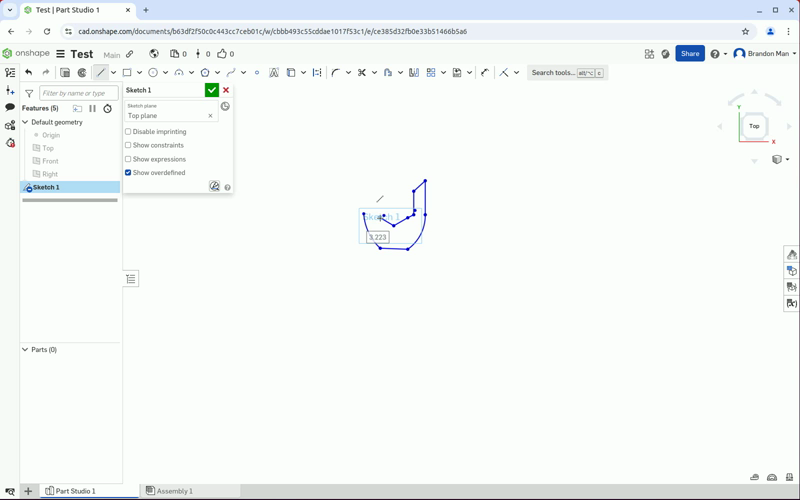
key_down(shift)
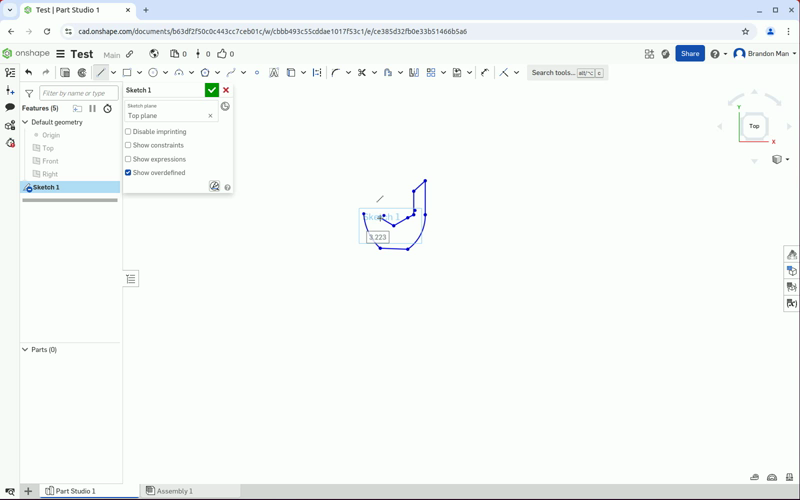
mouse_move(410, 217)
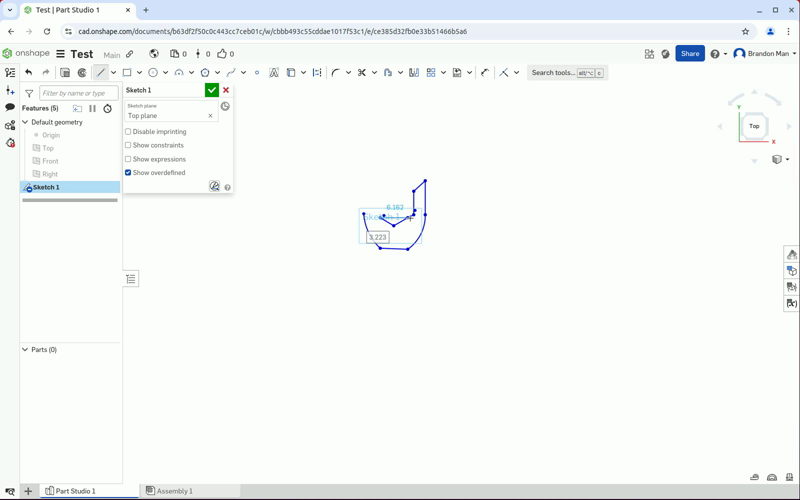
mouse_move(374, 214)
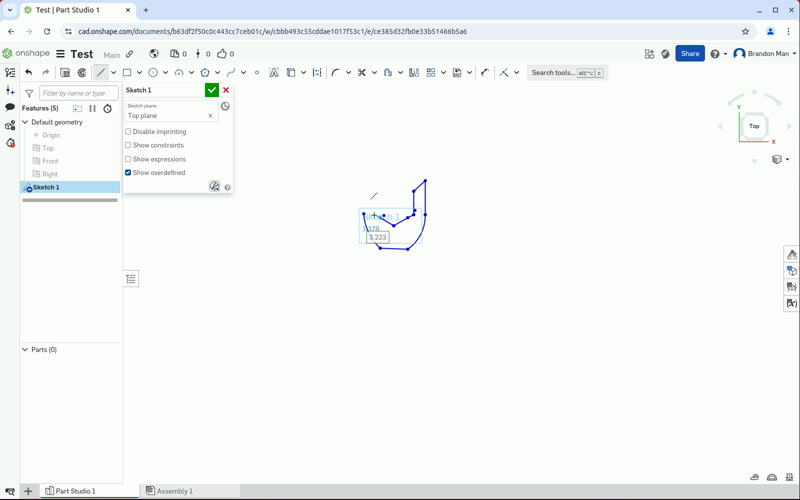
scroll(6)
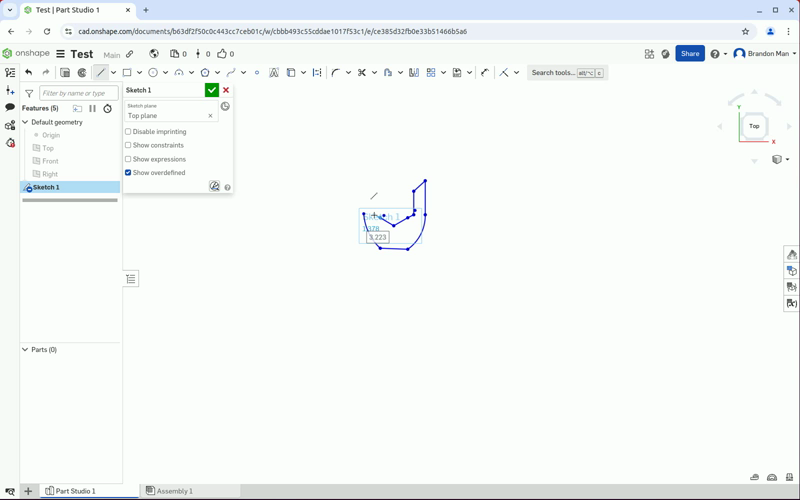
scroll(6)
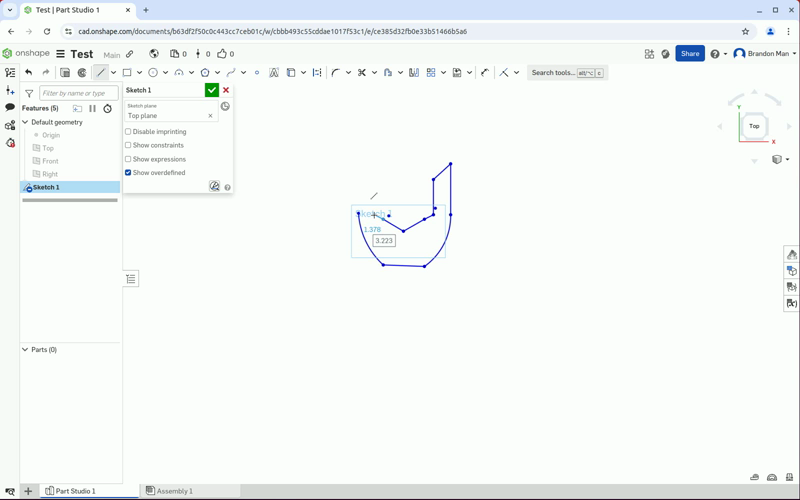
scroll(6)
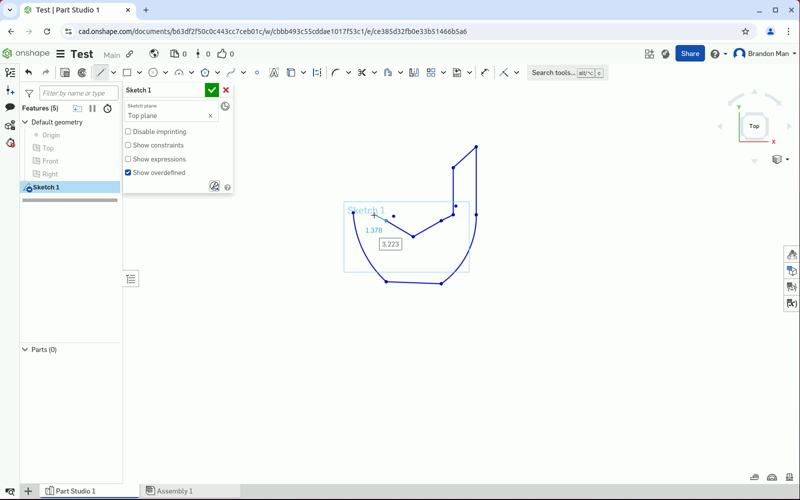
scroll(6)
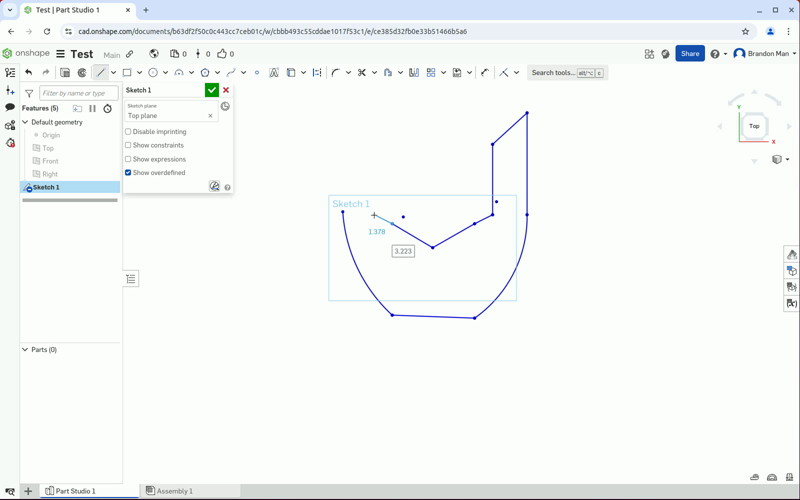
scroll(6)
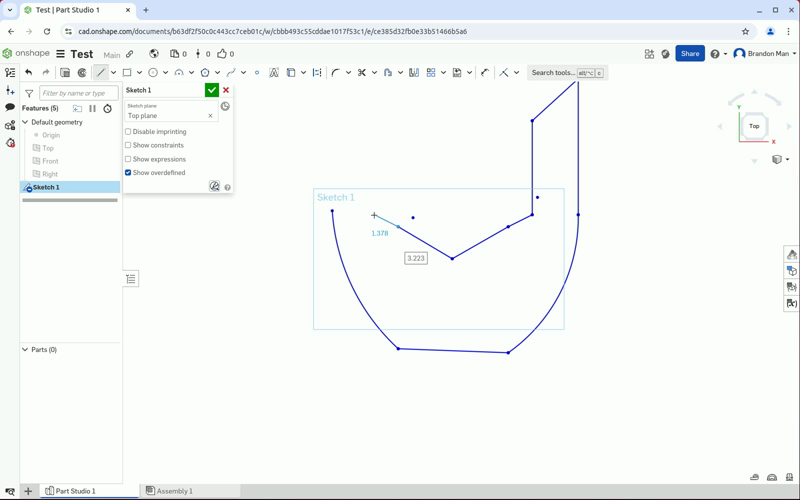
scroll(6)
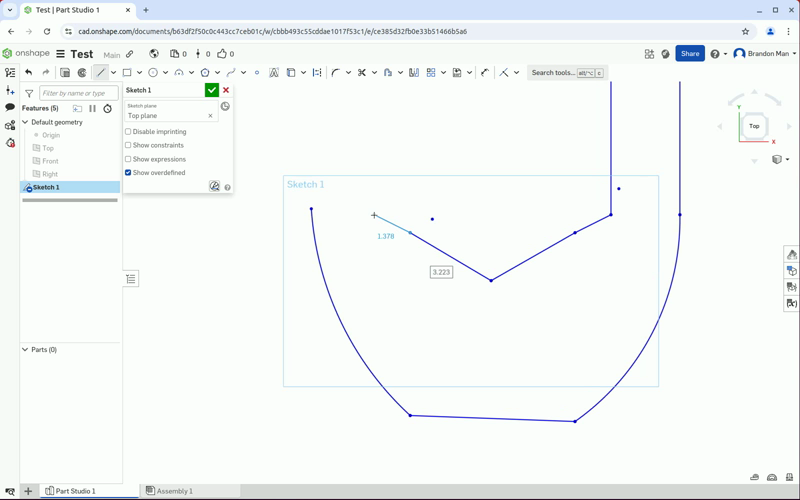
scroll(6)
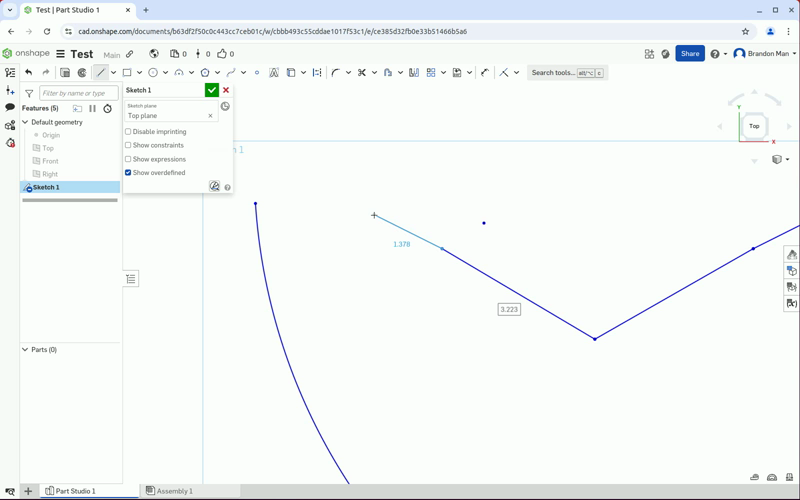
click(374, 214)
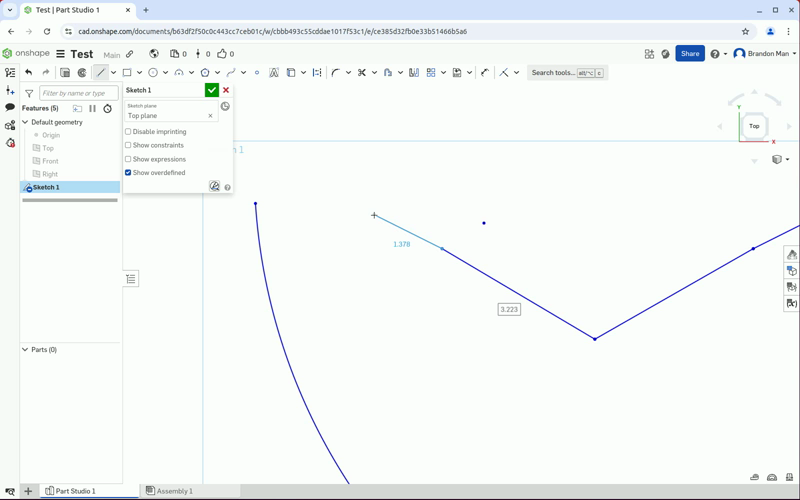
scroll(-6)
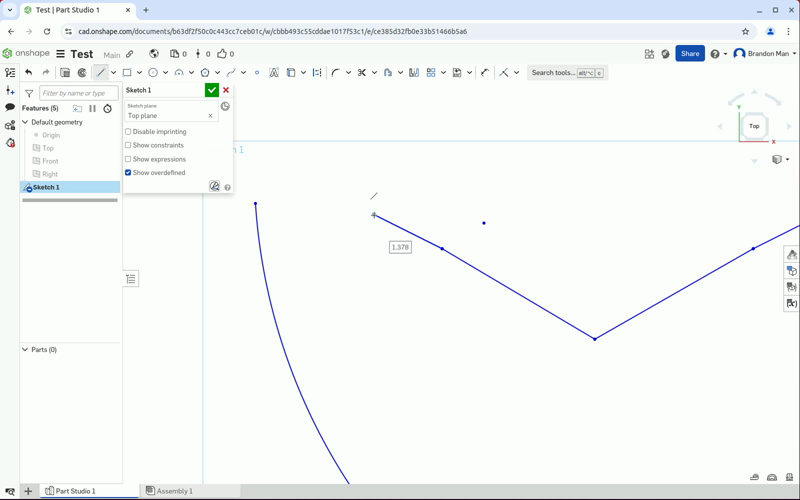
scroll(-6)
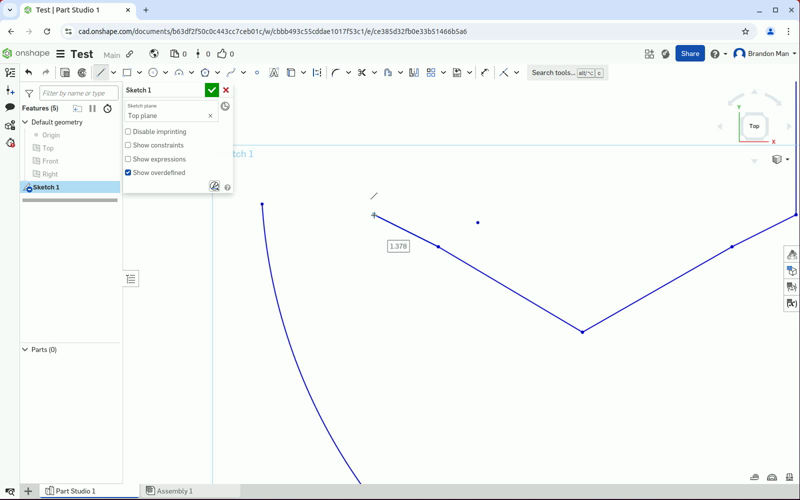
scroll(-6)
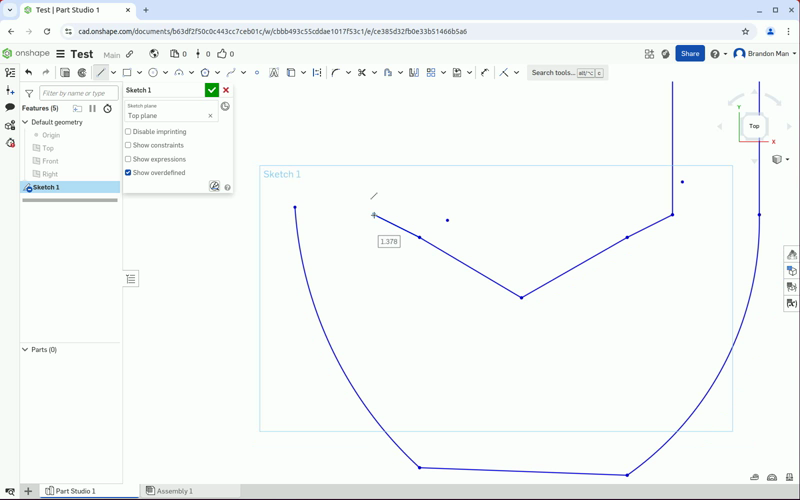
scroll(-6)
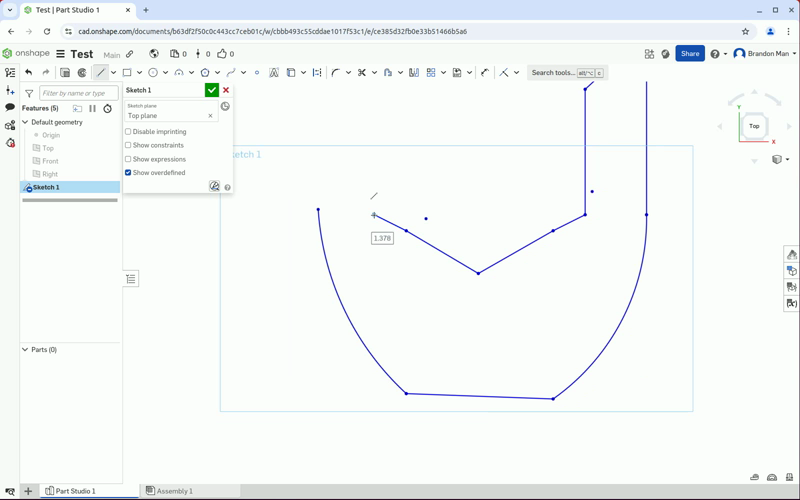
scroll(-6)
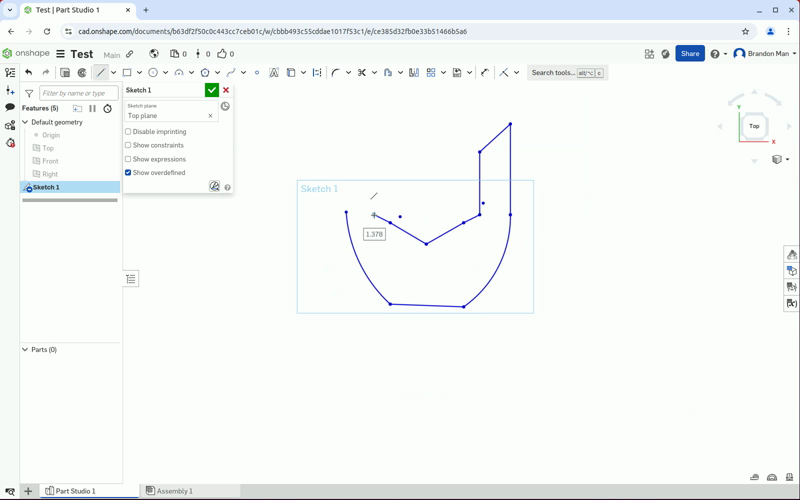
scroll(-6)
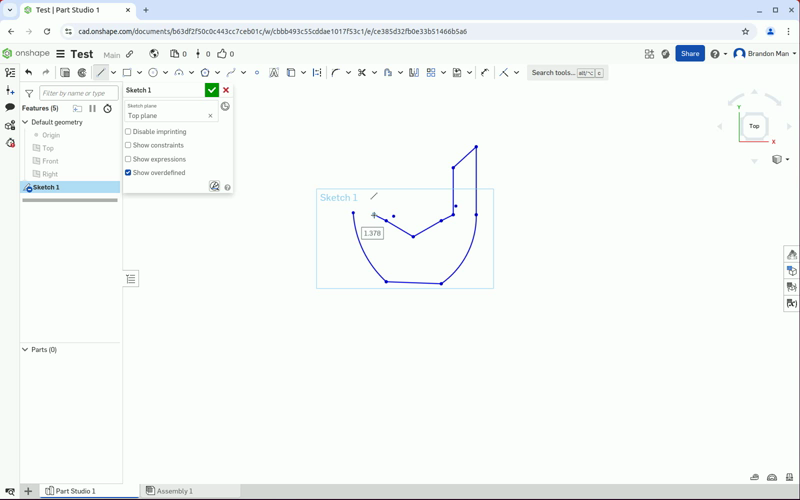
scroll(-6)
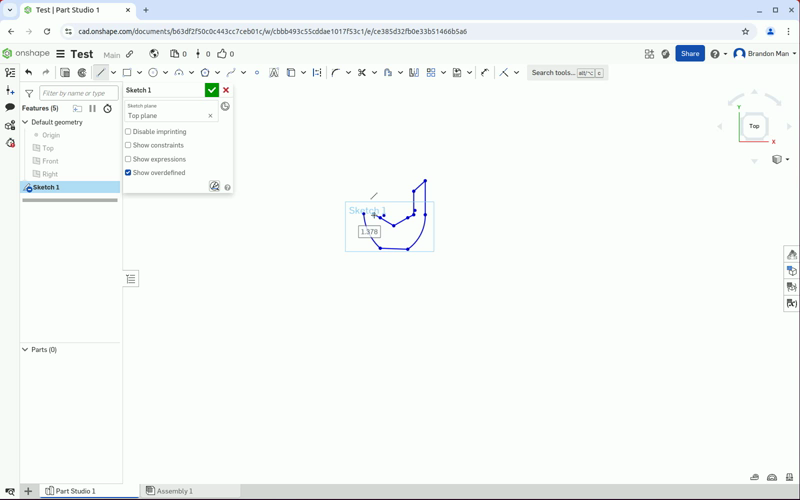
key_up(shift)
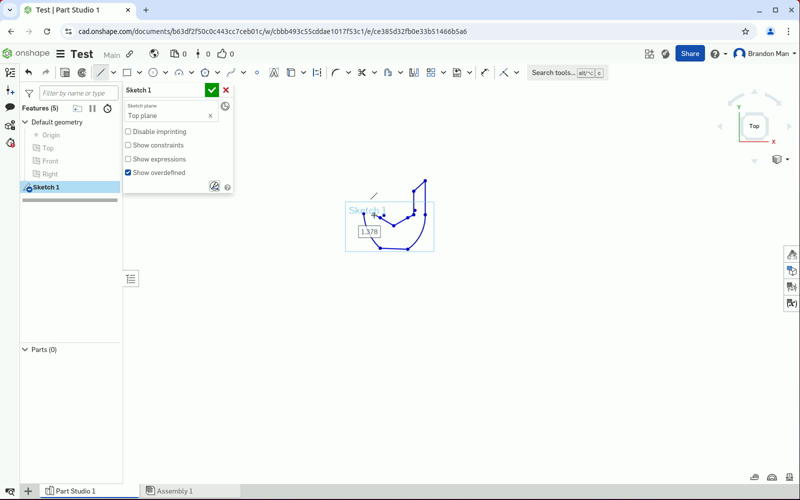
key_down(shift)
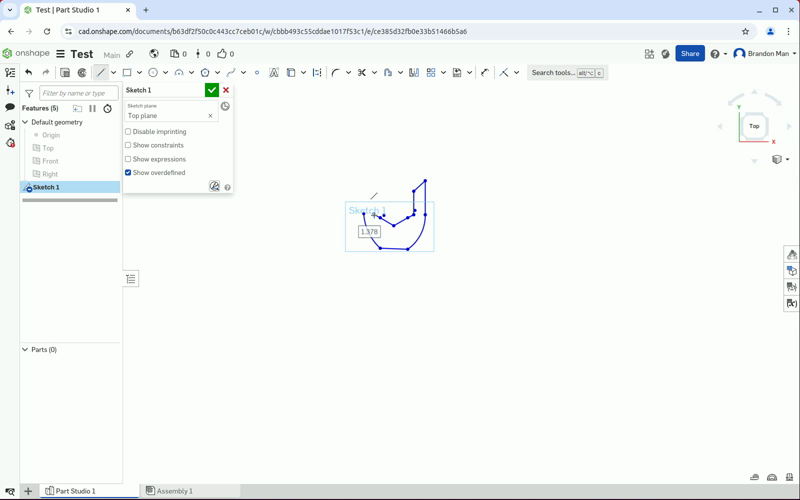
mouse_move(404, 214)
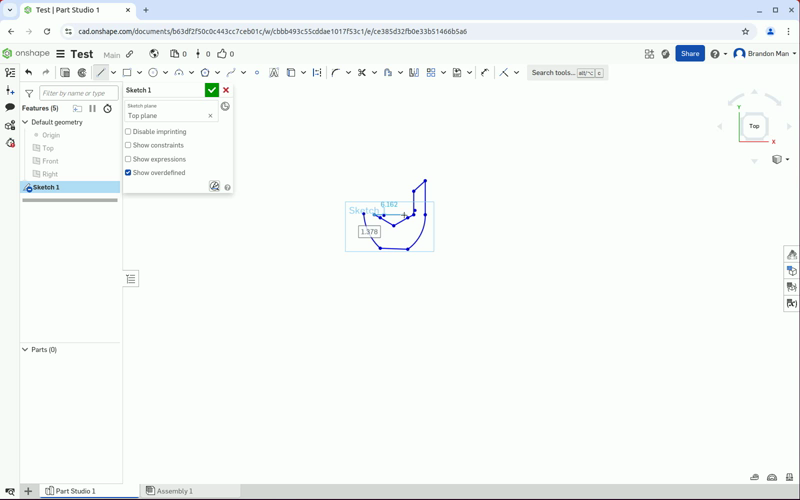
mouse_move(374, 191)
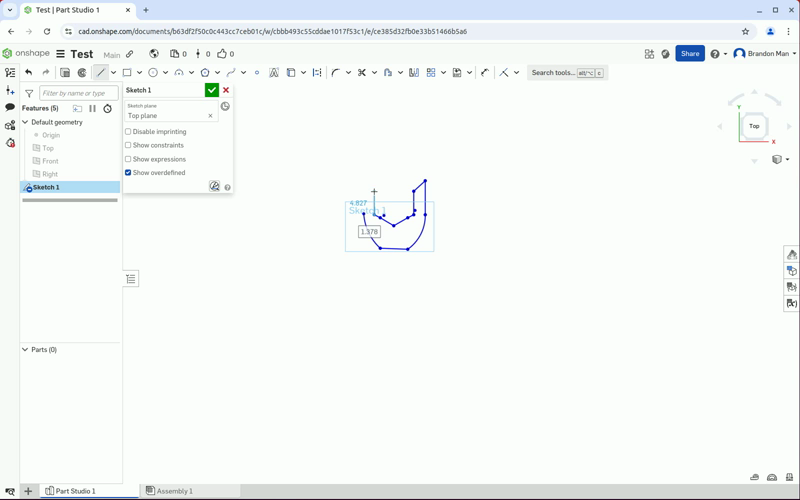
click(374, 191)
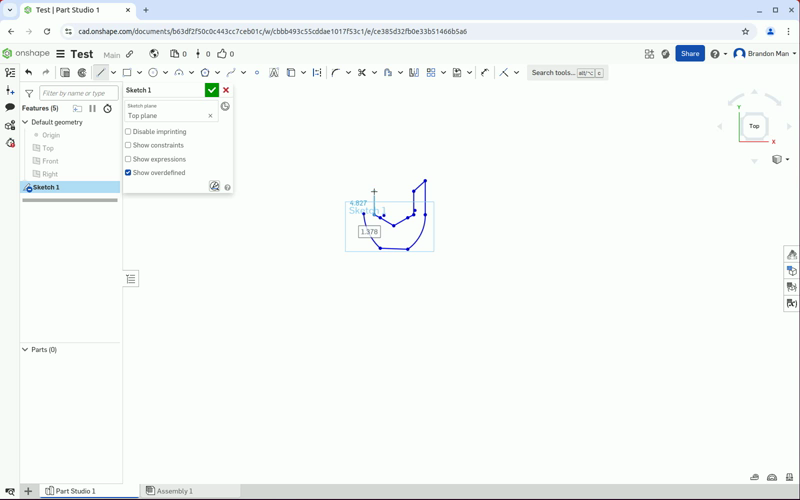
key_up(shift)
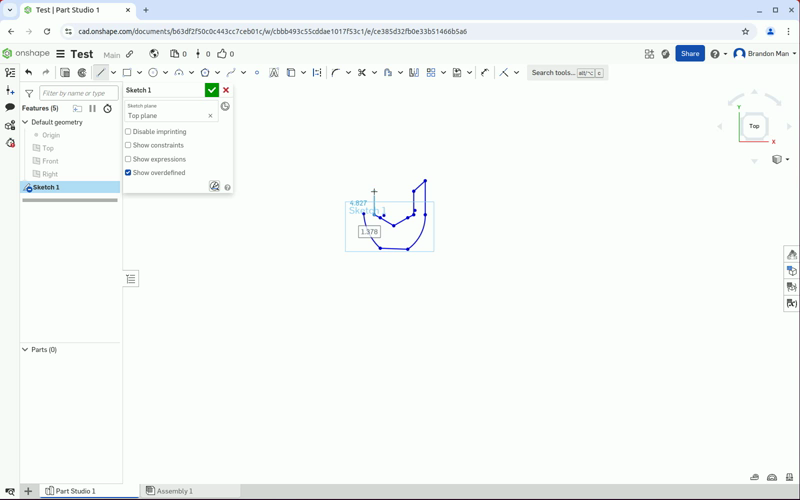
key_down(shift)
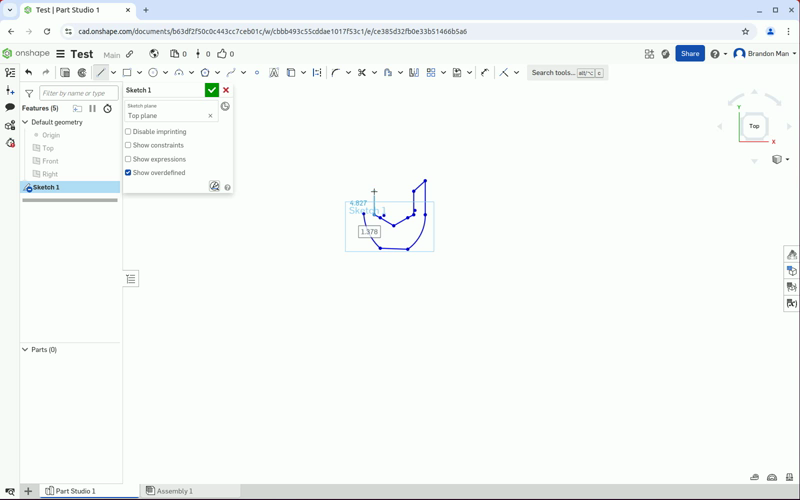
mouse_move(404, 191)
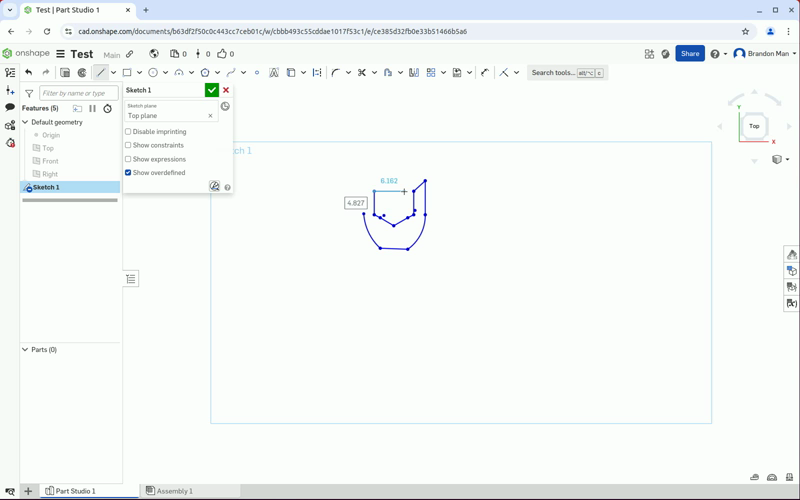
mouse_move(363, 180)
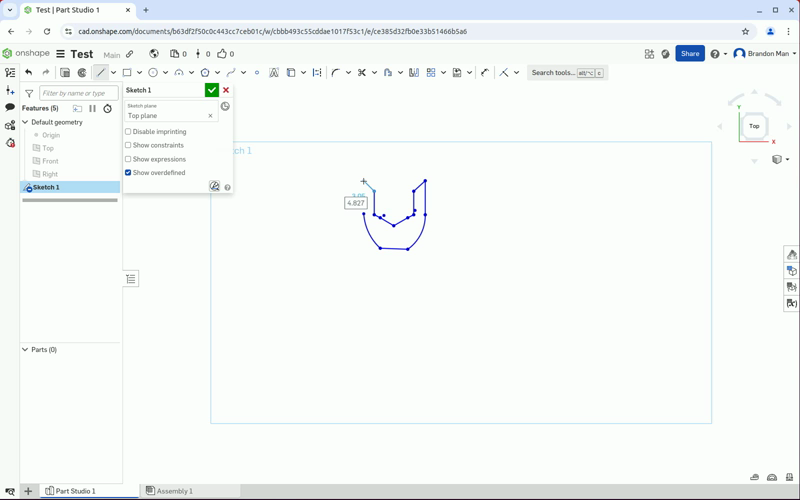
click(363, 180)
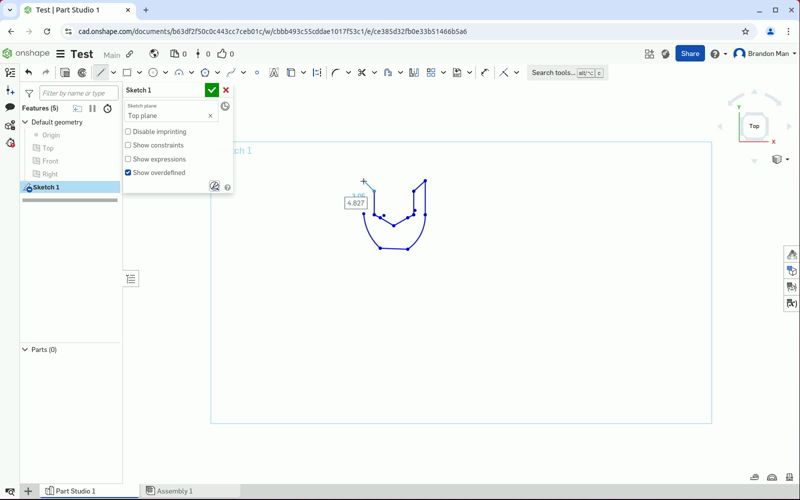
key_up(shift)
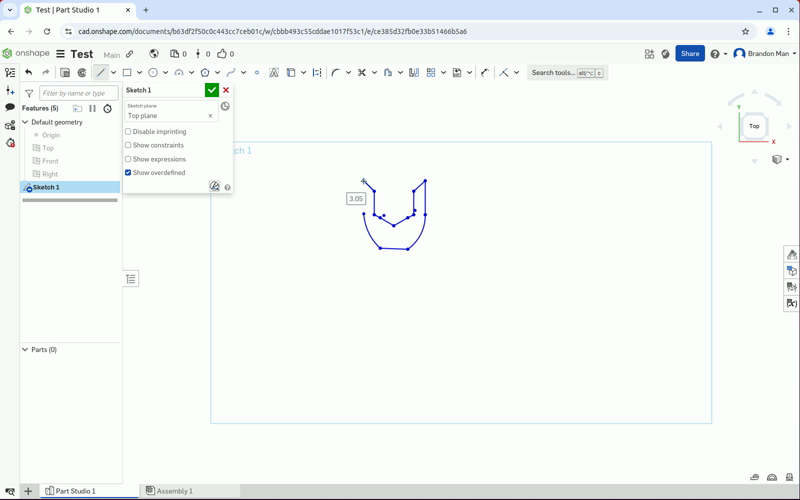
mouse_move(393, 180)
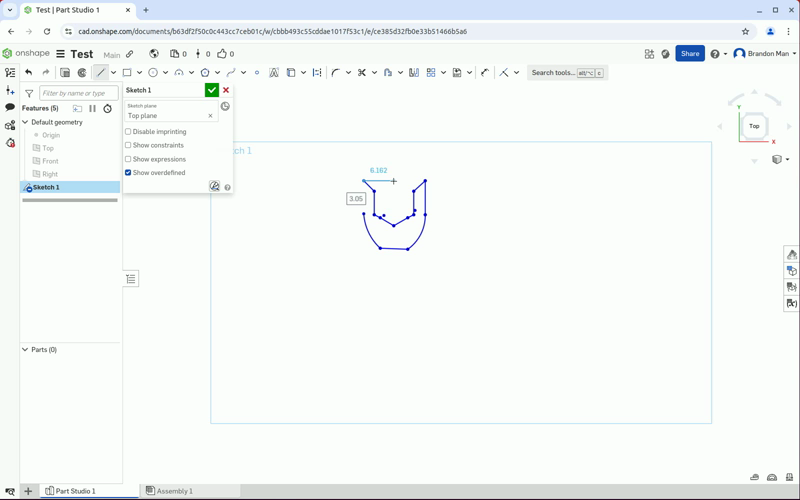
key_down(shift)
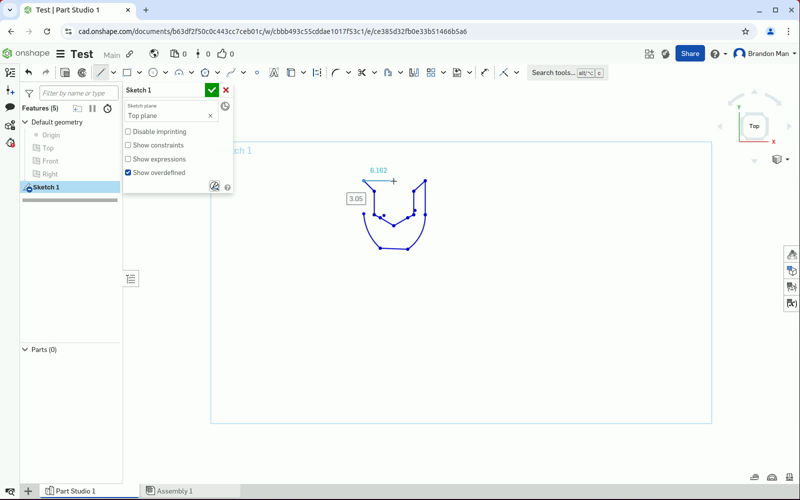
mouse_move(363, 213)
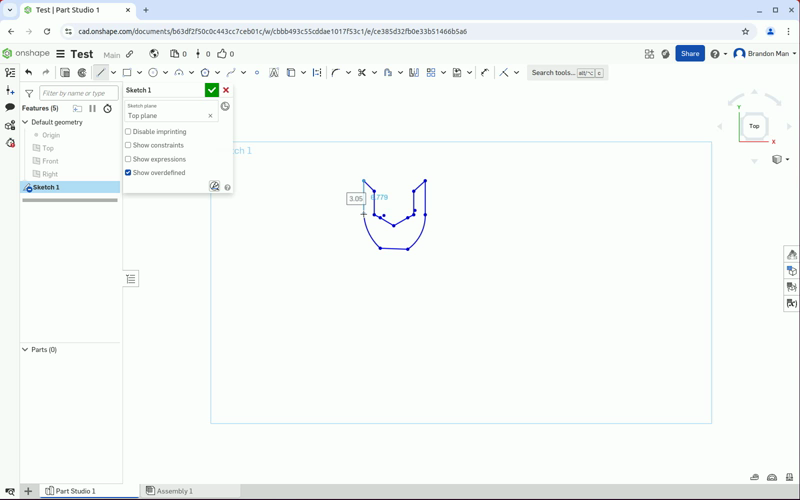
key_up(shift)
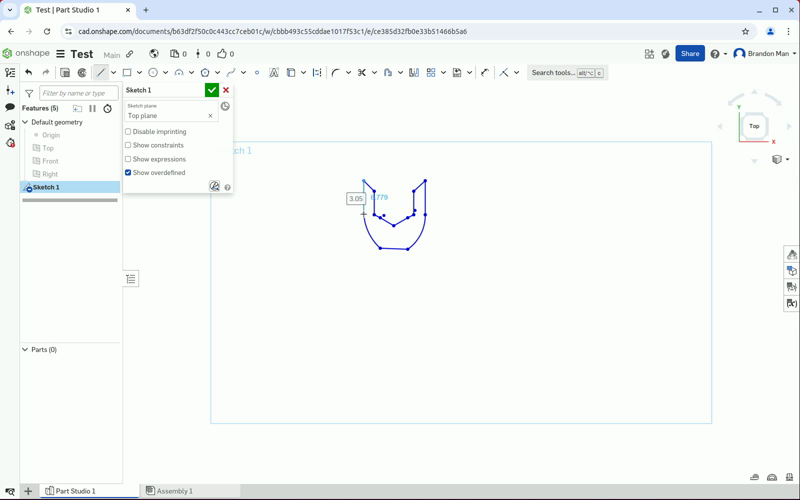
click(363, 213)
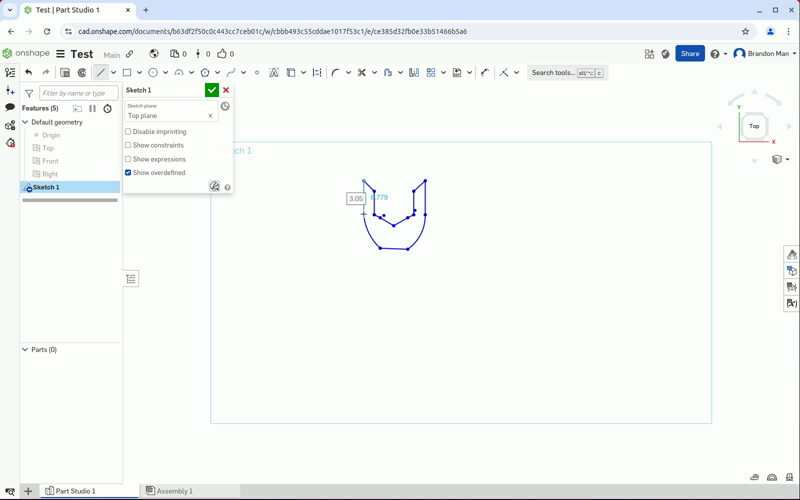
key(esc)
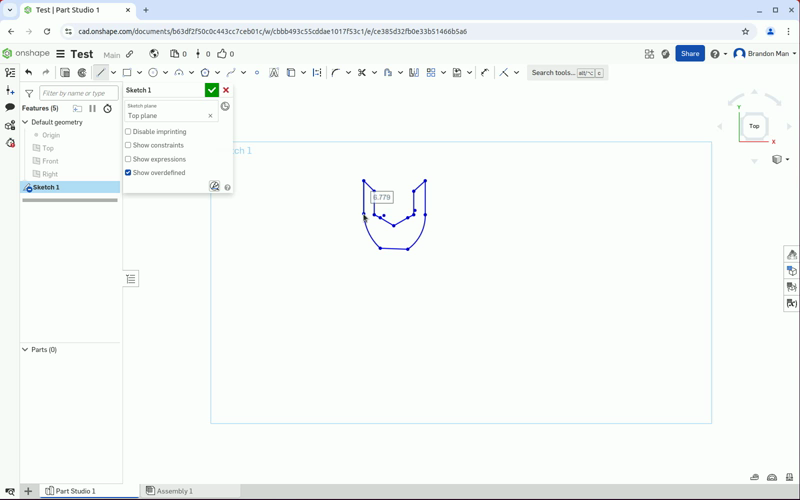
mouse_move(369, 211)
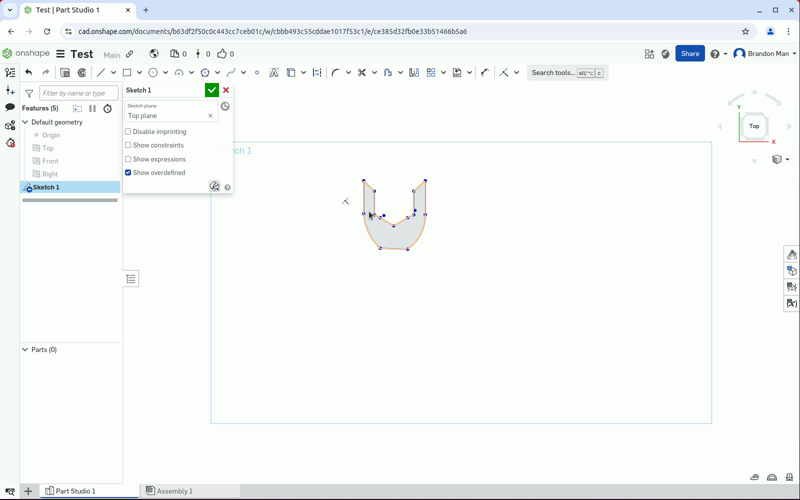
click(369, 211)
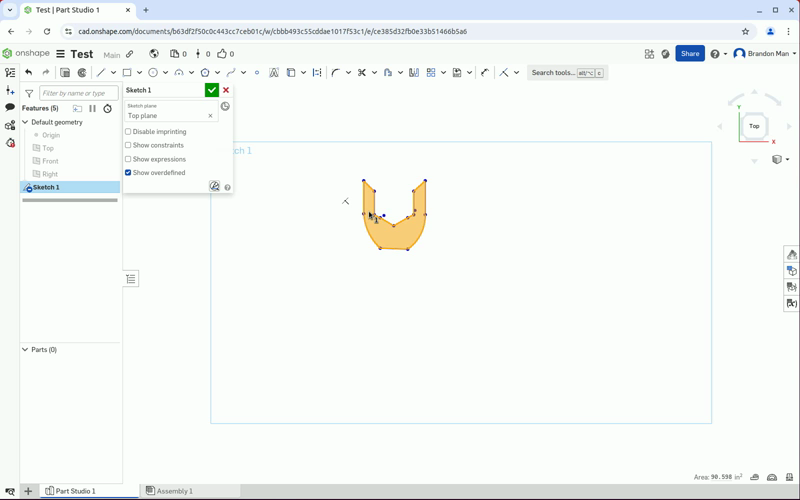
mouse_move(73, 352)
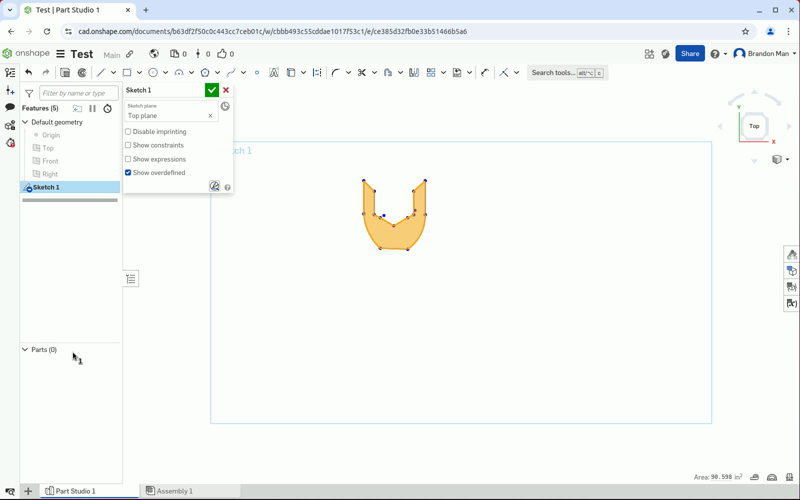
key(shift+y)
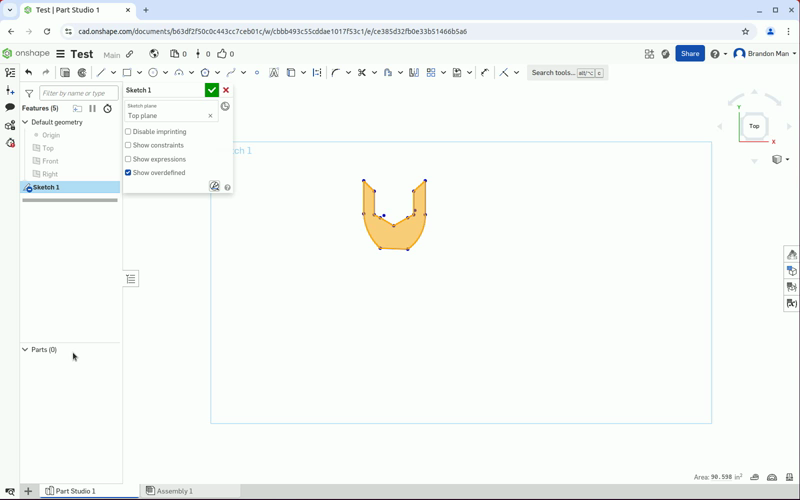
key(shift+e)
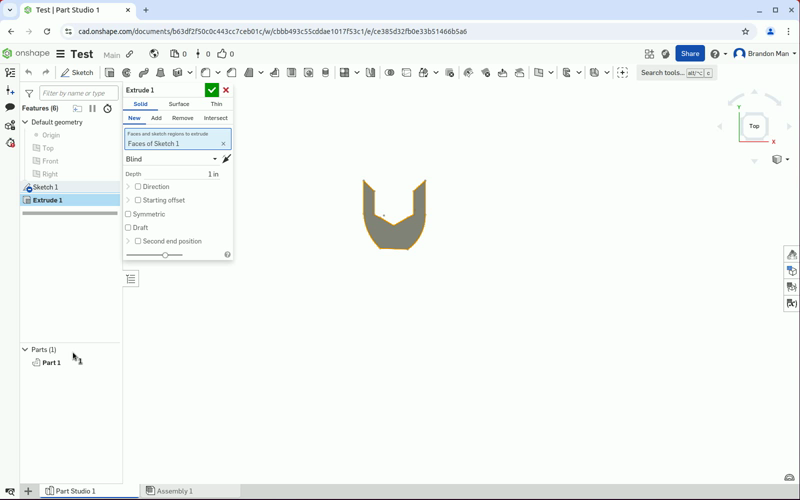
mouse_move(143, 106)
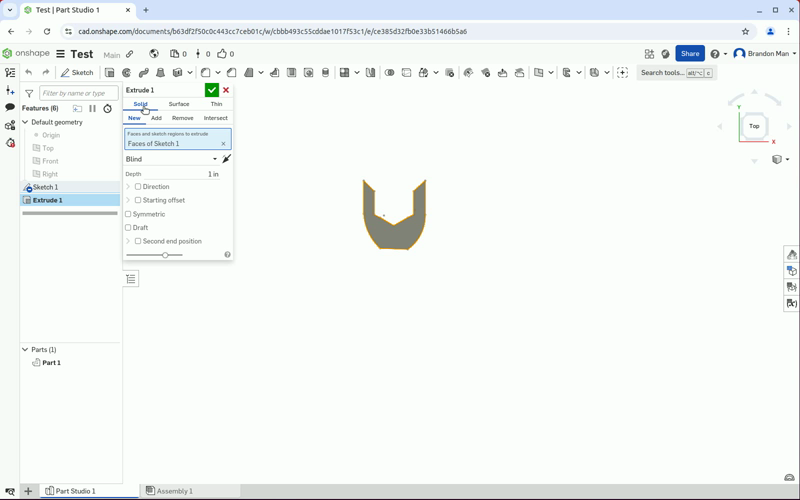
click(143, 106)
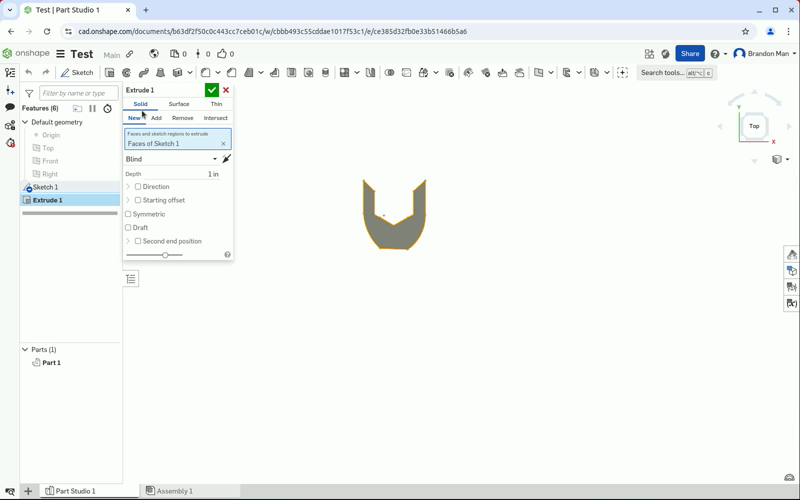
mouse_move(137, 120)
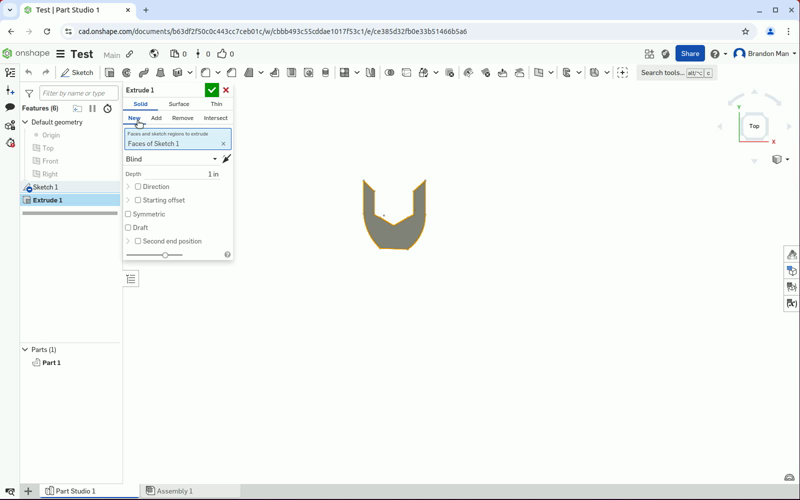
click(137, 120)
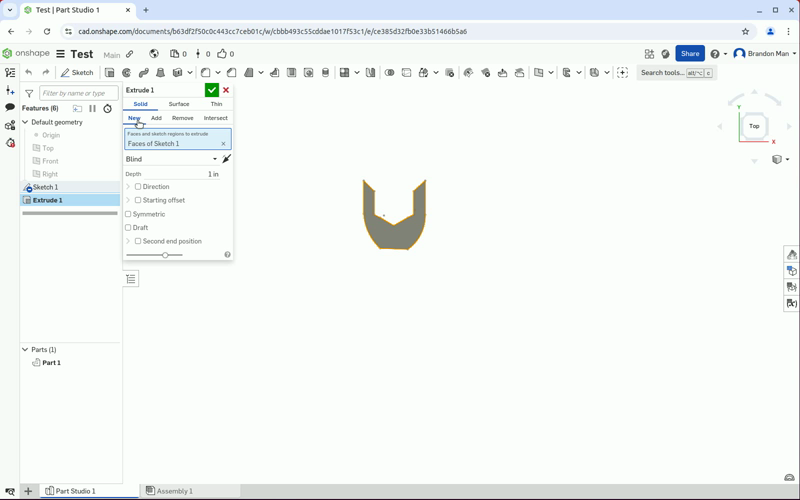
key(tab, 4)
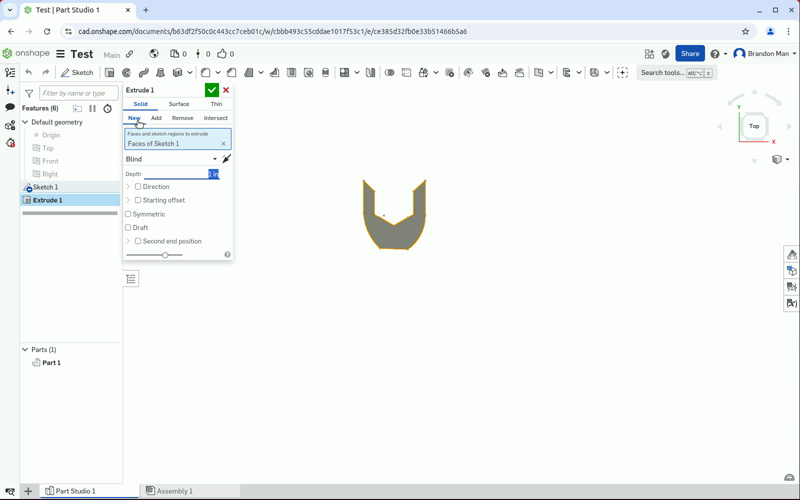
text(3.129)
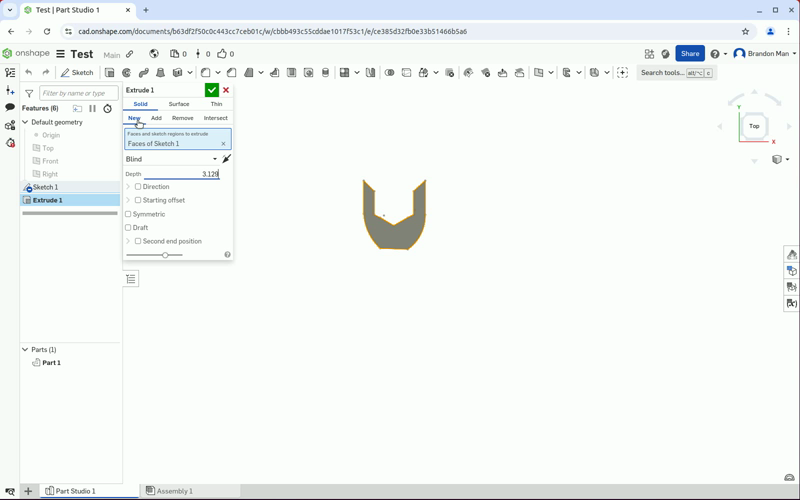
key(enter)
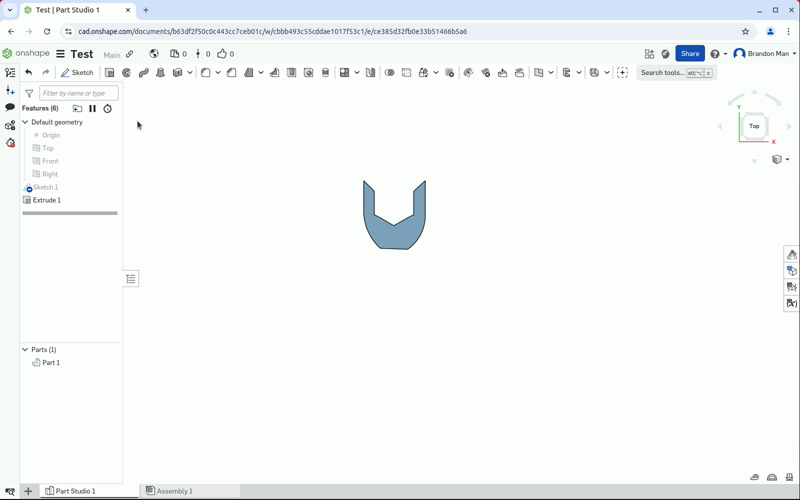
key(shift+h)
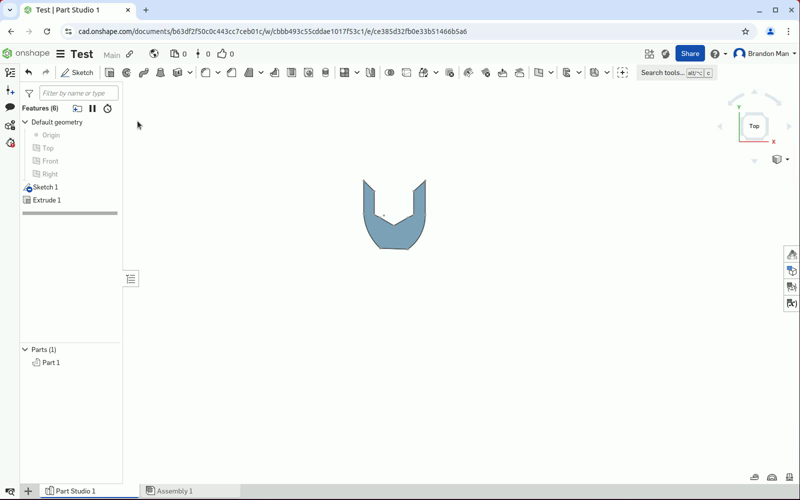
key(shift+h)
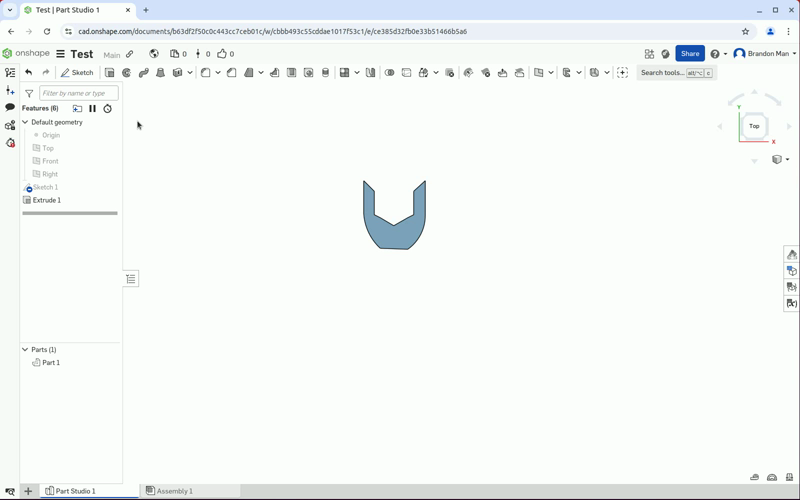
mouse_move(73, 189)
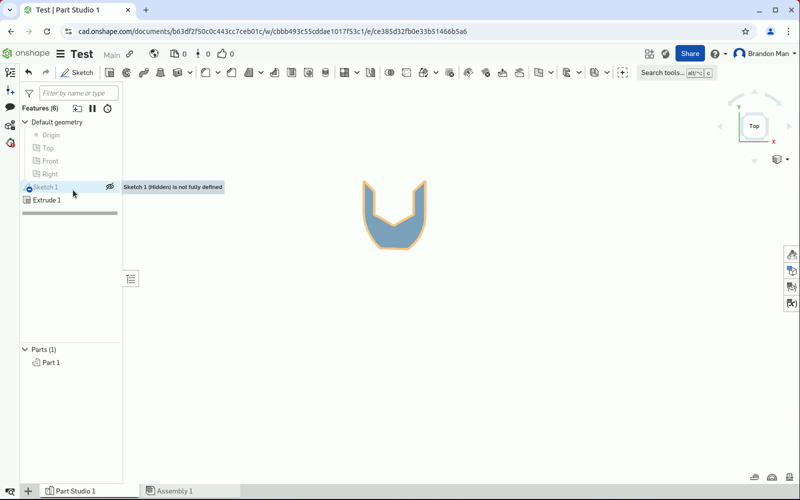
click(73, 189)
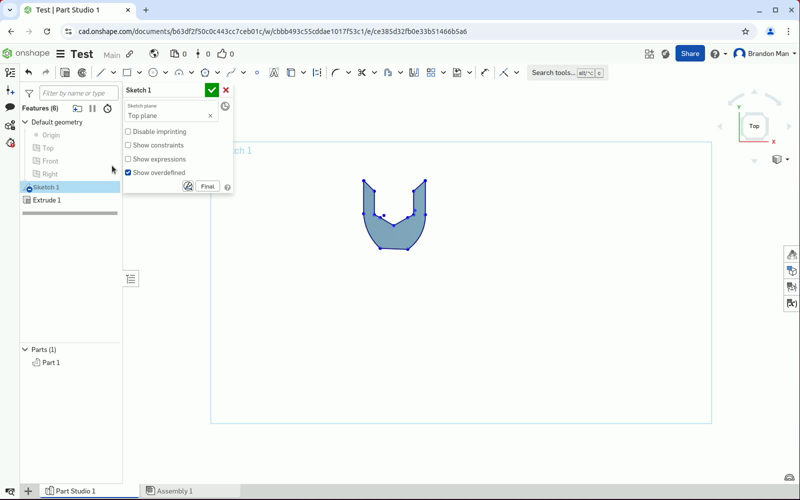
mouse_move(229, 92)
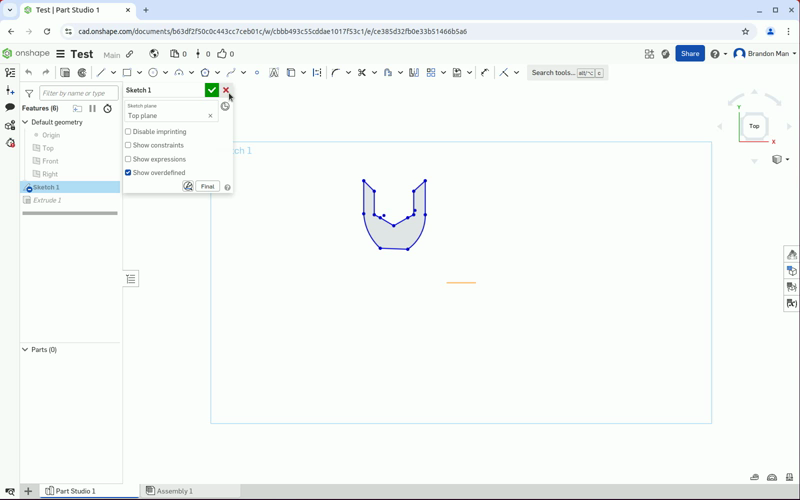
click(229, 92)
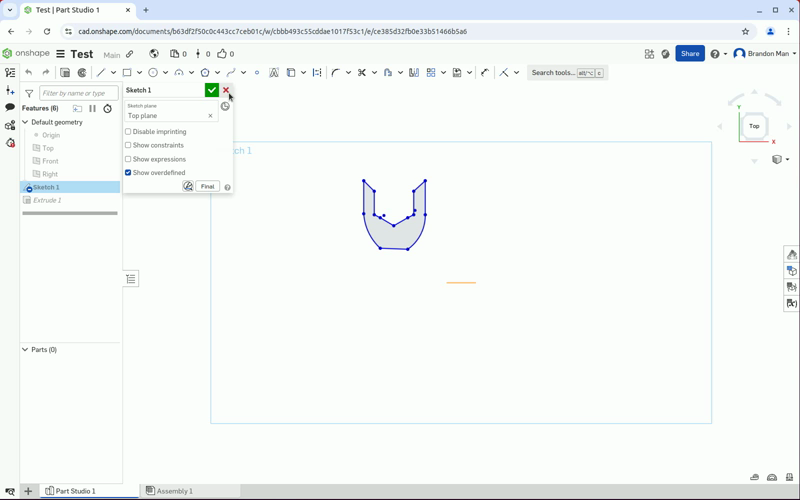
key(shift+s)
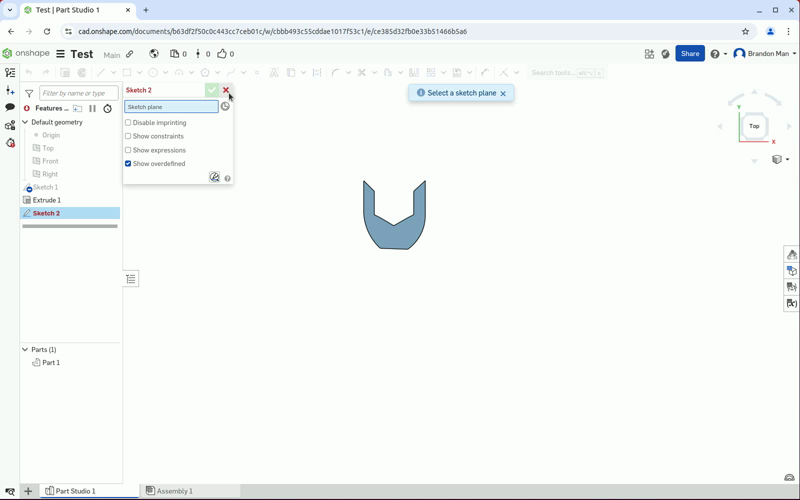
mouse_move(73, 150)
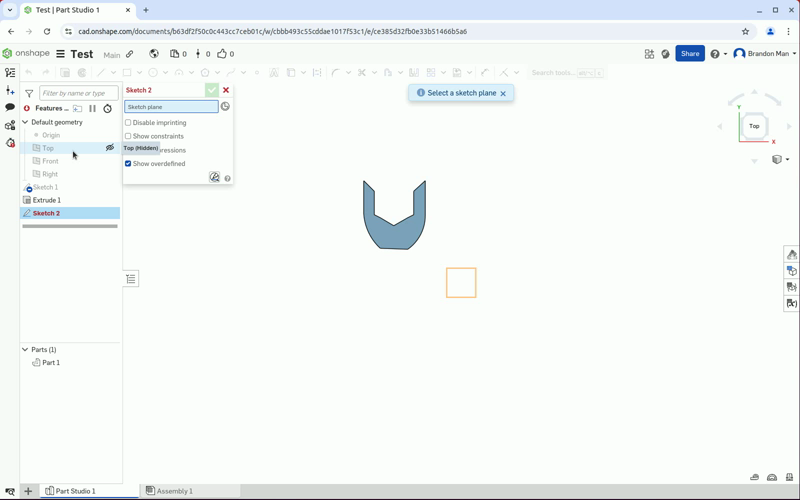
click(73, 150)
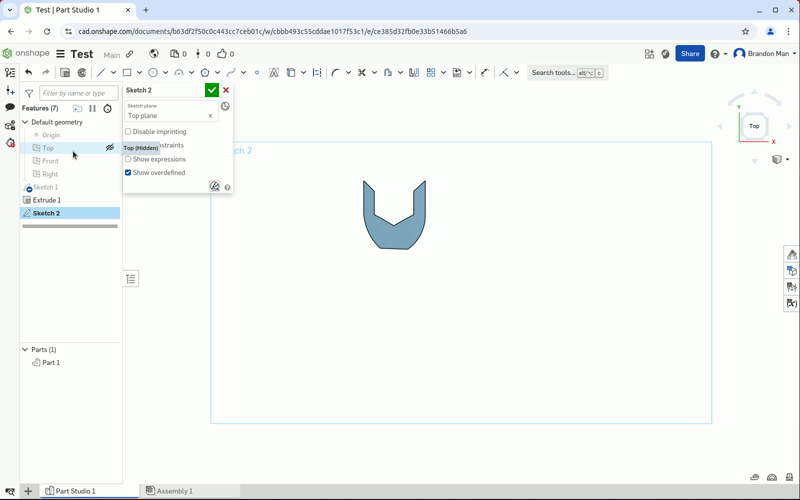
mouse_move(73, 352)
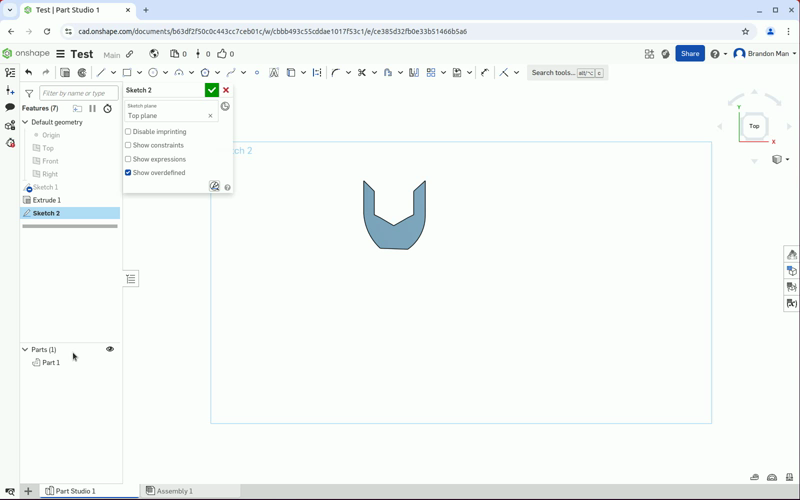
key(y)
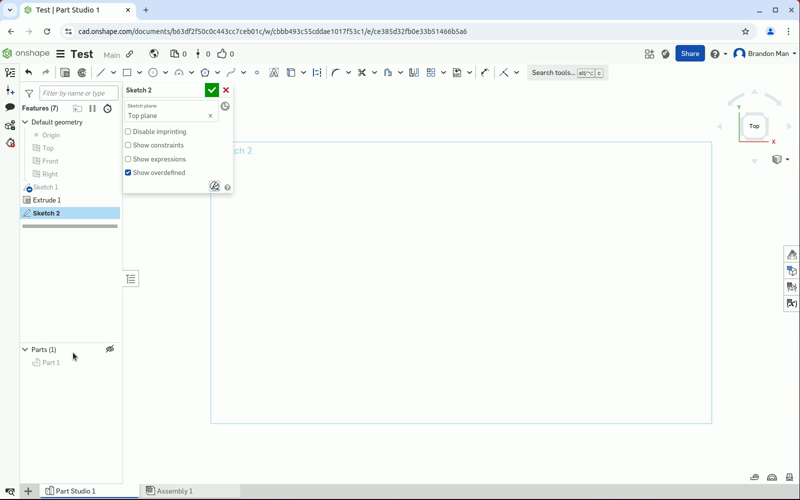
key(l)
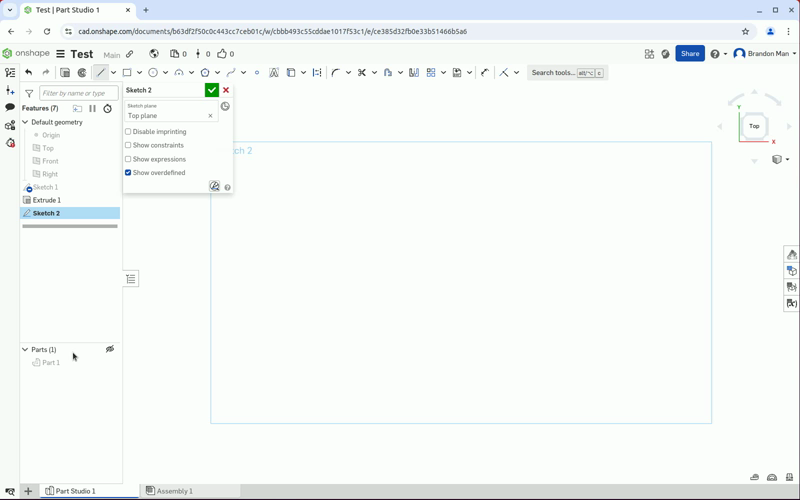
key_down(shift)
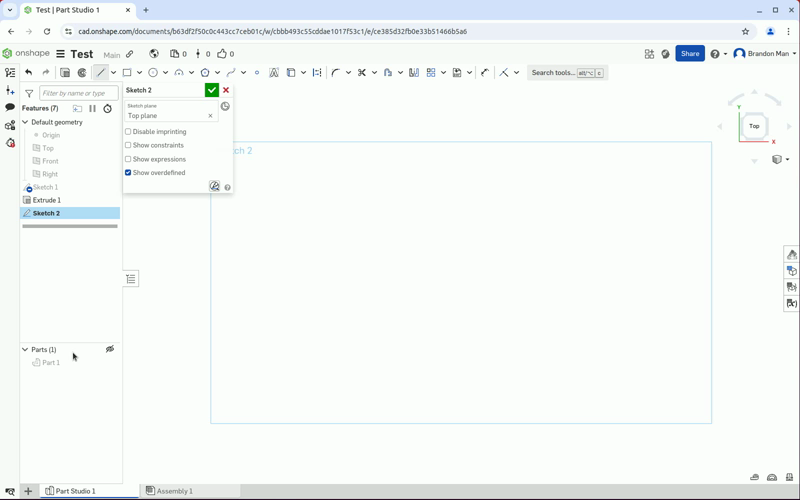
mouse_move(379, 395)
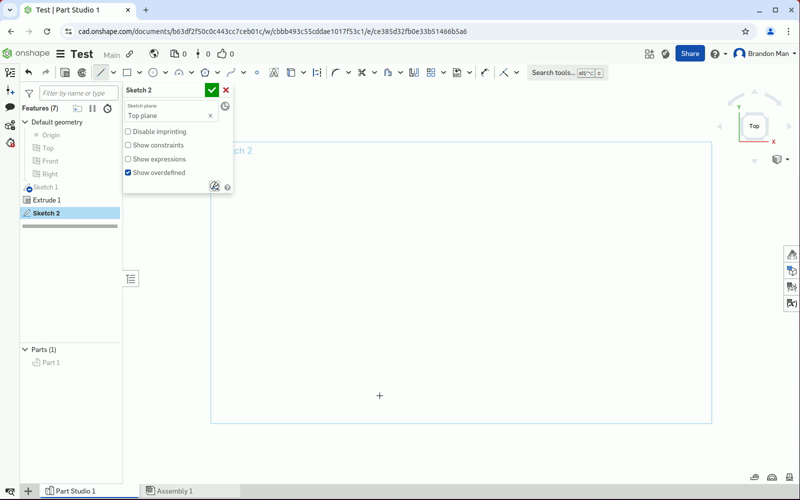
click(379, 395)
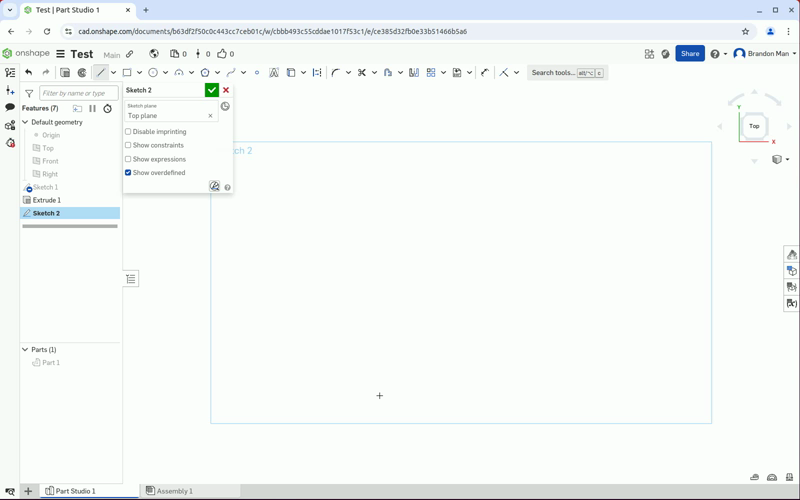
key_up(shift)
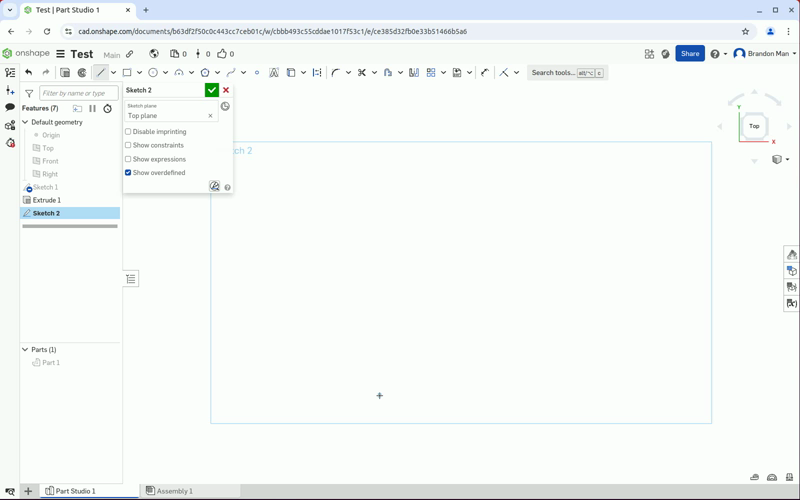
key_down(shift)
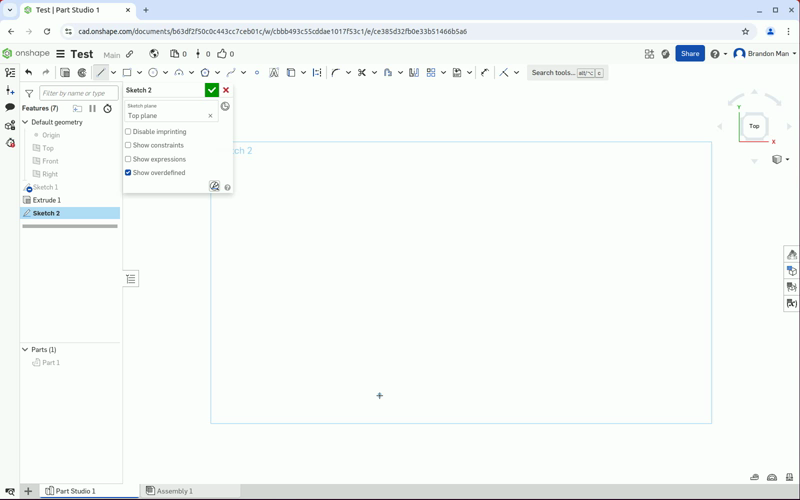
mouse_move(409, 395)
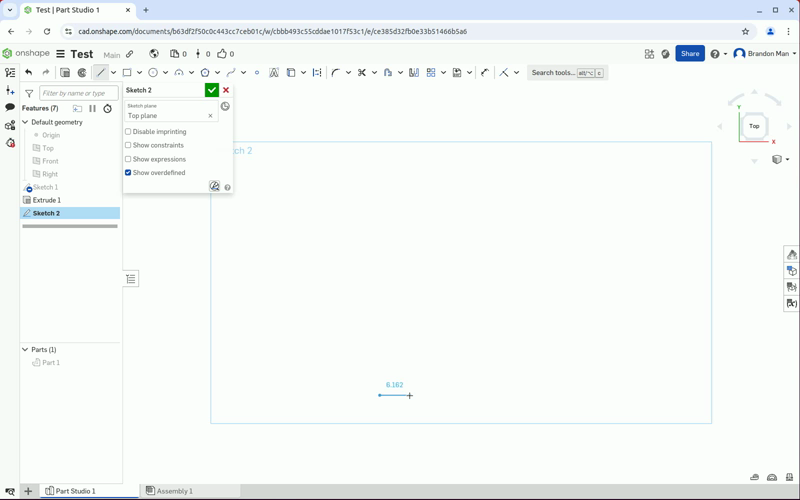
mouse_move(406, 395)
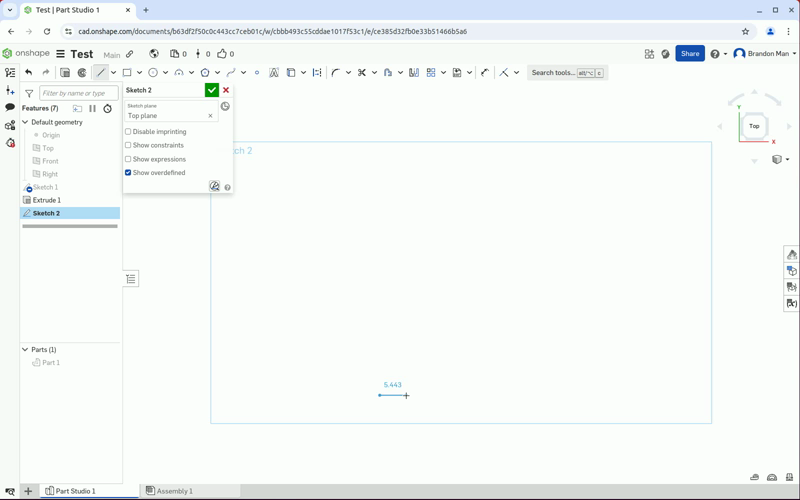
click(406, 395)
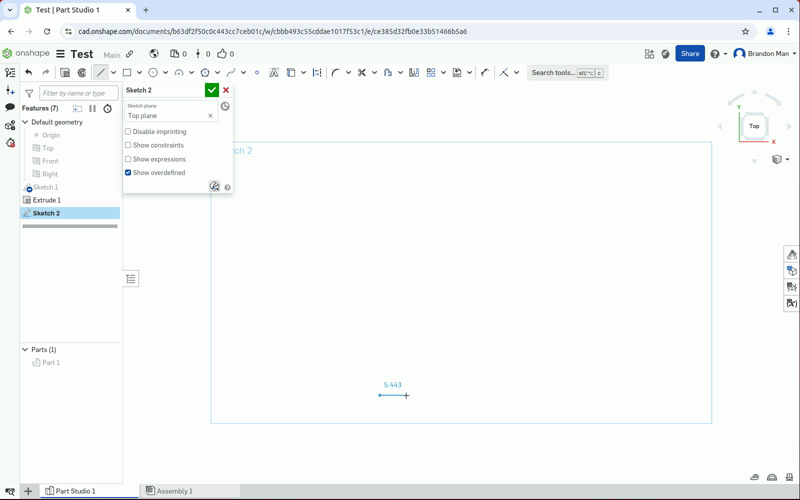
key_up(shift)
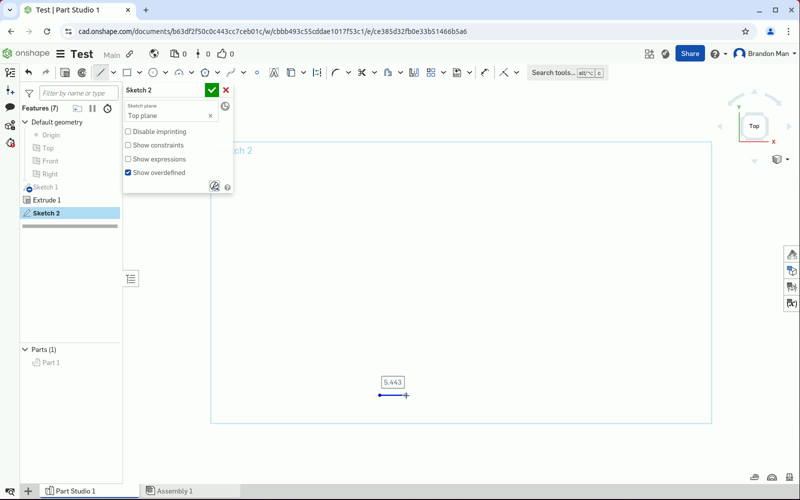
key_down(shift)
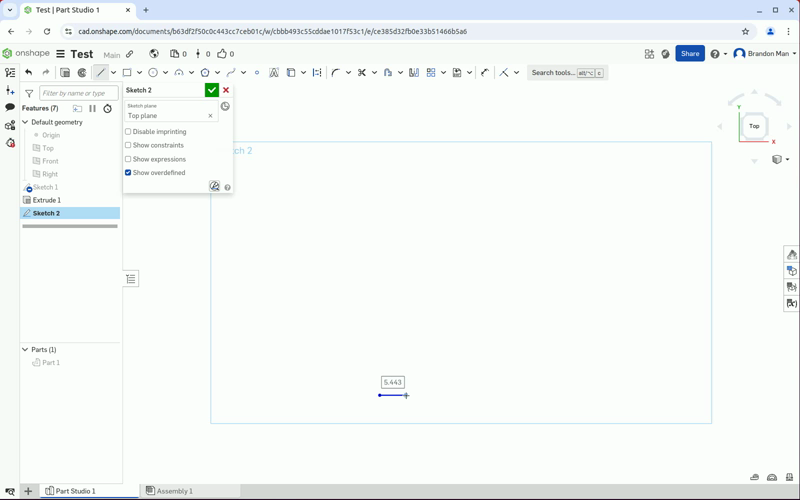
mouse_move(406, 248)
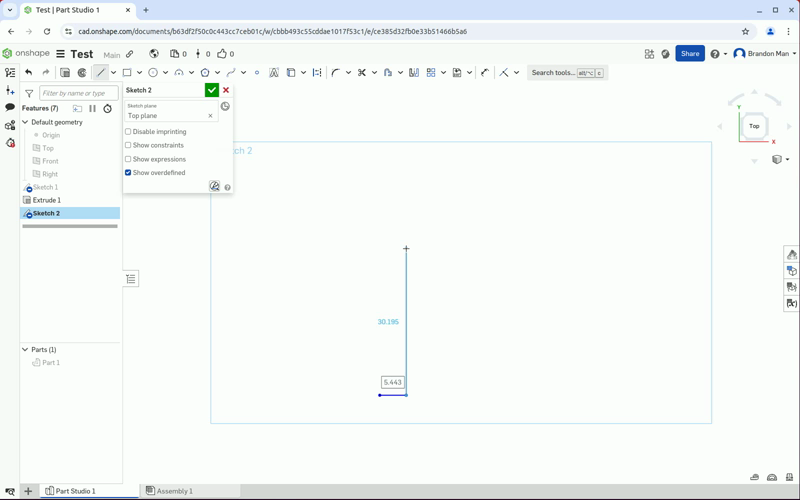
click(406, 248)
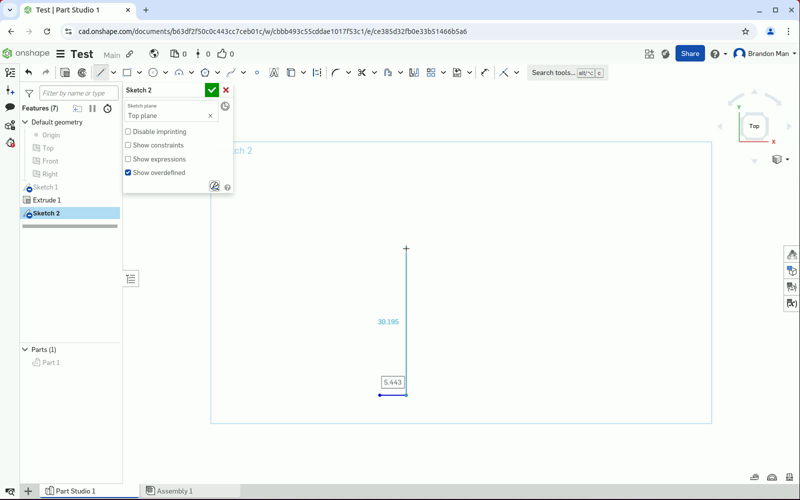
key_up(shift)
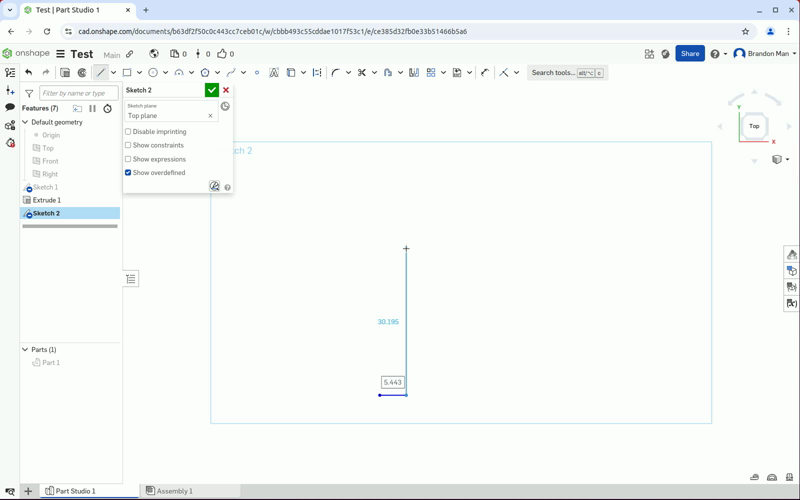
key_down(shift)
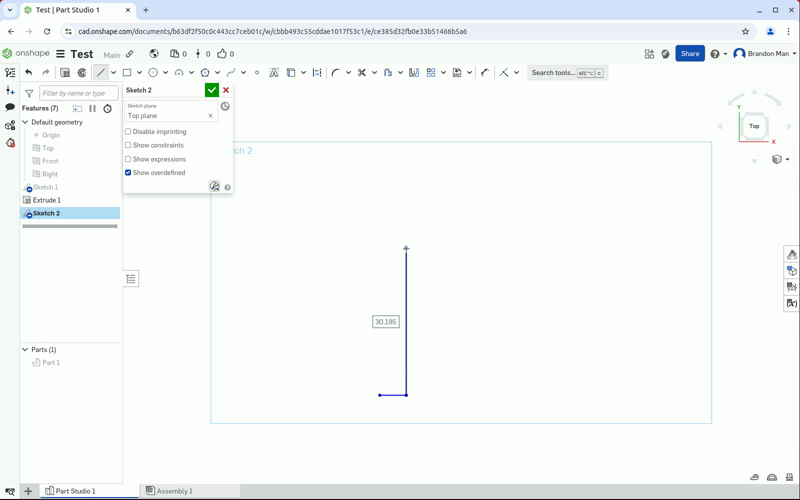
mouse_move(436, 248)
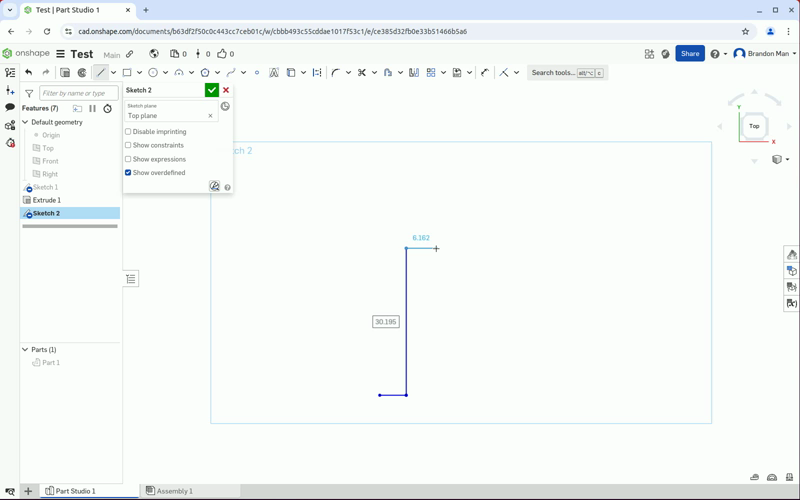
mouse_move(379, 248)
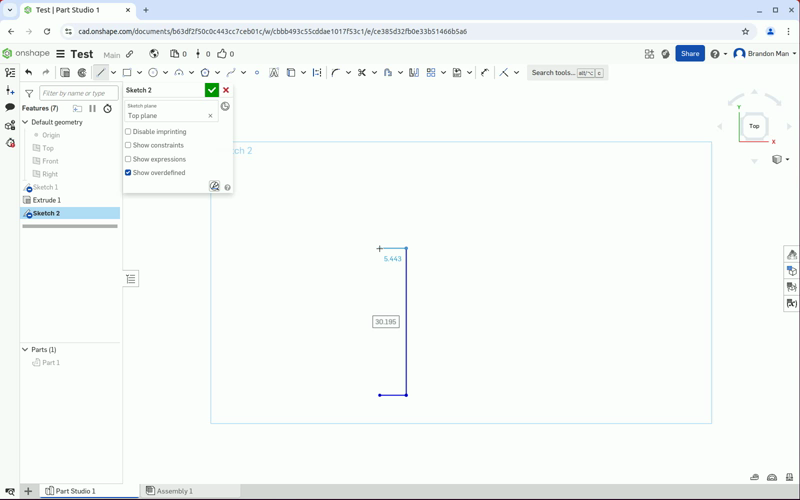
click(379, 248)
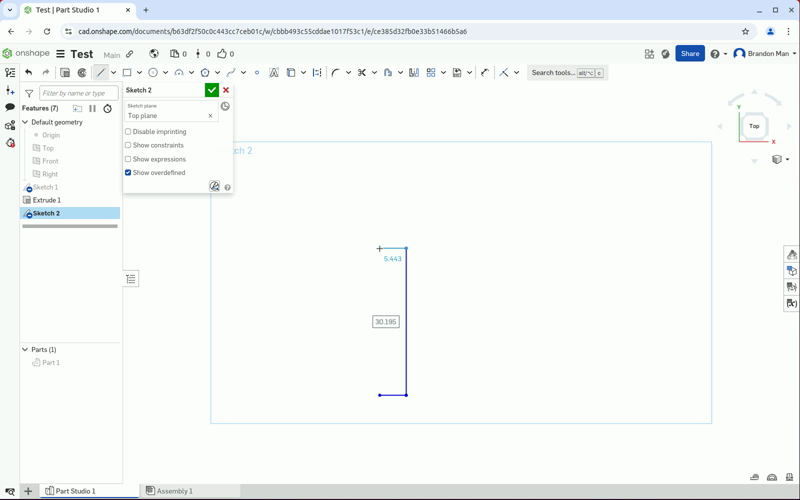
key_up(shift)
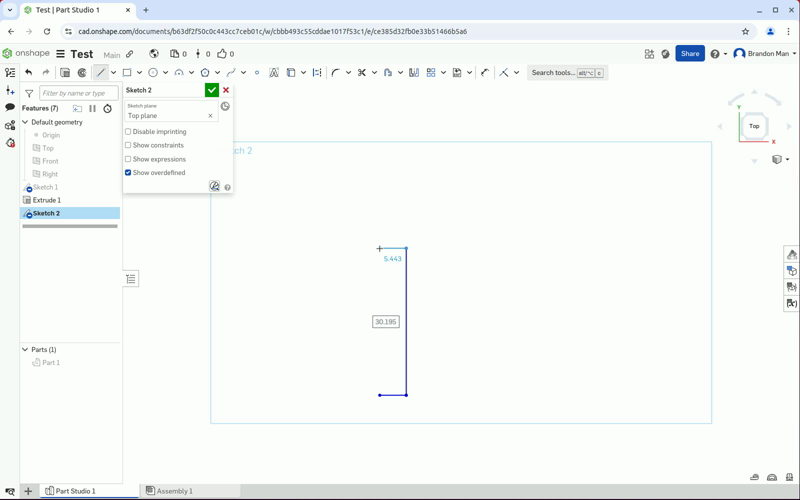
key_down(shift)
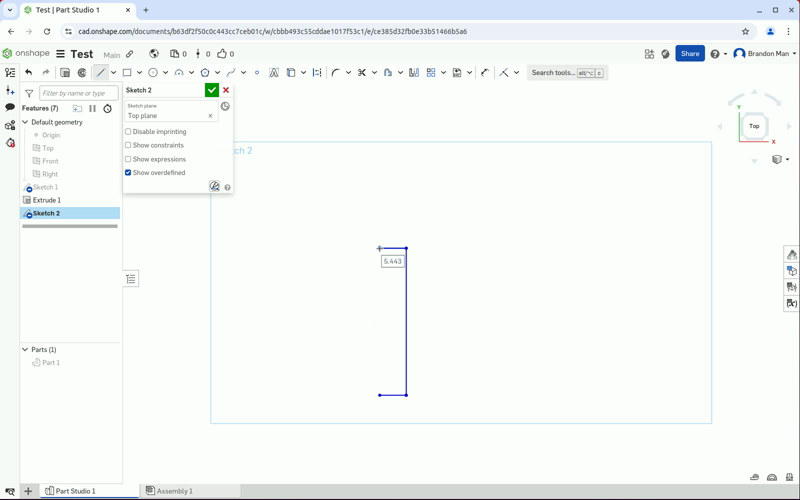
mouse_move(379, 395)
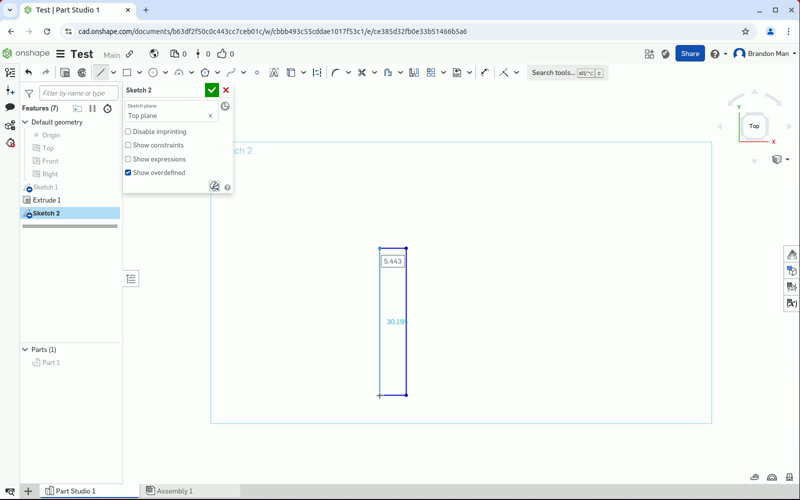
key_up(shift)
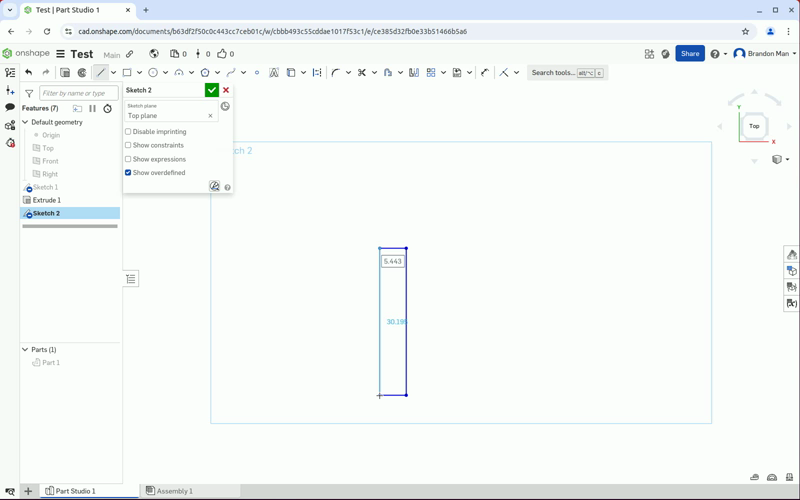
click(379, 395)
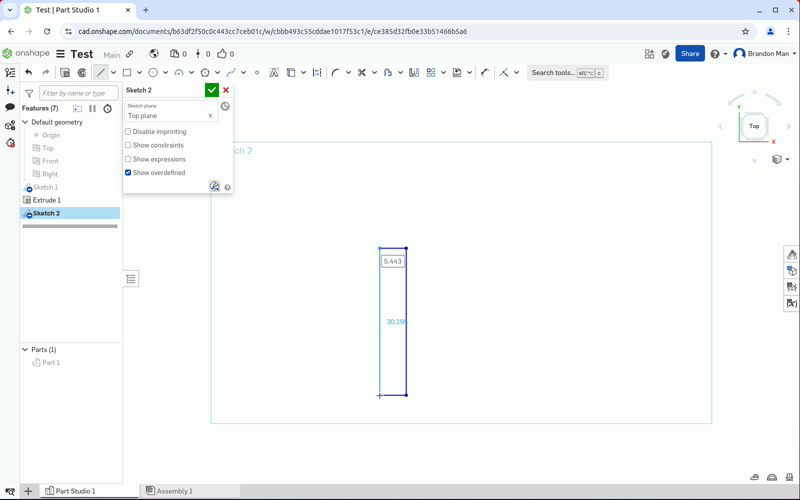
key(esc)
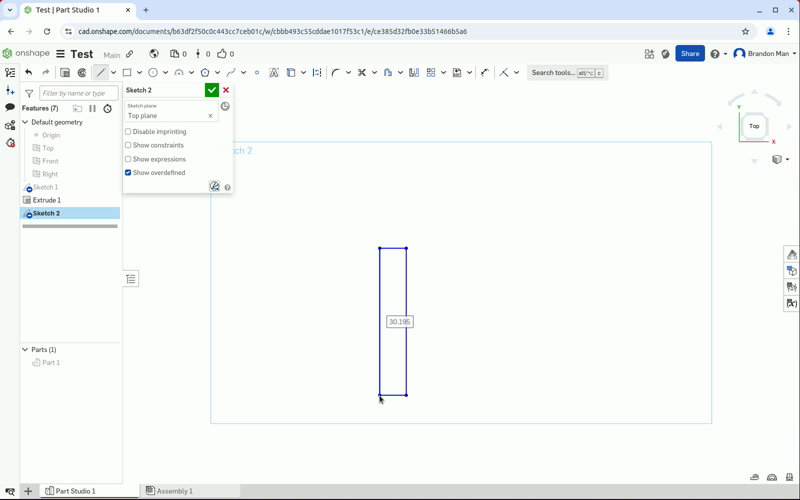
key(l)
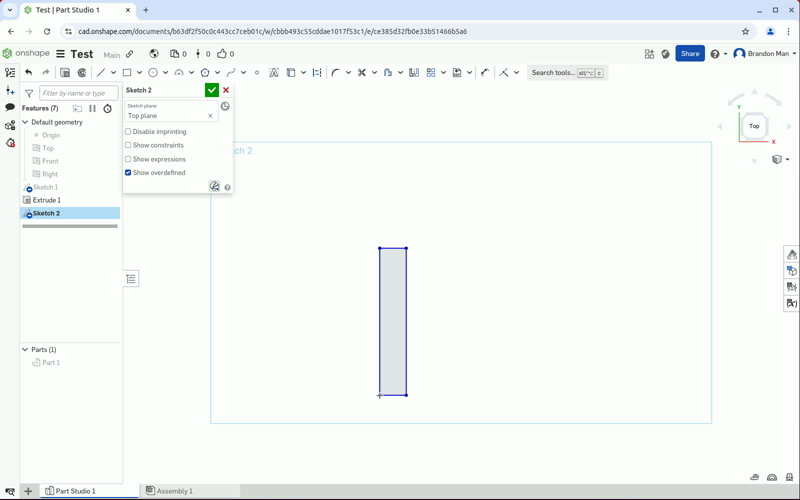
key_down(shift)
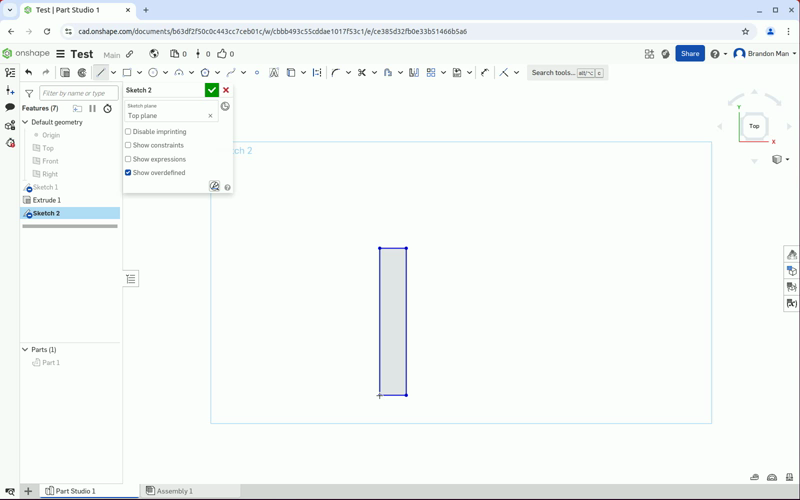
mouse_move(384, 345)
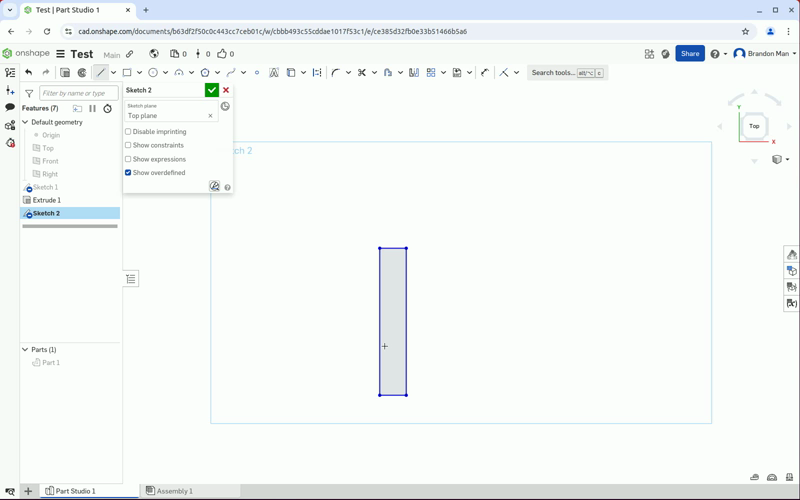
click(384, 345)
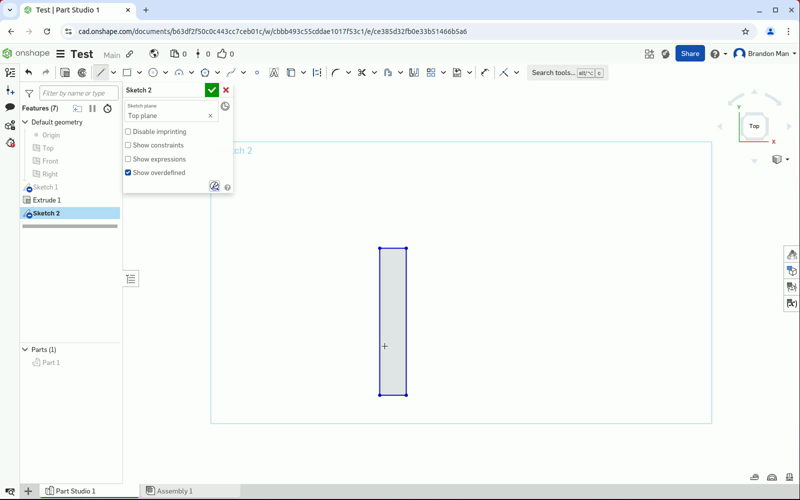
key_up(shift)
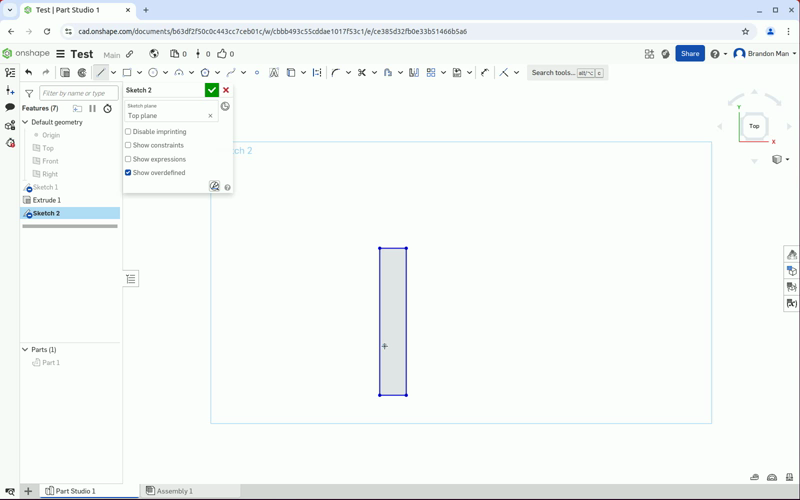
key_down(shift)
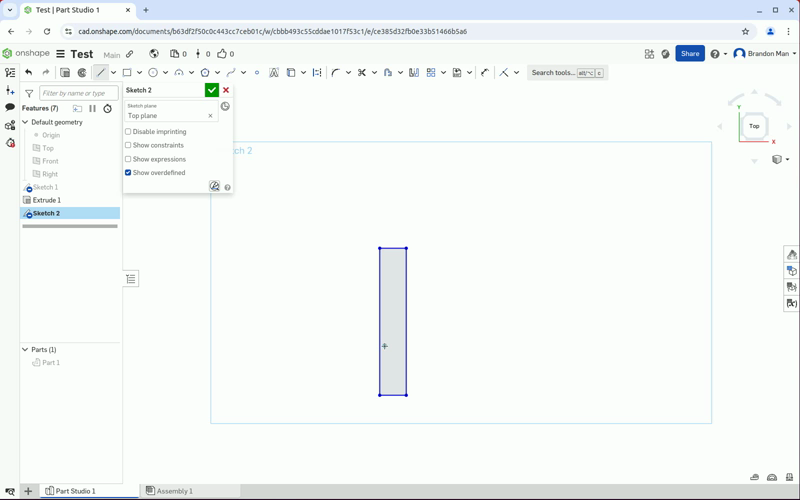
mouse_move(414, 345)
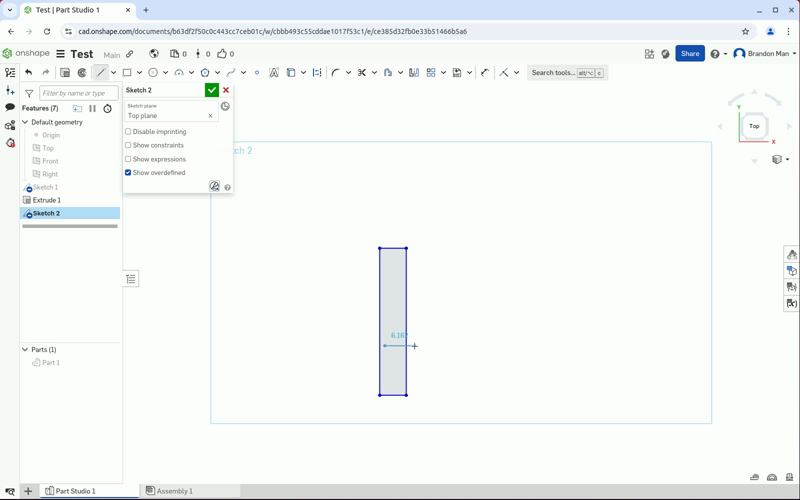
mouse_move(401, 345)
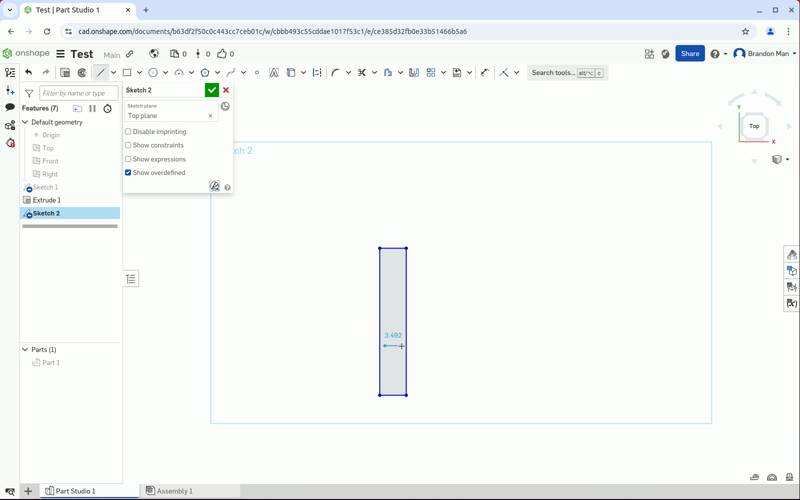
click(401, 345)
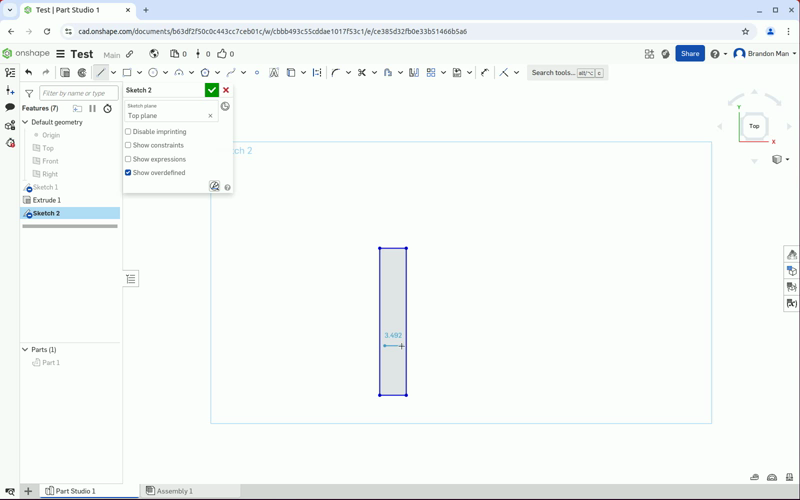
key_up(shift)
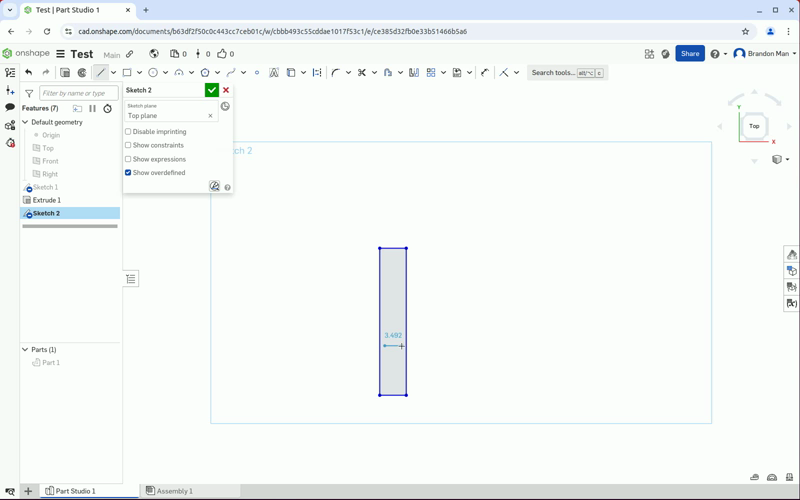
key_down(shift)
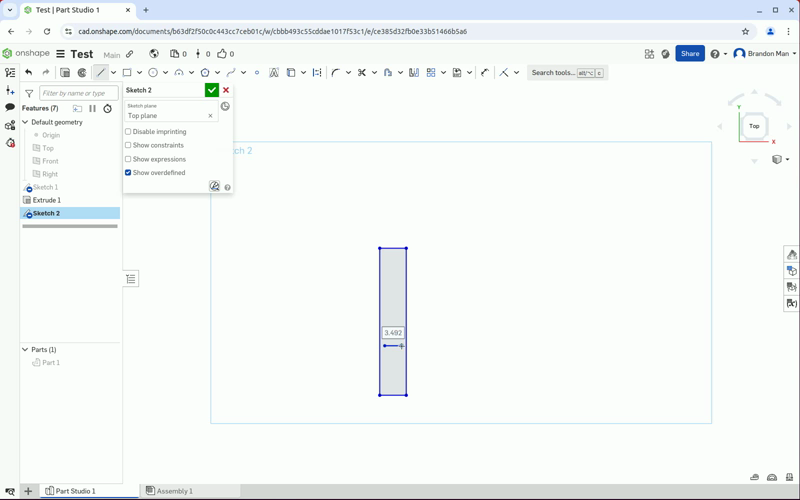
mouse_move(431, 345)
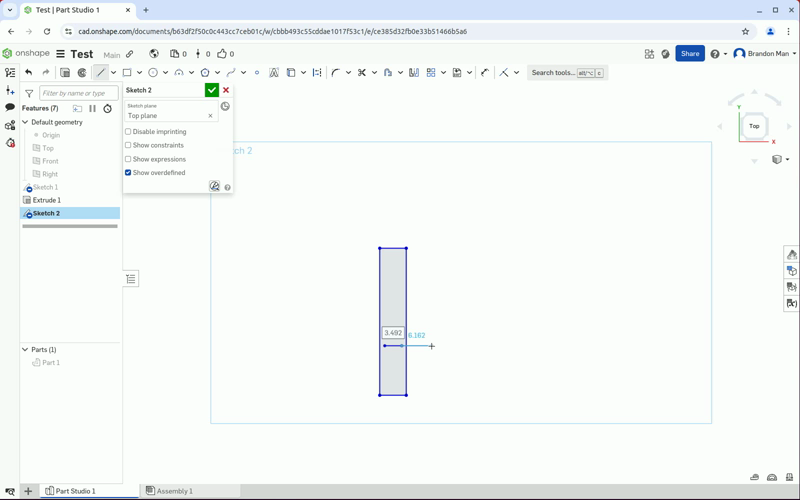
mouse_move(401, 297)
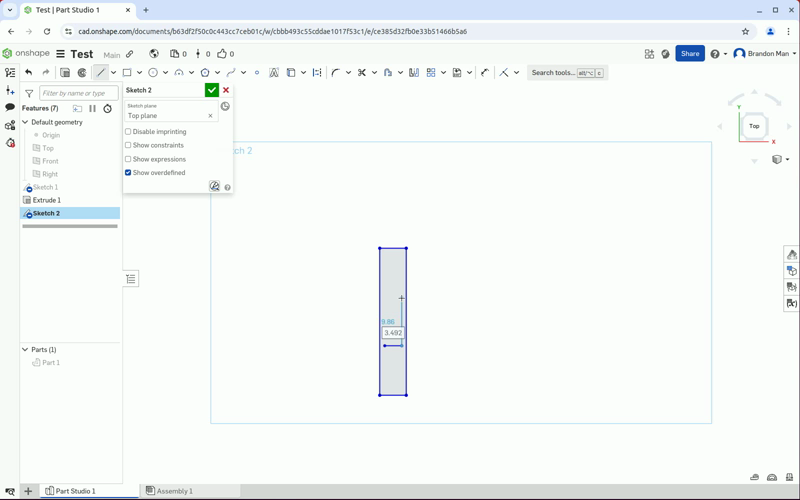
click(401, 297)
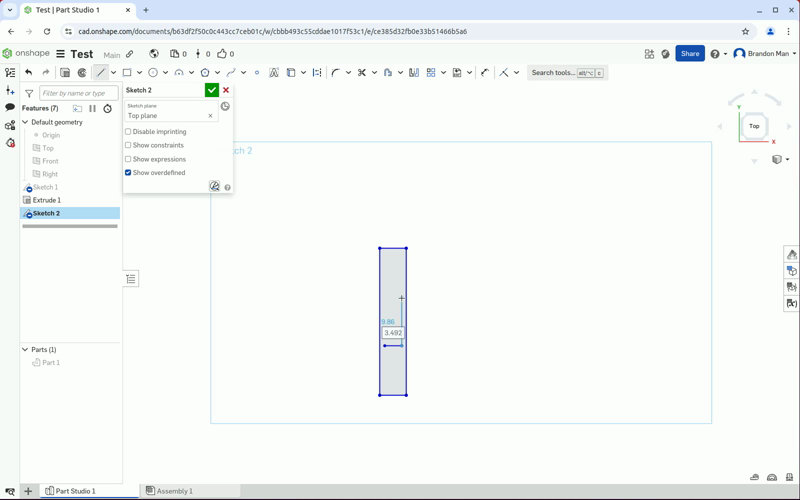
key_up(shift)
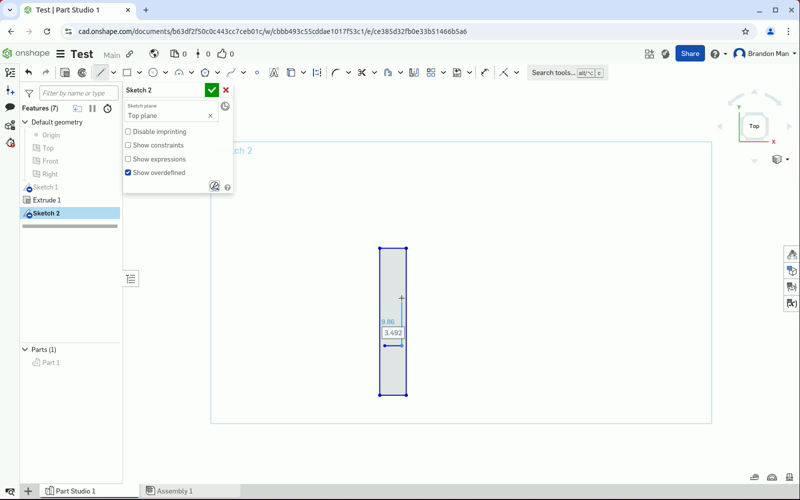
key_down(shift)
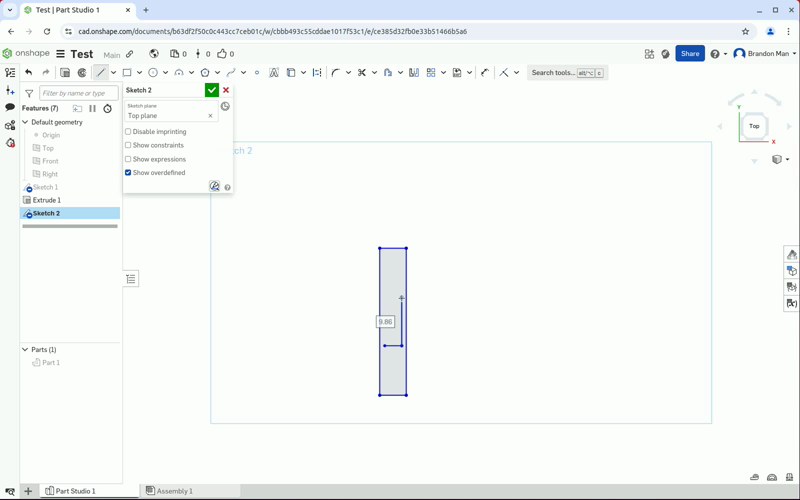
mouse_move(431, 297)
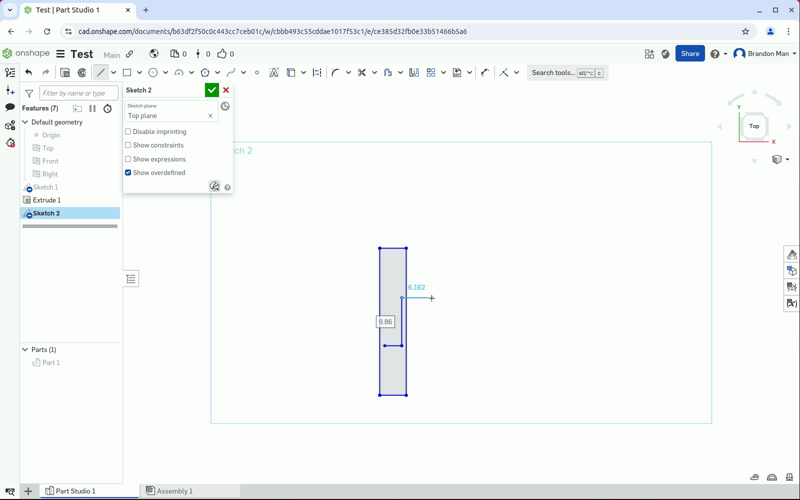
mouse_move(384, 299)
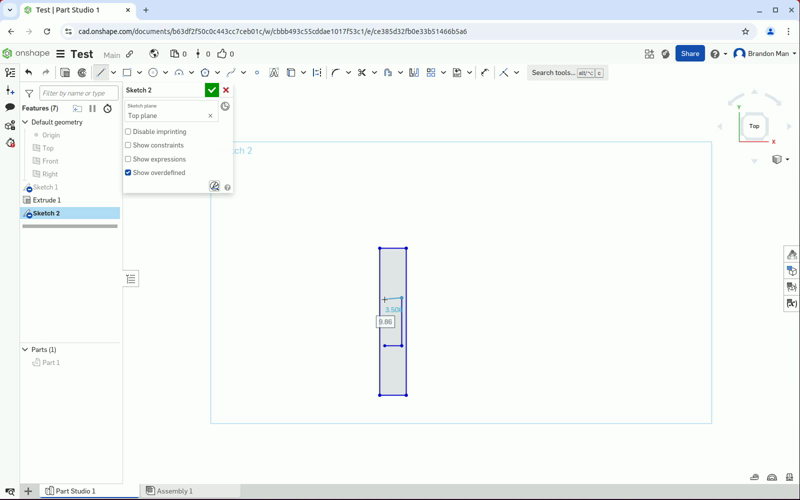
click(384, 299)
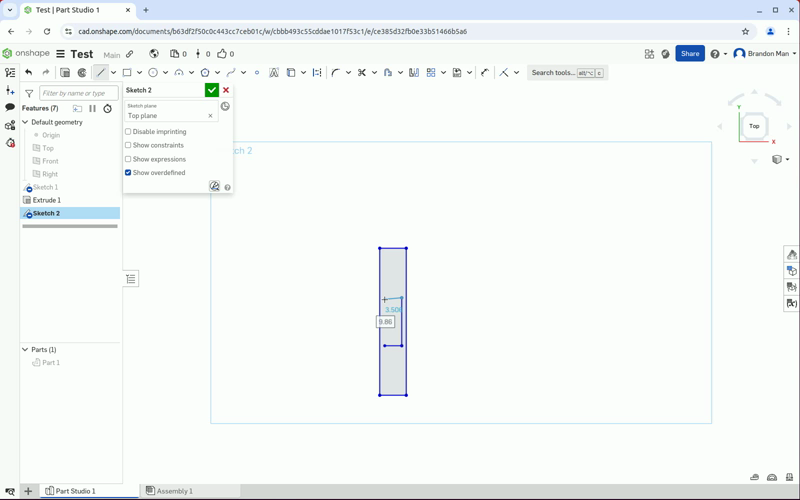
key_up(shift)
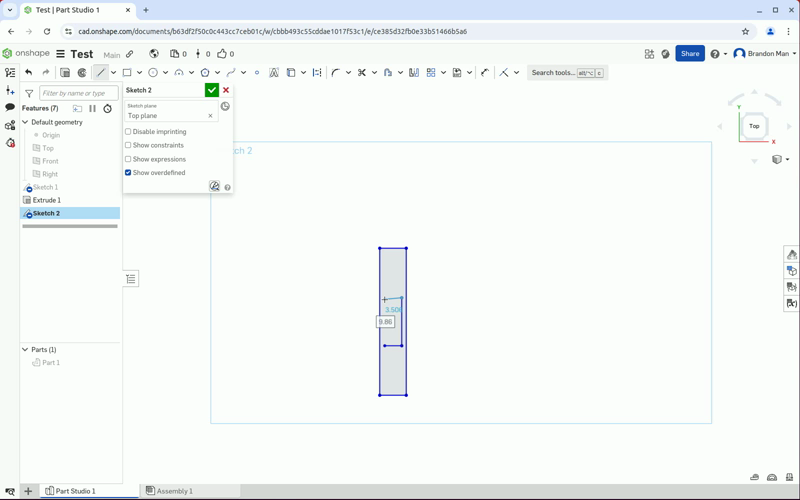
mouse_move(414, 299)
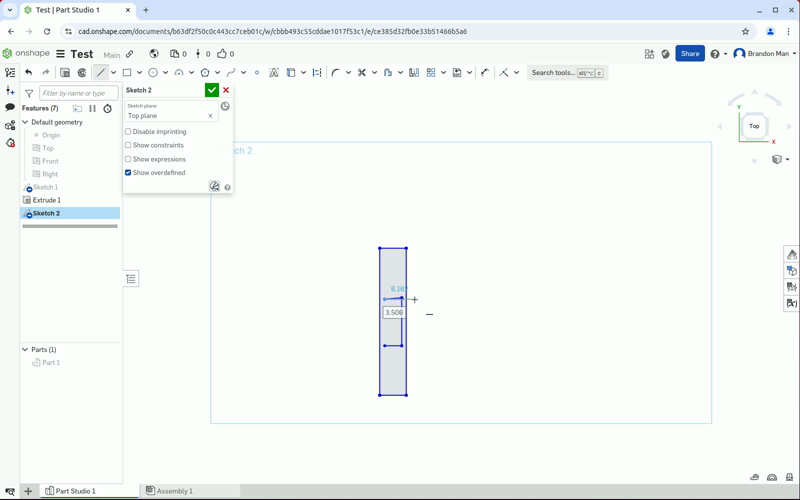
key_down(shift)
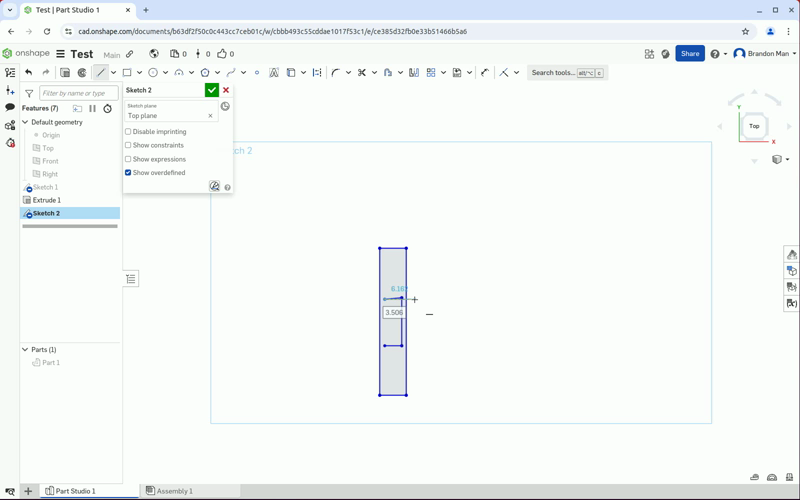
mouse_move(384, 345)
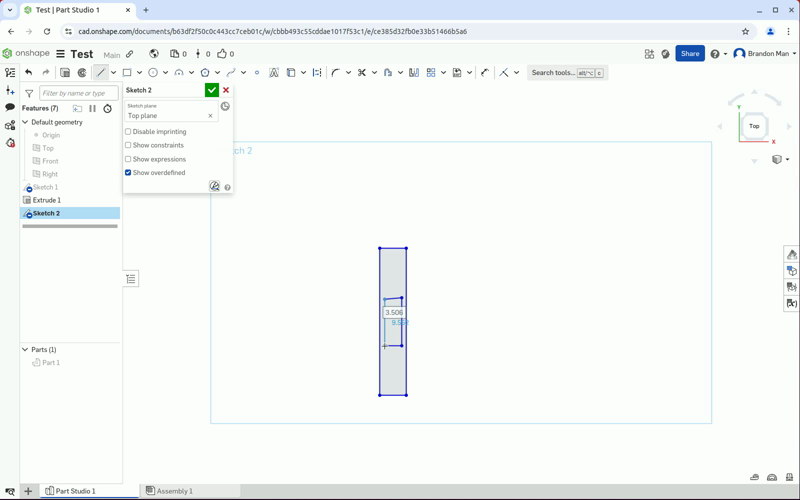
key_up(shift)
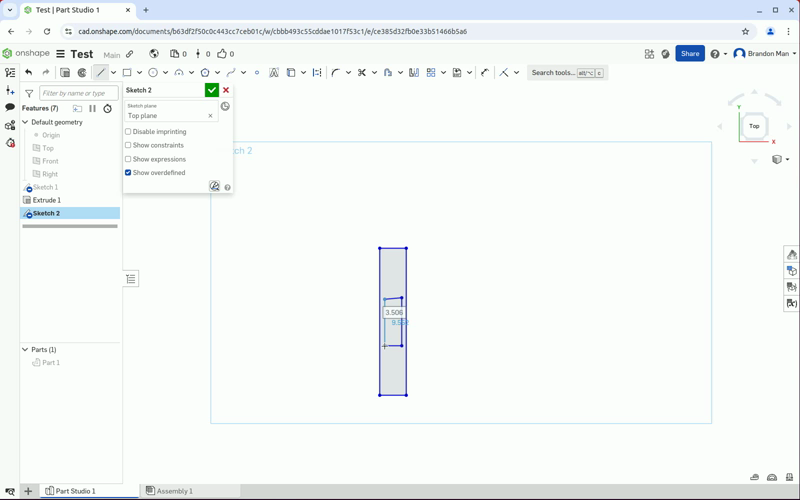
click(384, 345)
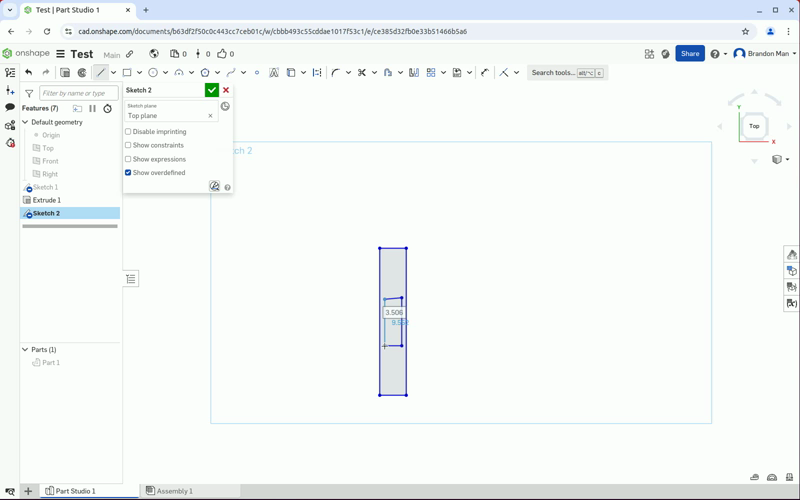
key(esc)
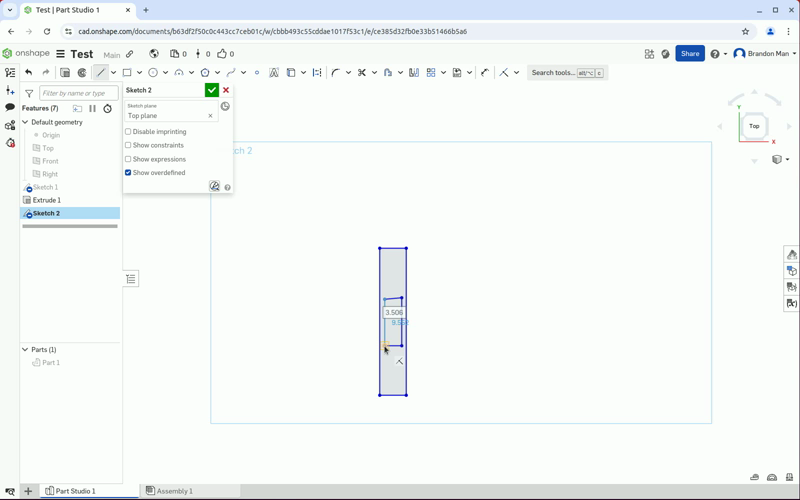
mouse_move(396, 367)
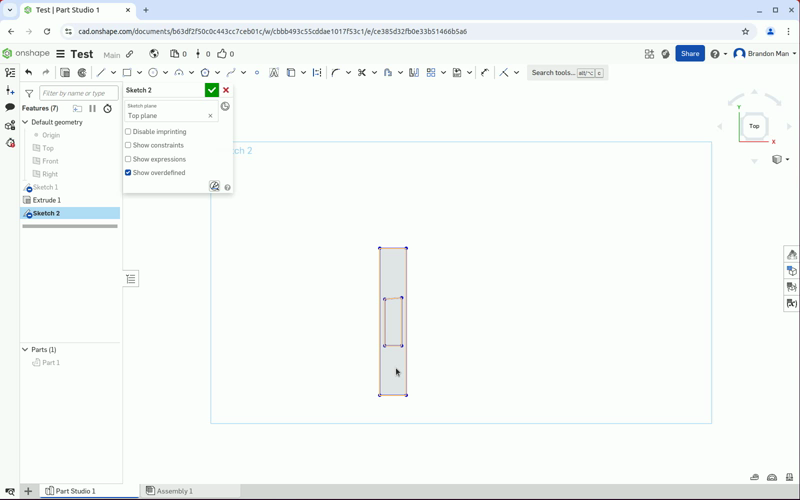
click(396, 367)
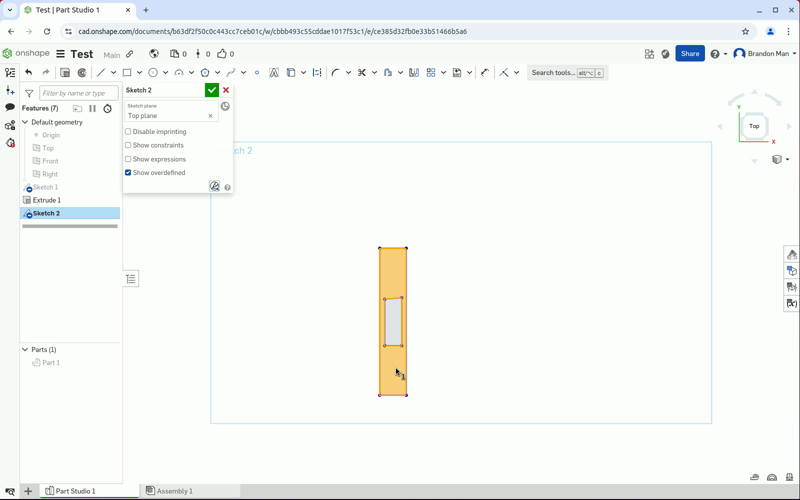
mouse_move(73, 352)
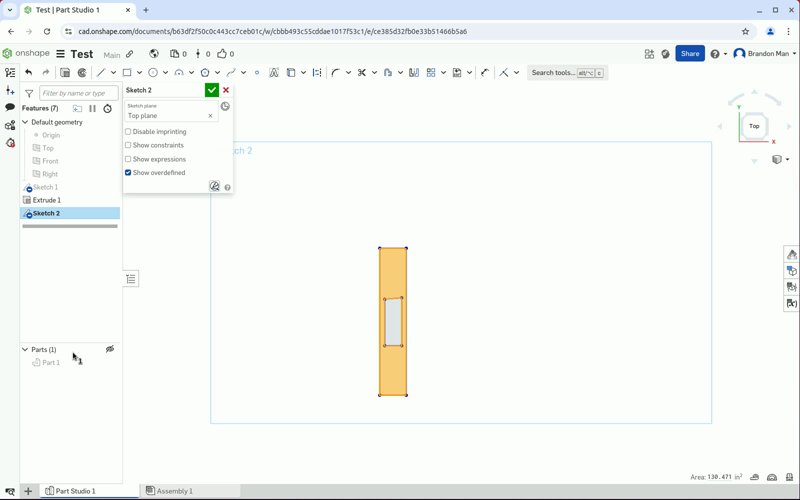
key(shift+y)
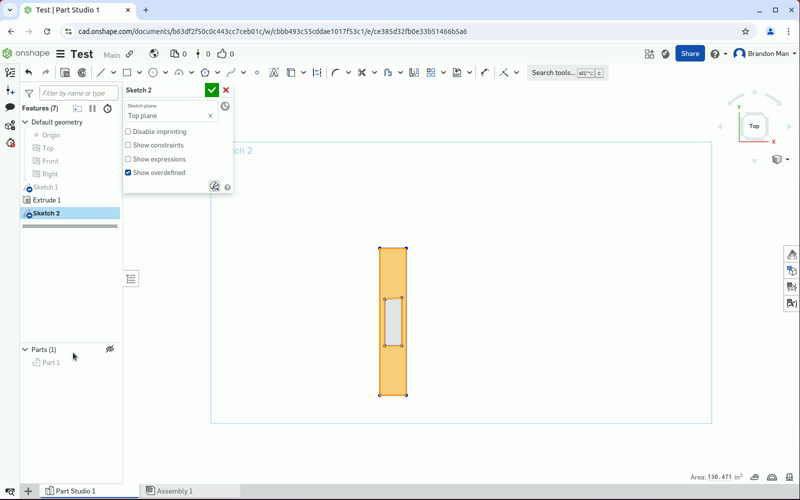
key(shift+e)
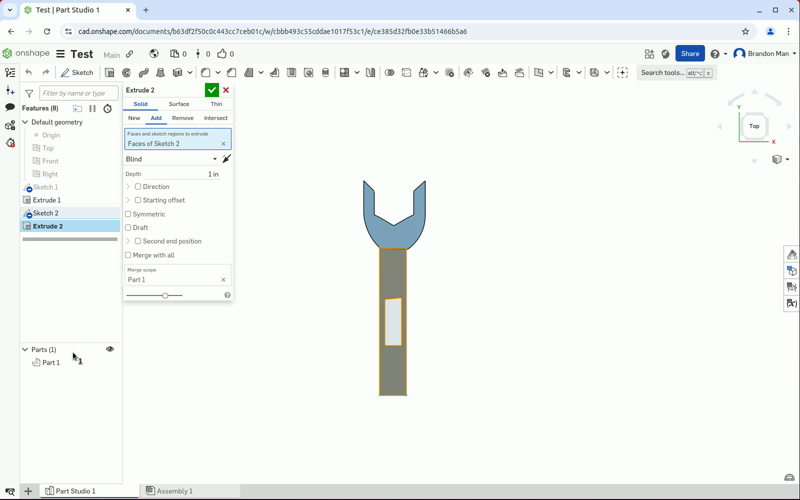
mouse_move(143, 106)
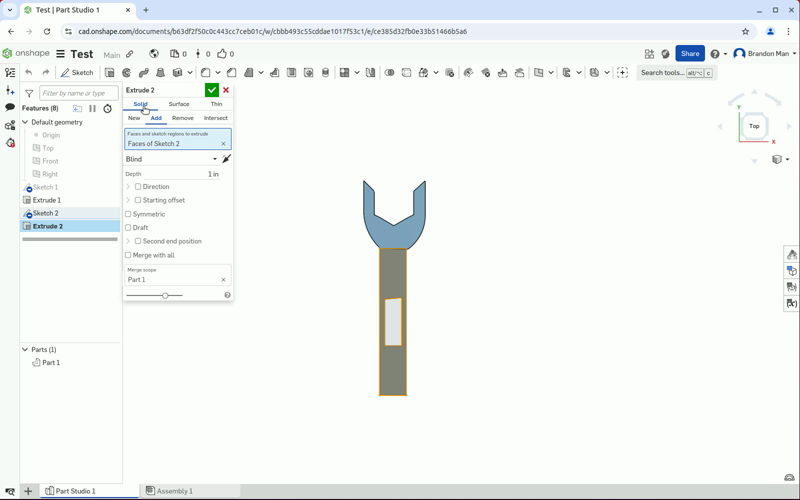
click(143, 106)
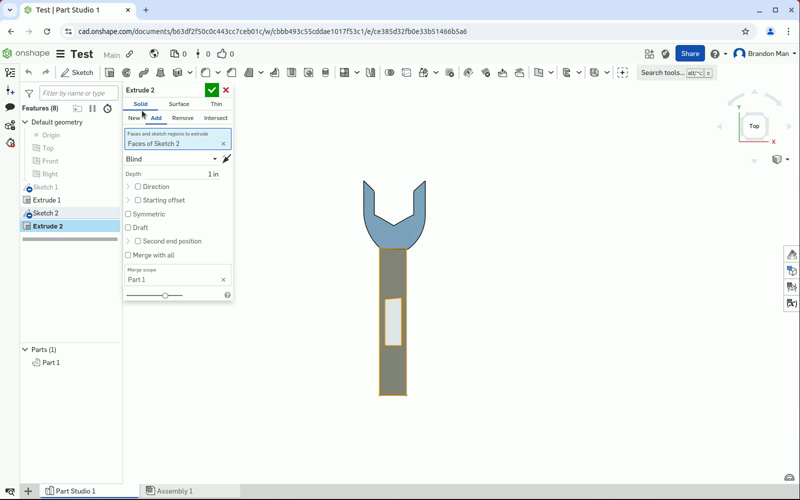
mouse_move(137, 120)
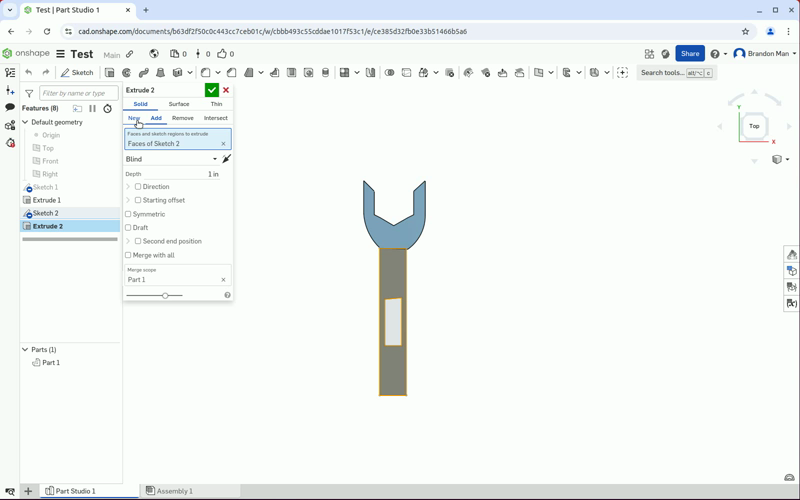
click(137, 120)
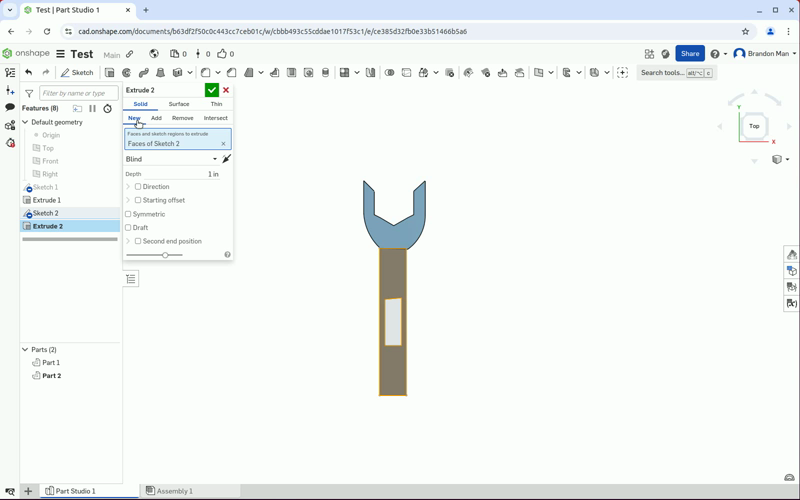
key(tab, 4)
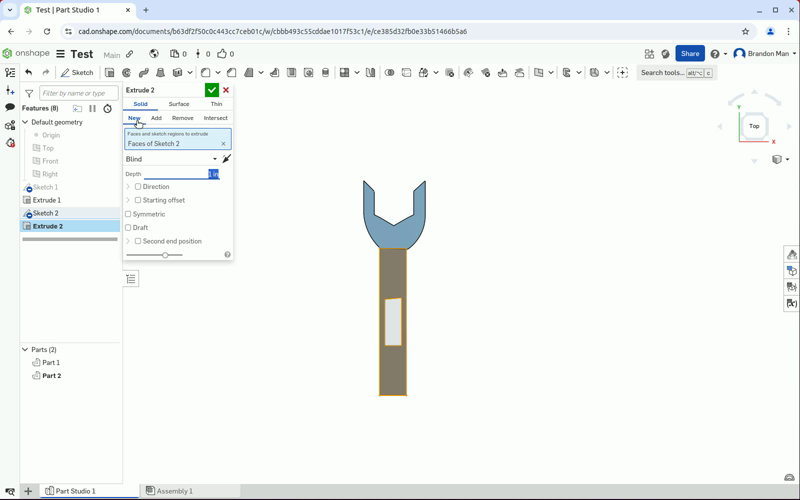
text(3.129)
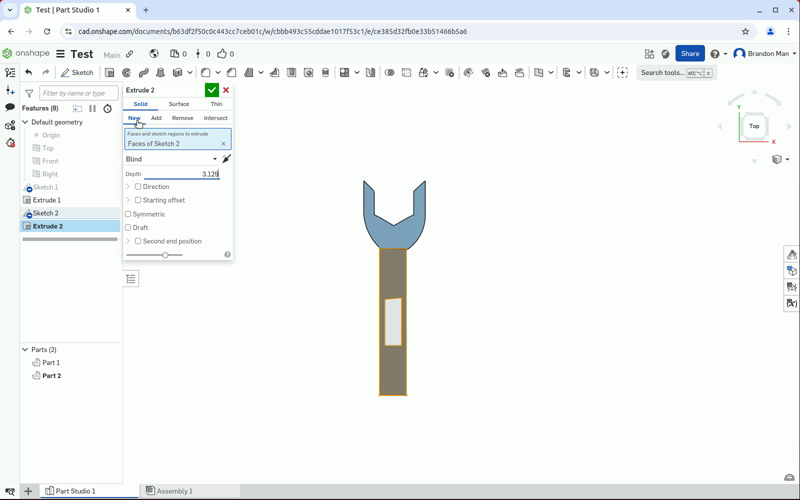
key(enter)
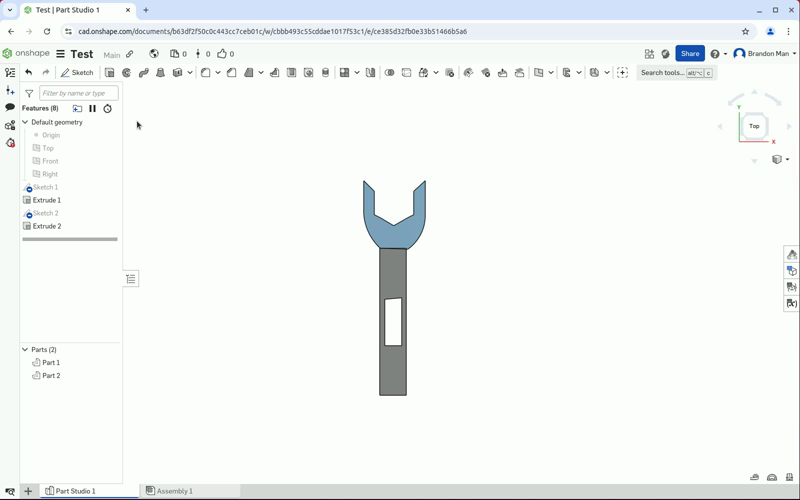
key(shift+h)
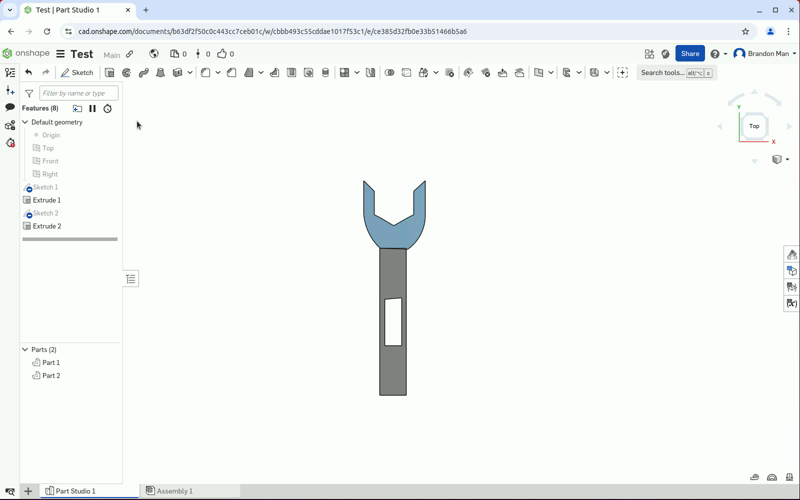
key(shift+h)
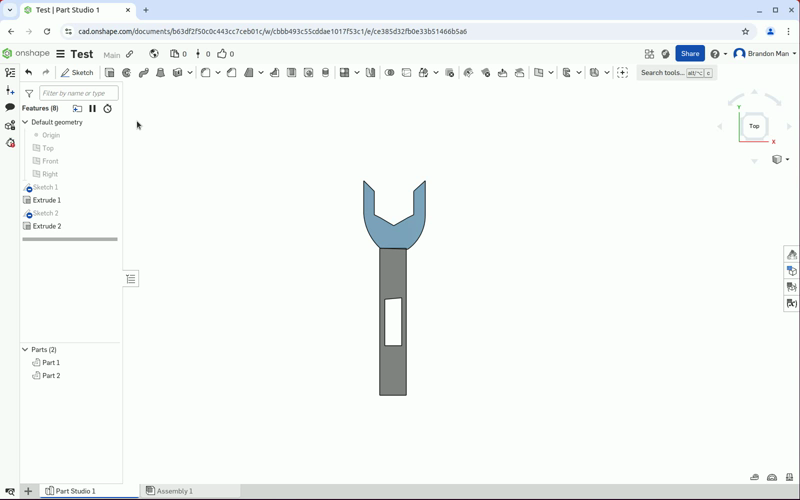
mouse_move(73, 189)
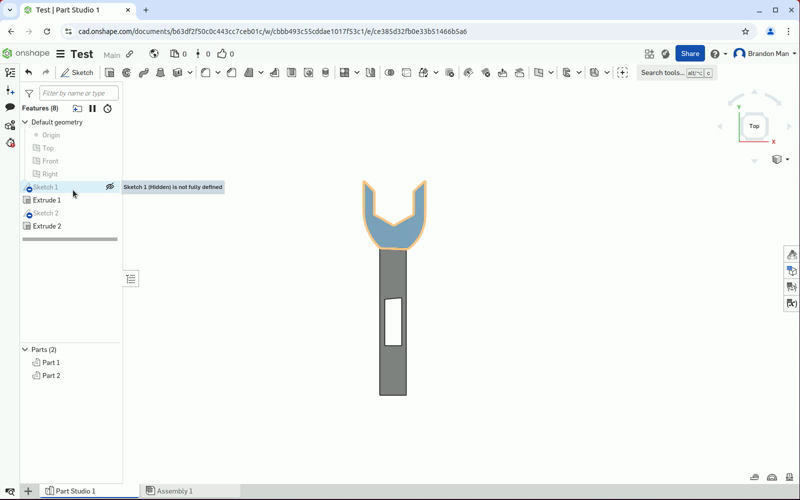
click(73, 189)
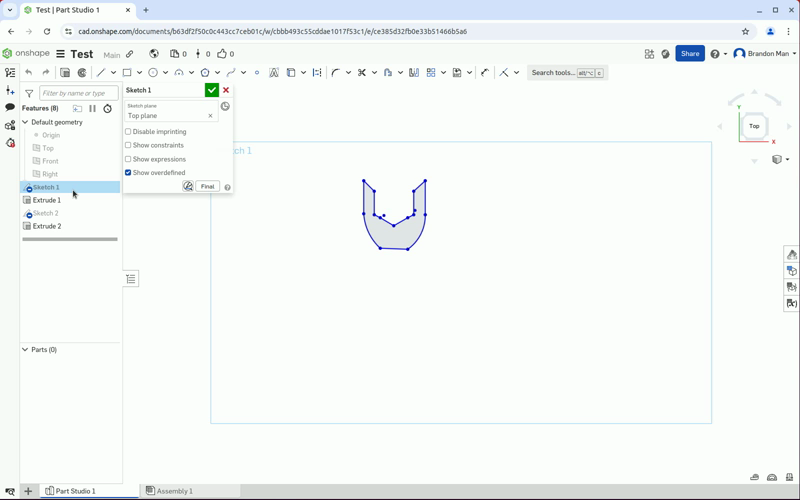
mouse_move(229, 92)
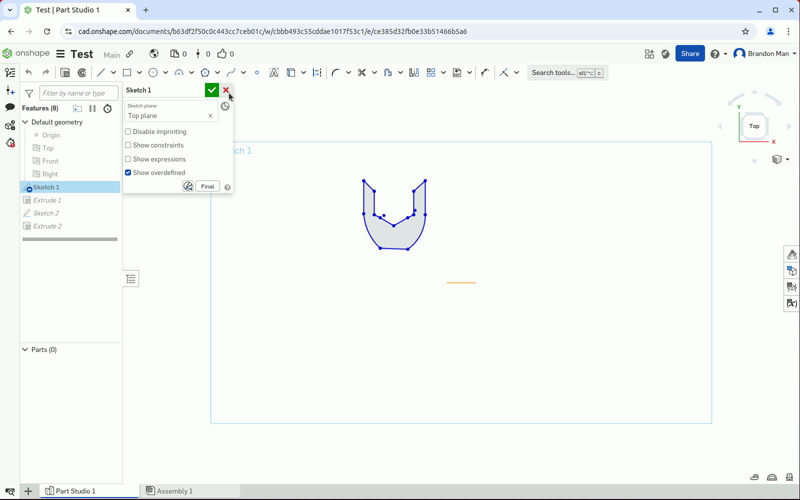
click(229, 92)
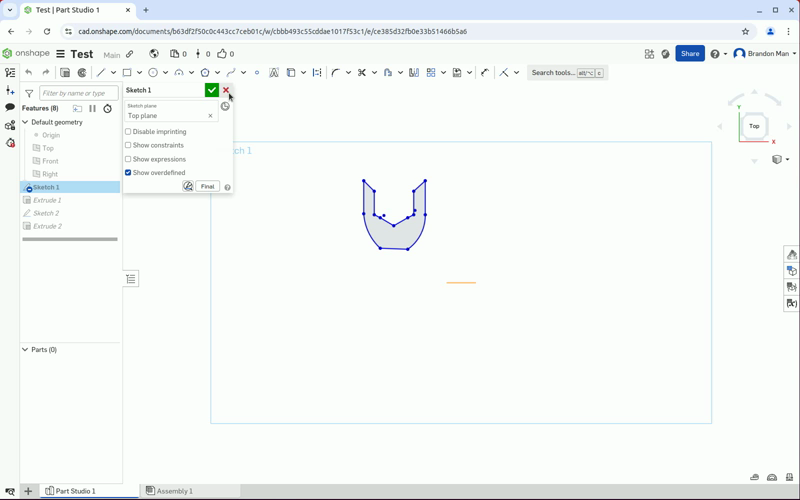
key(shift+s)
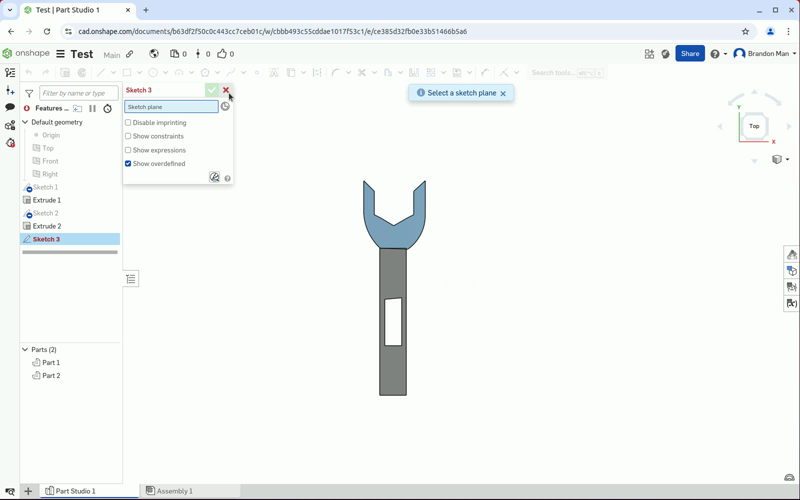
mouse_move(73, 150)
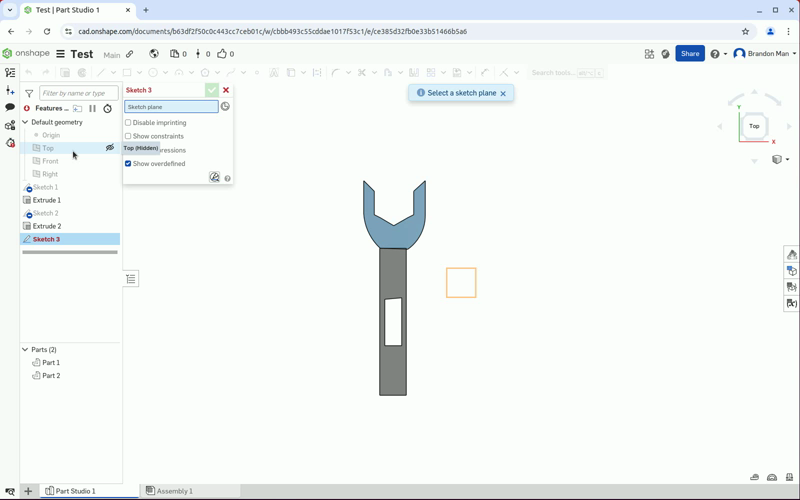
click(73, 150)
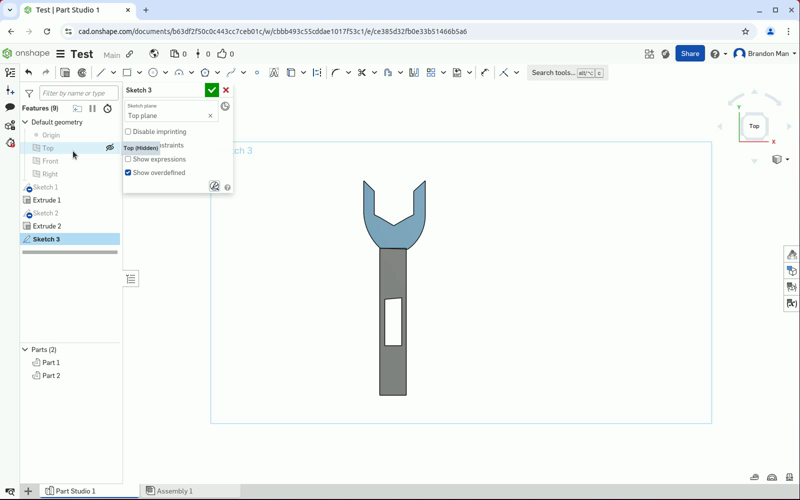
mouse_move(73, 352)
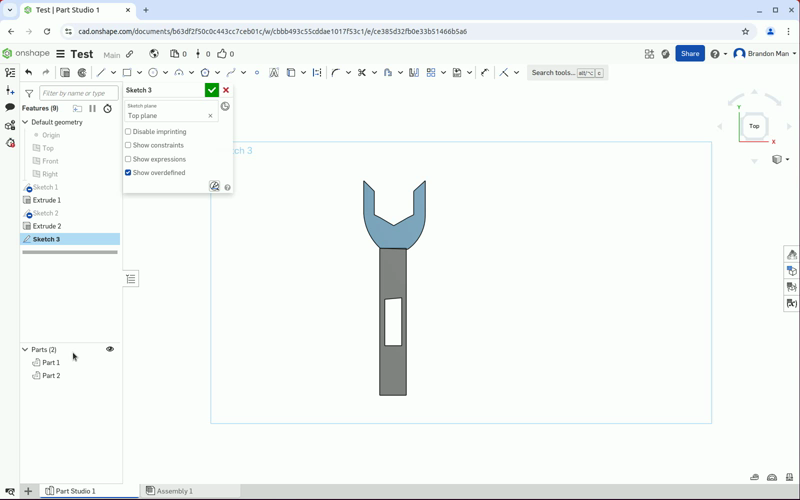
key(y)
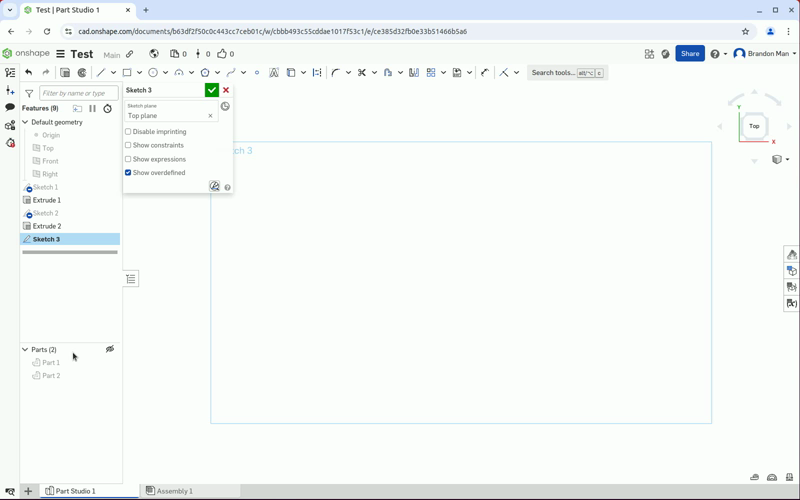
key(l)
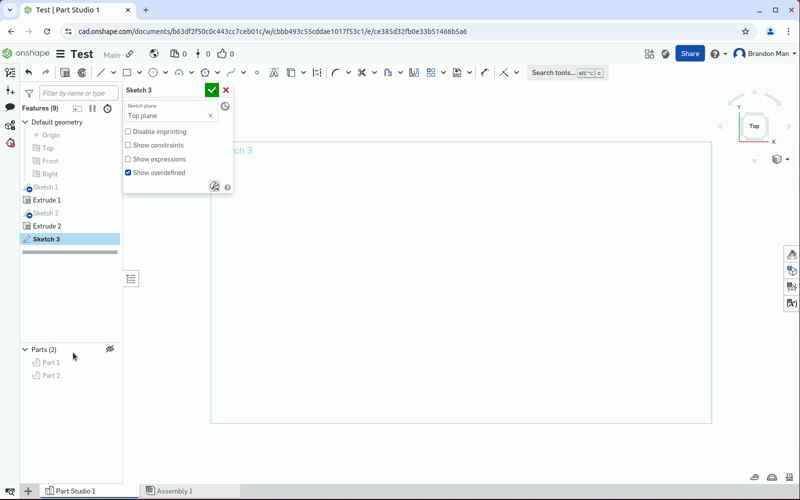
key_down(shift)
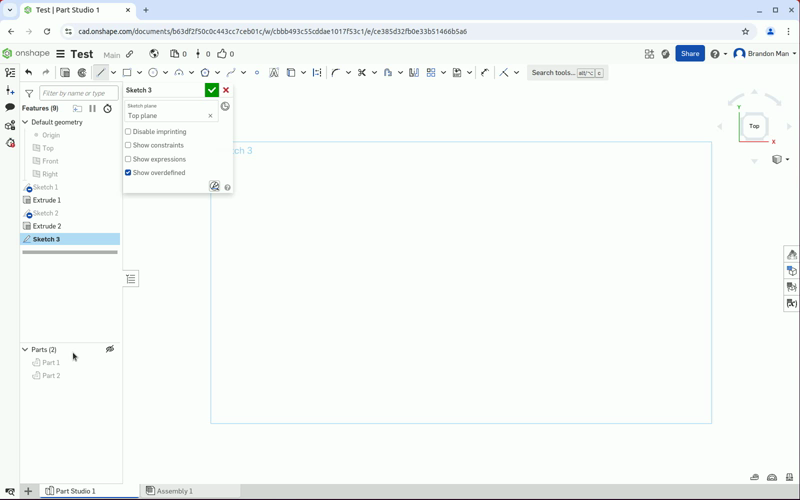
mouse_move(384, 346)
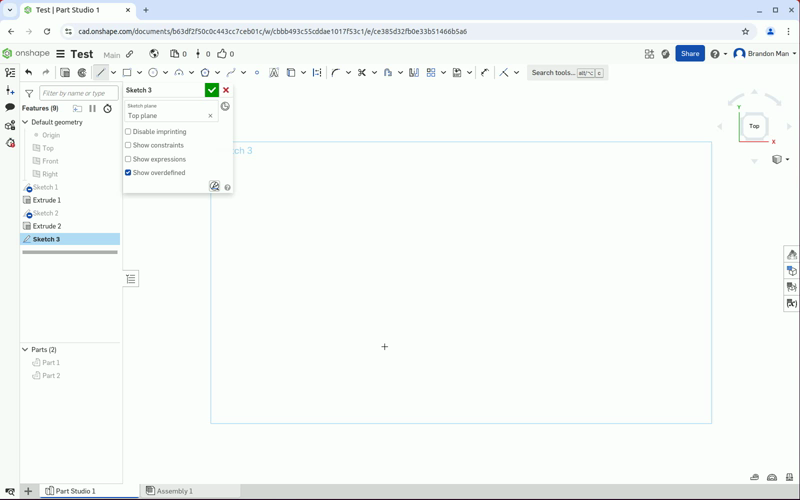
click(384, 346)
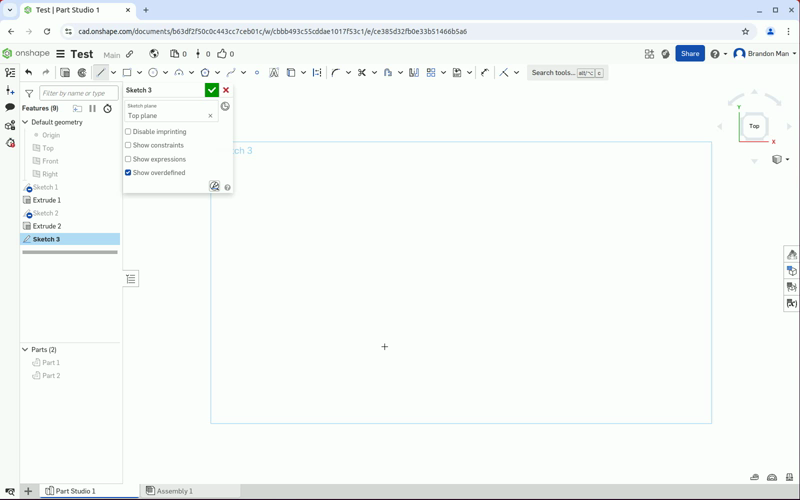
key_up(shift)
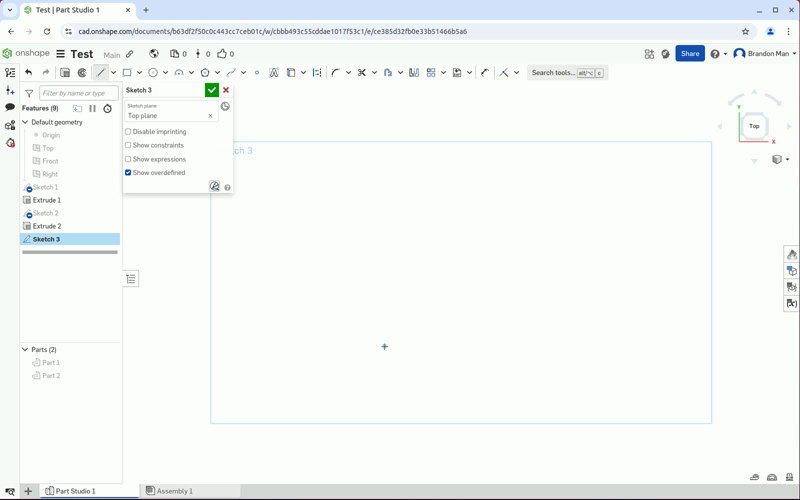
key_down(shift)
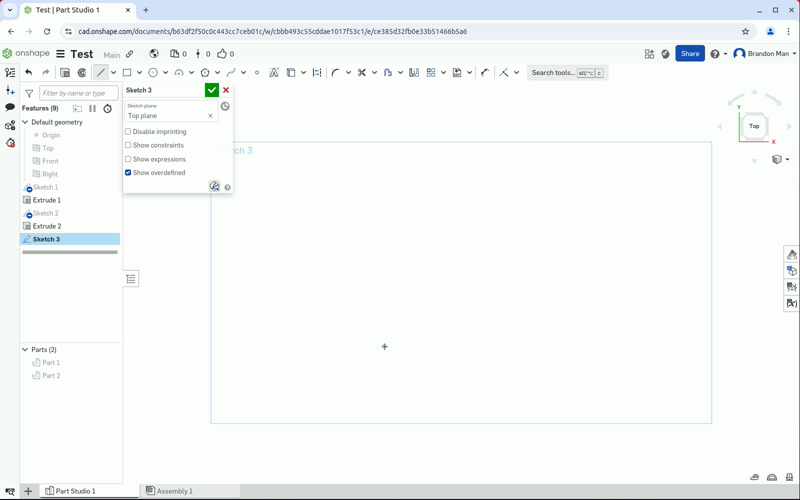
mouse_move(414, 346)
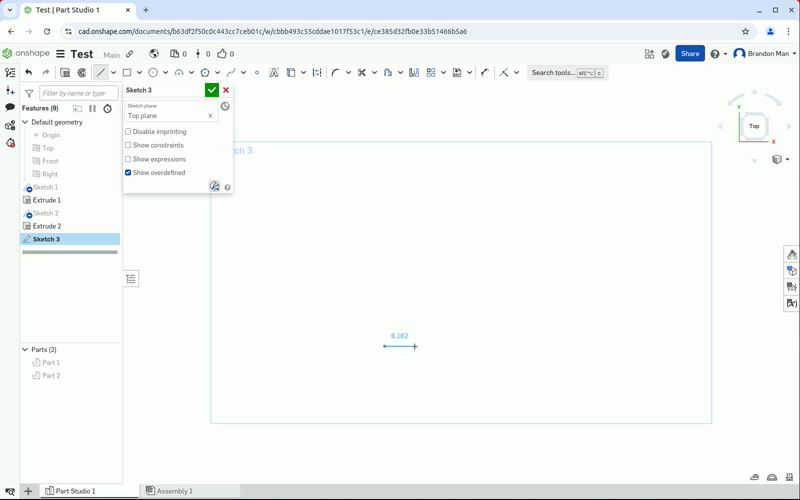
mouse_move(401, 346)
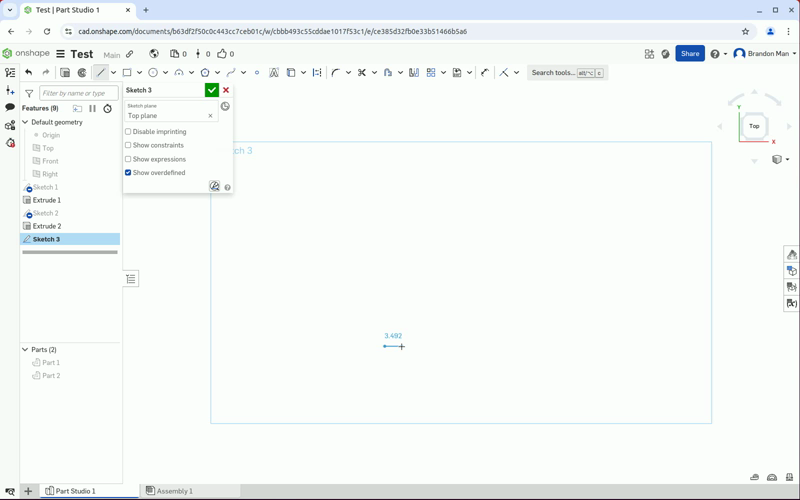
click(401, 346)
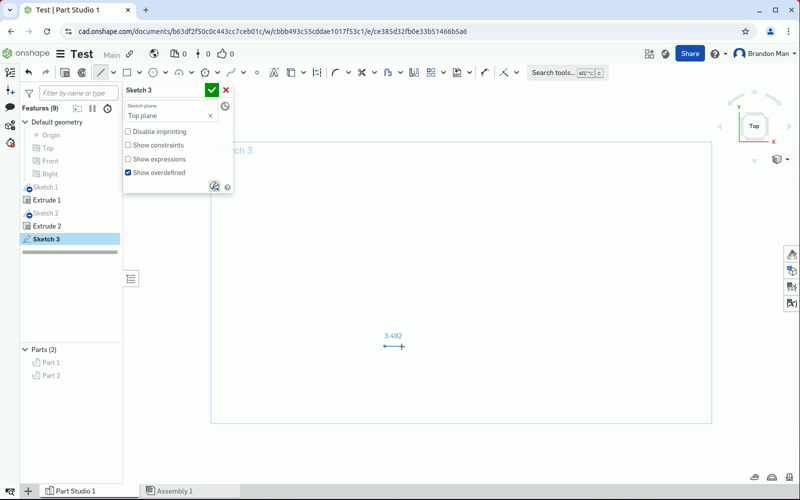
key_up(shift)
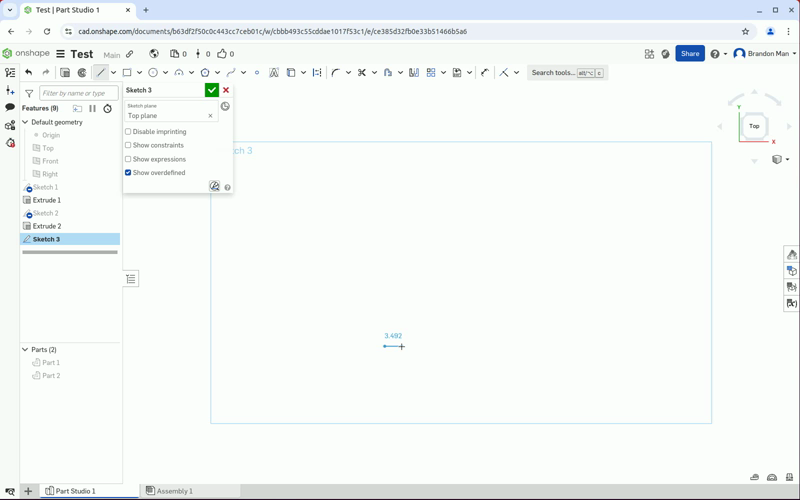
key_down(shift)
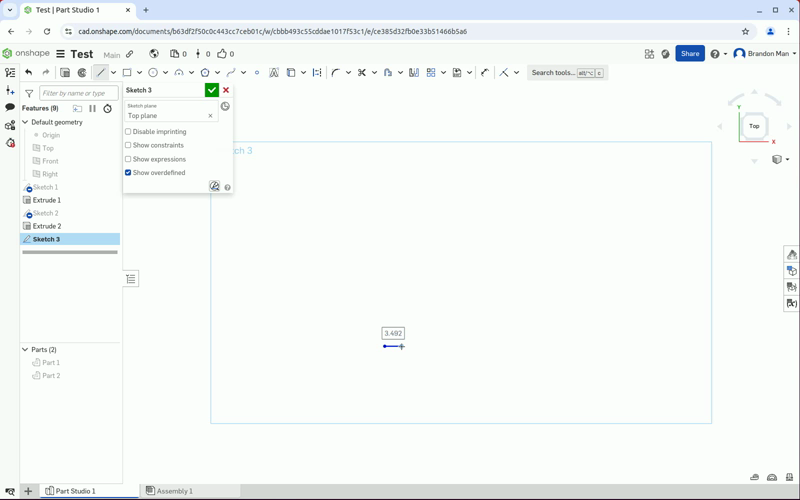
mouse_move(431, 346)
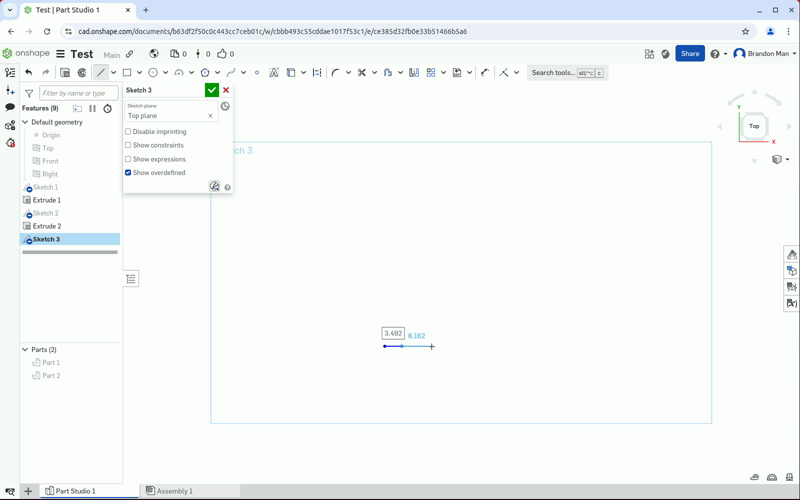
mouse_move(401, 297)
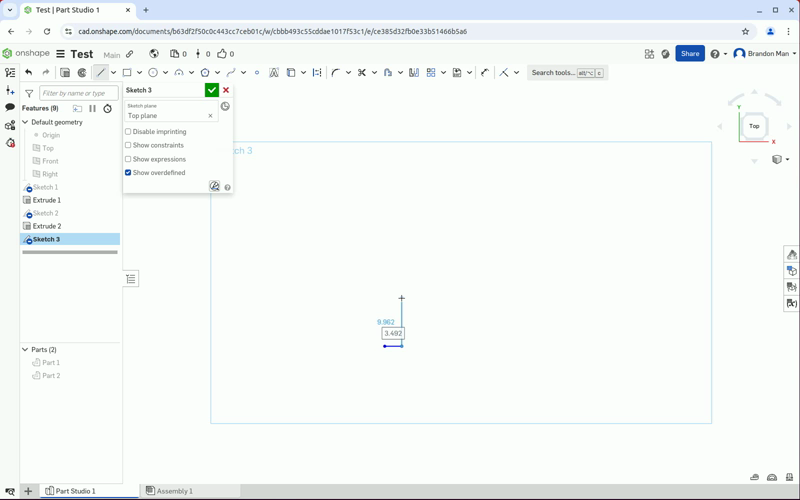
click(401, 297)
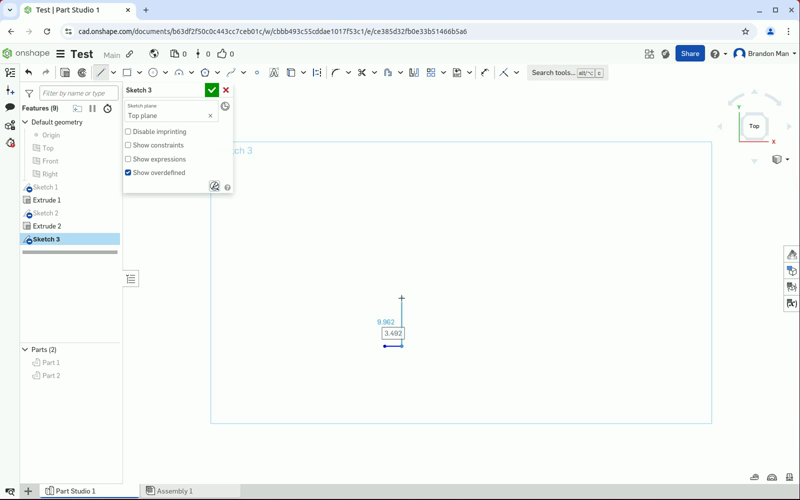
key_up(shift)
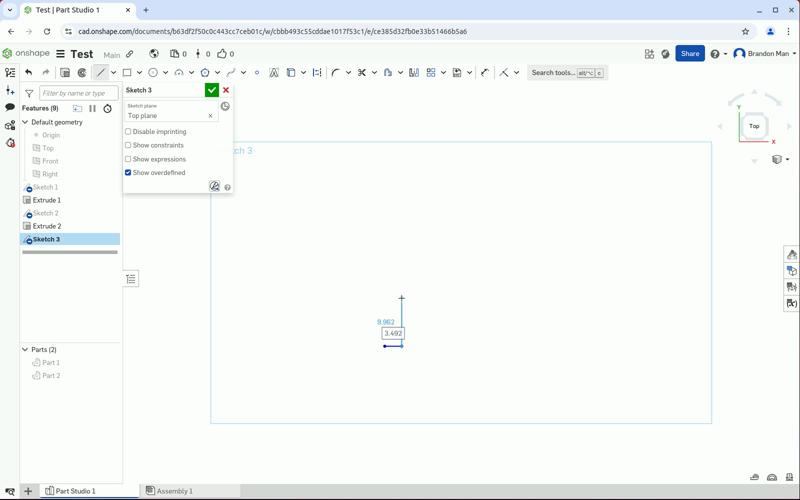
key_down(shift)
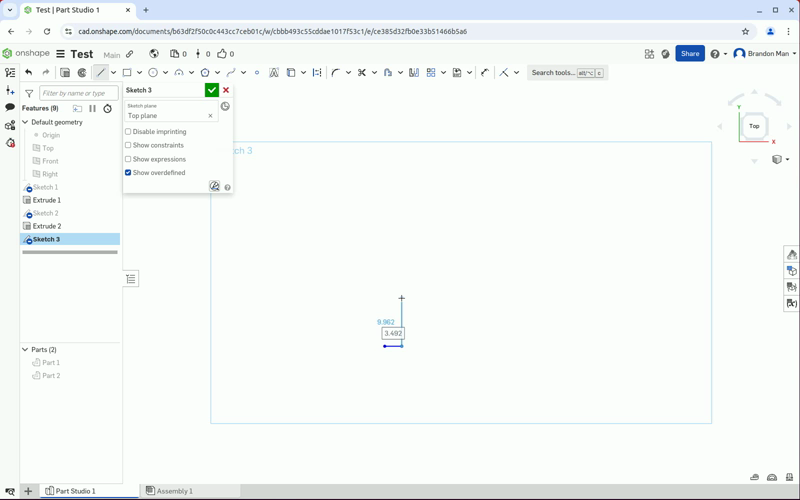
mouse_move(431, 297)
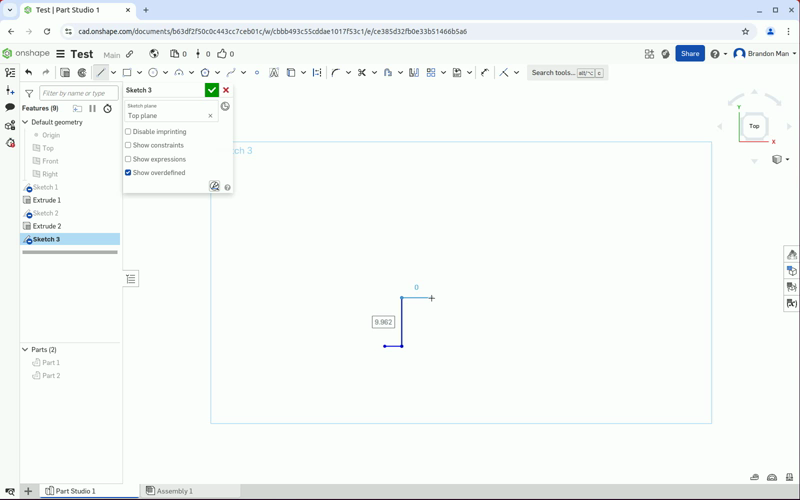
mouse_move(384, 297)
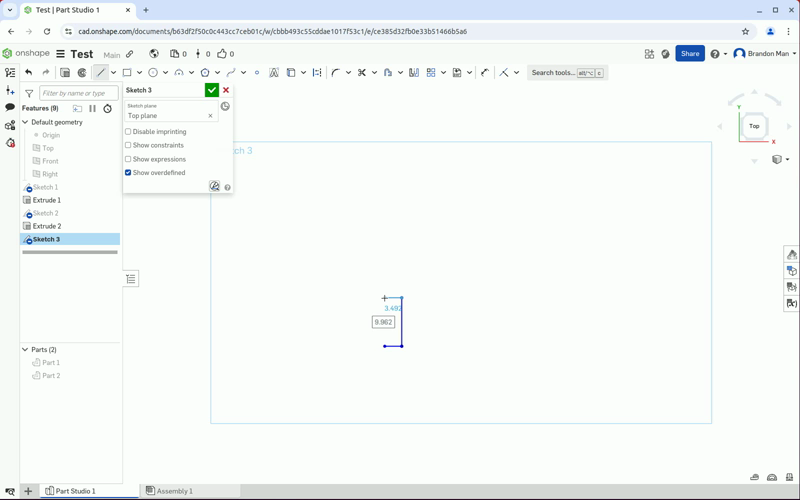
click(384, 297)
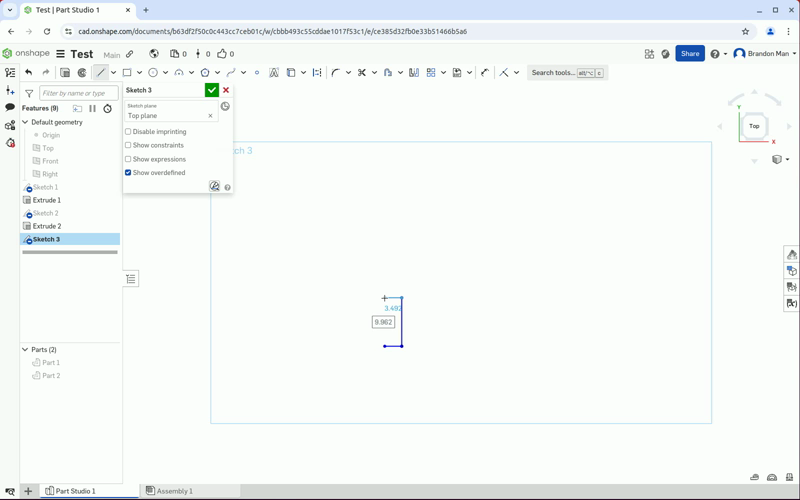
key_up(shift)
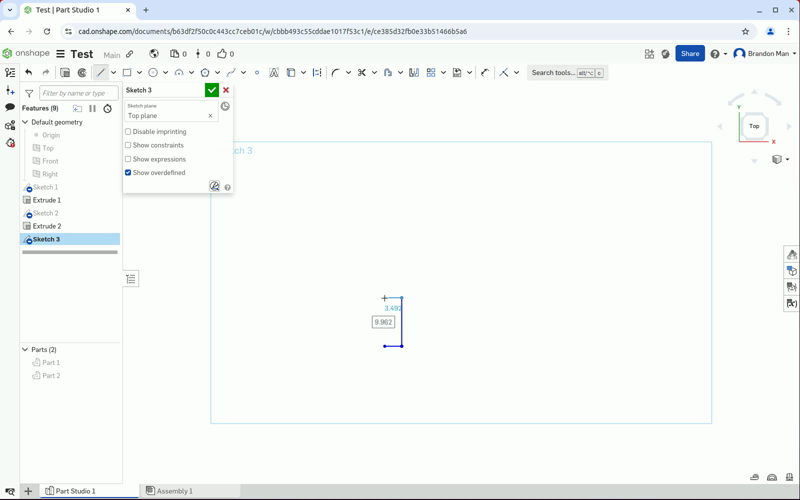
mouse_move(414, 297)
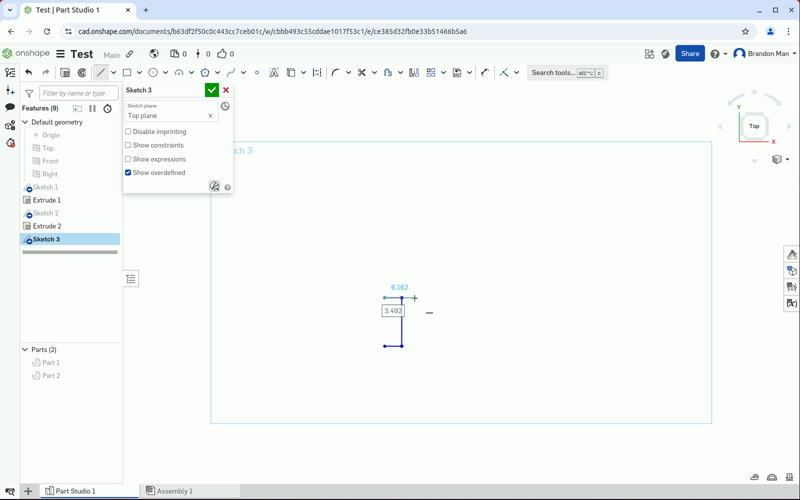
key_down(shift)
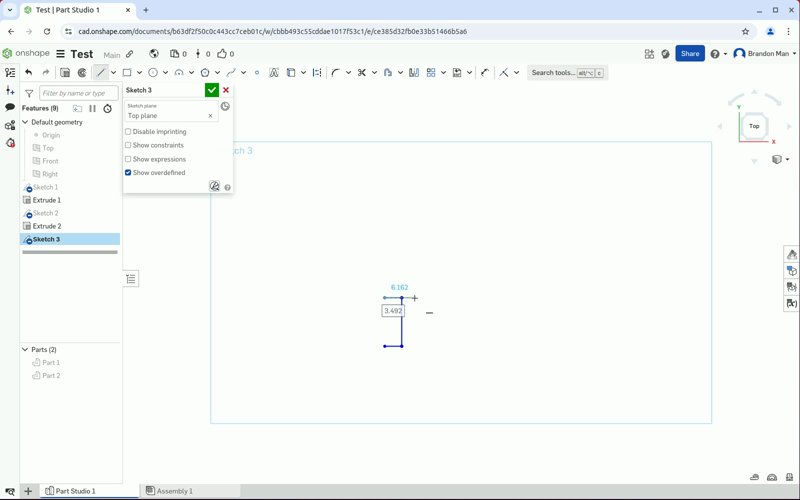
mouse_move(384, 346)
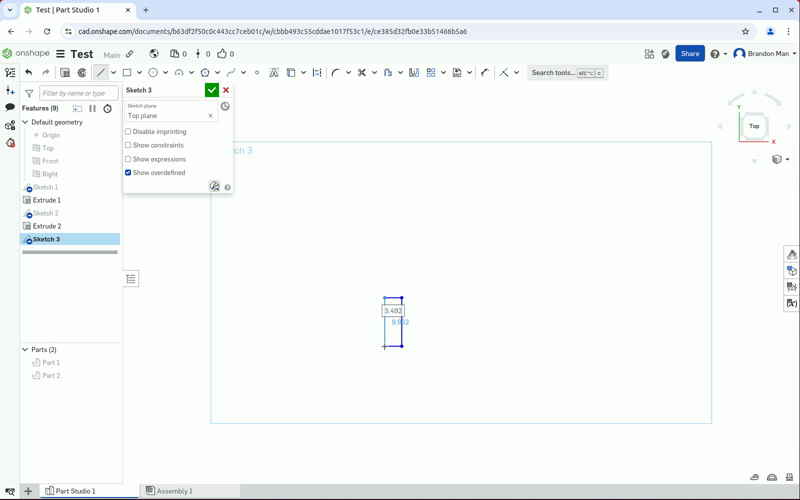
key_up(shift)
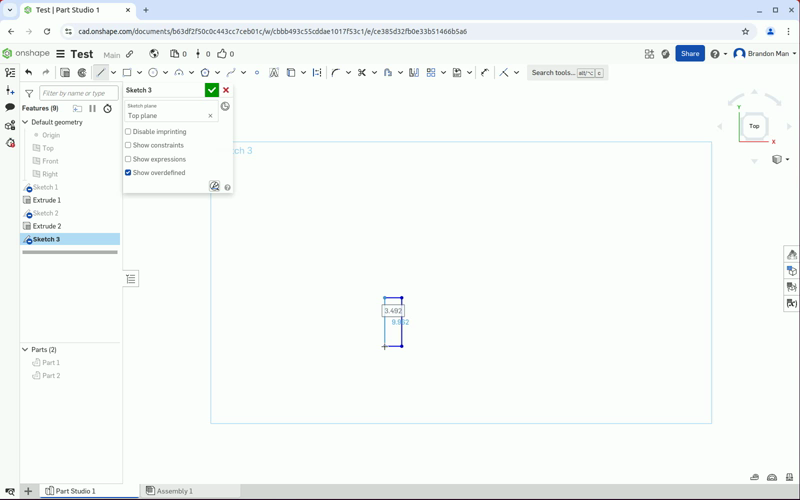
click(384, 346)
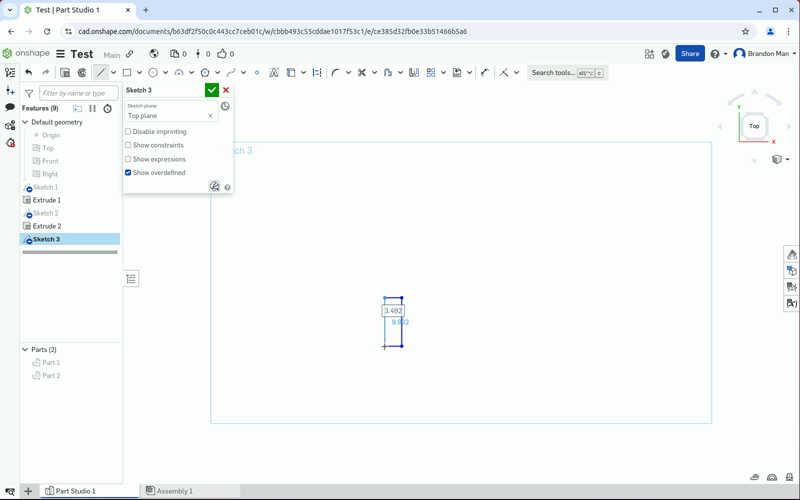
key(esc)
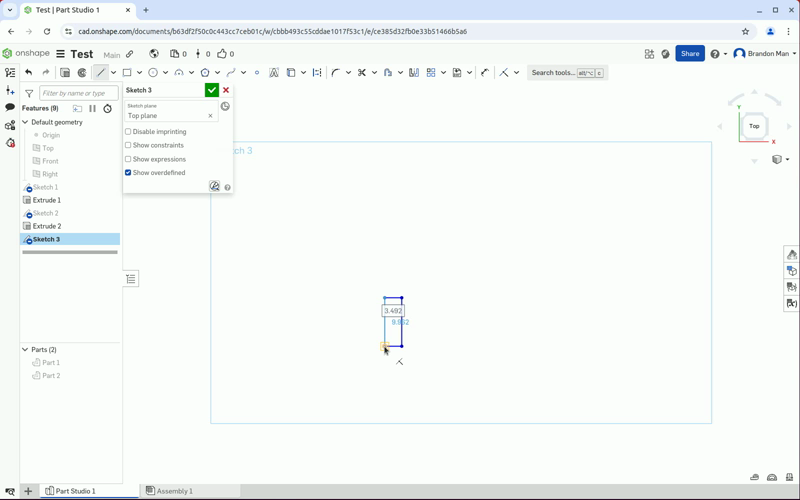
mouse_move(386, 332)
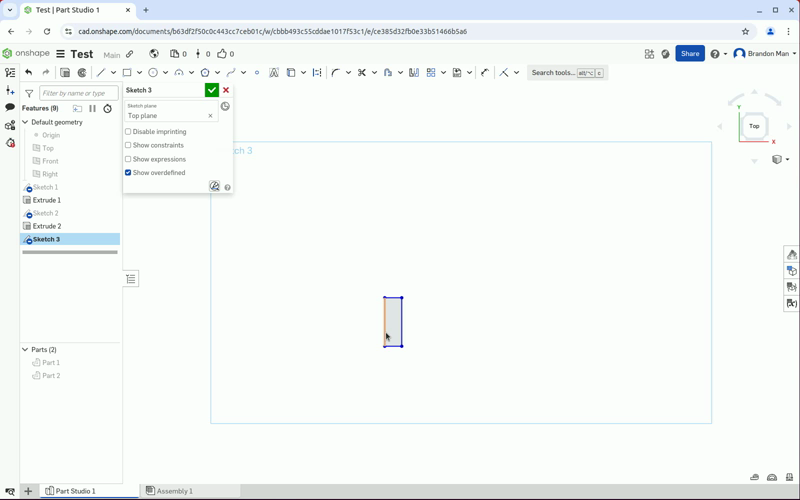
scroll(6)
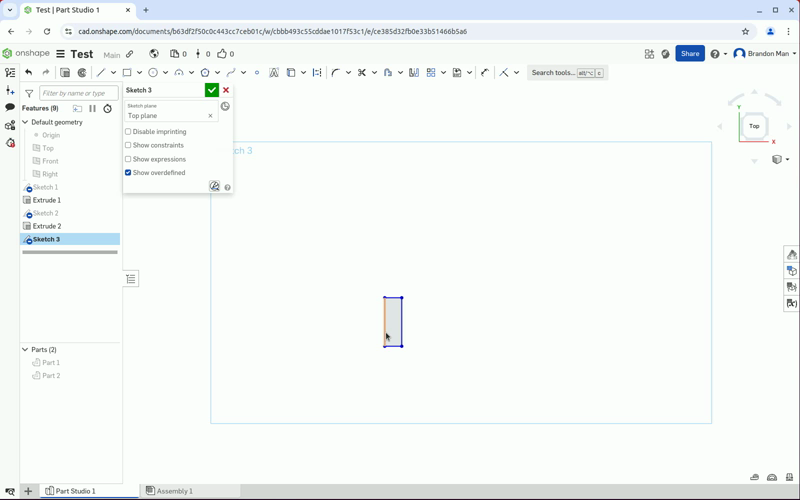
scroll(6)
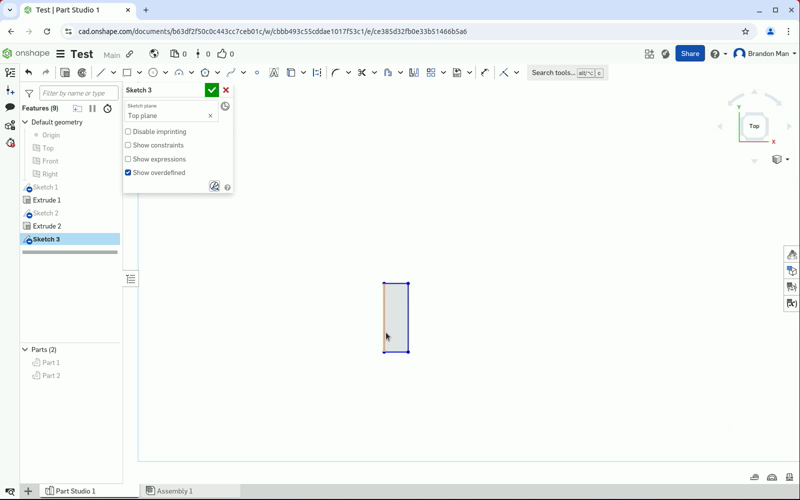
scroll(6)
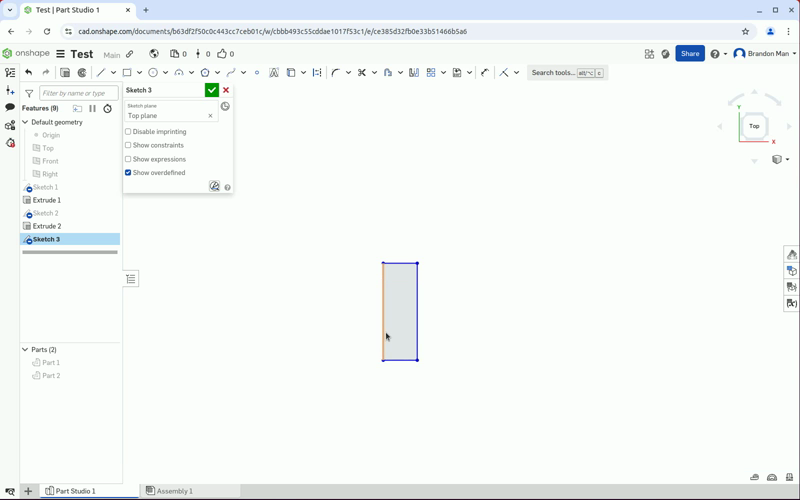
scroll(6)
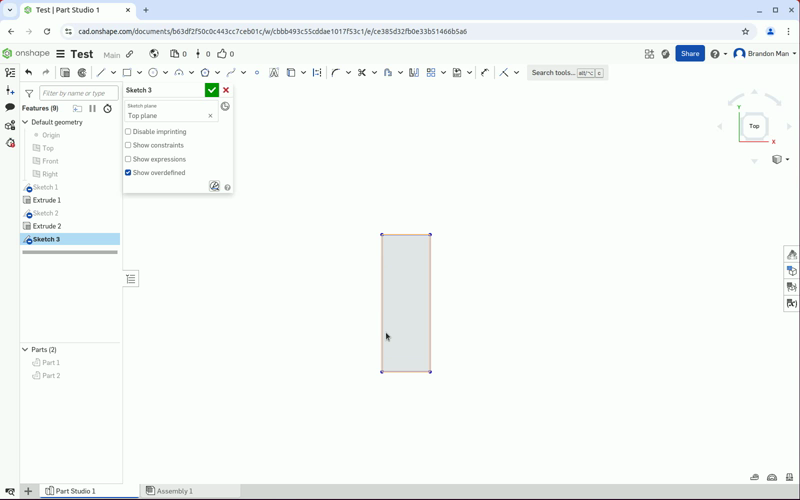
scroll(6)
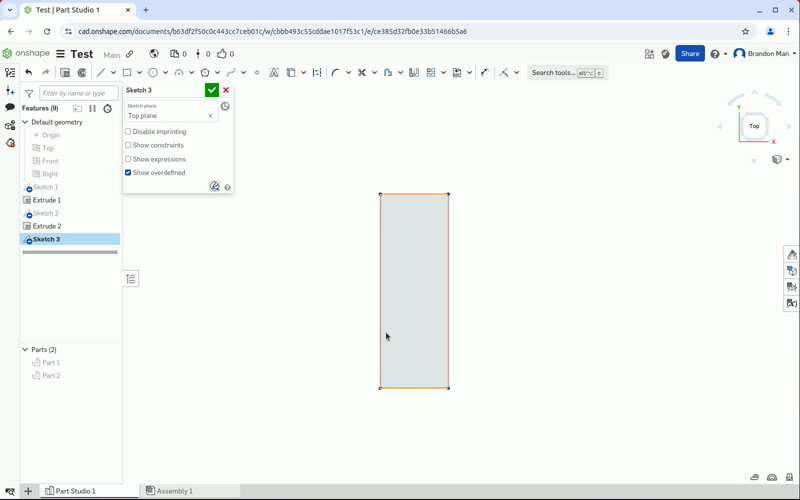
scroll(6)
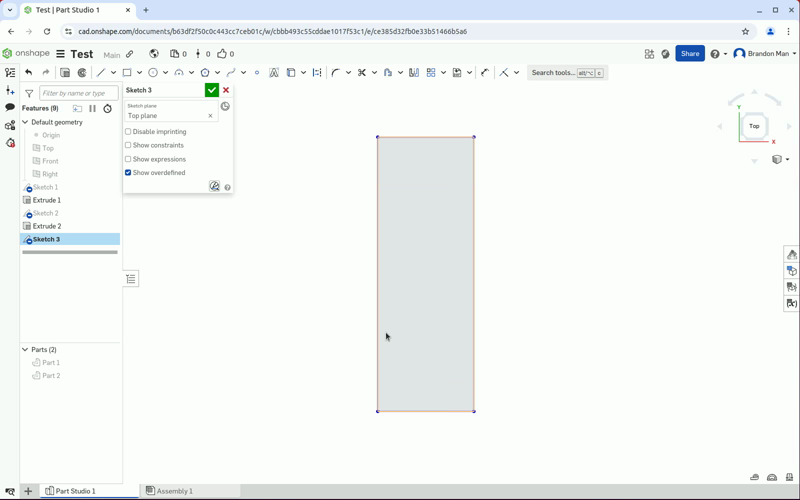
scroll(6)
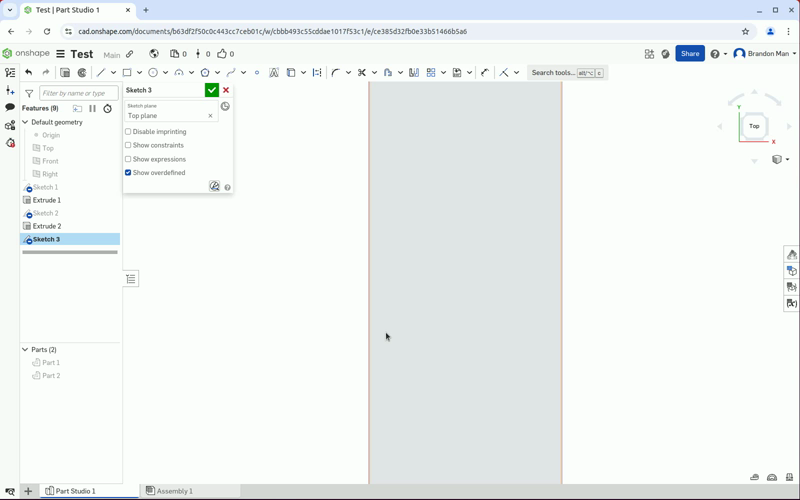
click(386, 332)
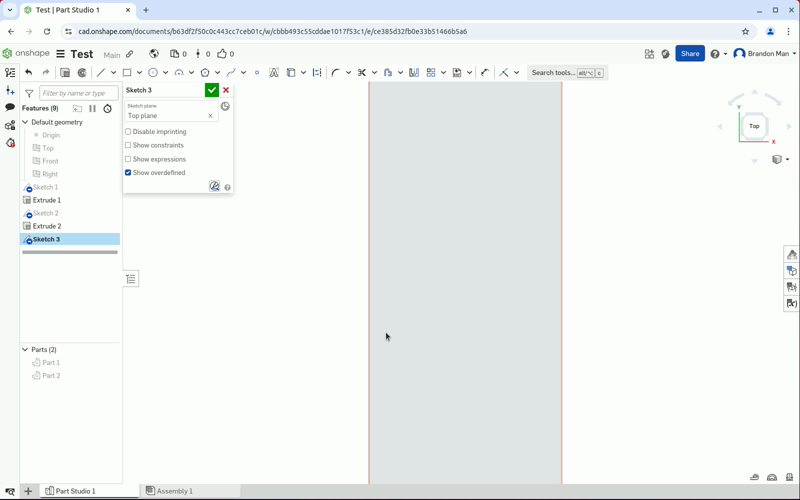
scroll(-6)
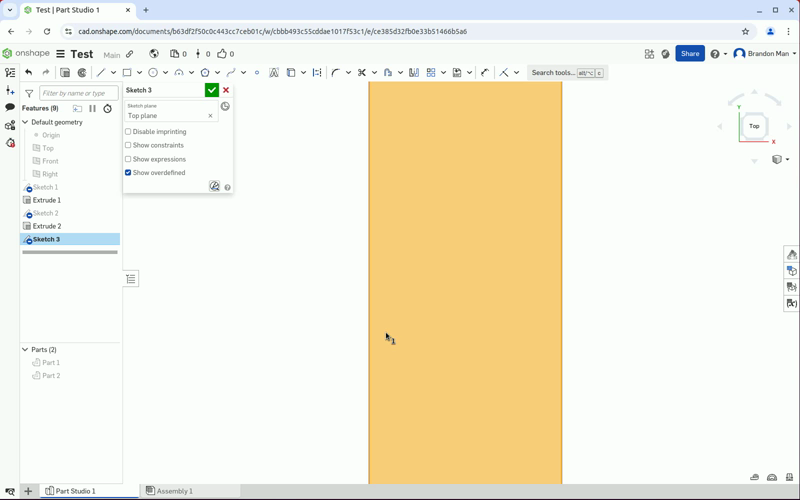
scroll(-6)
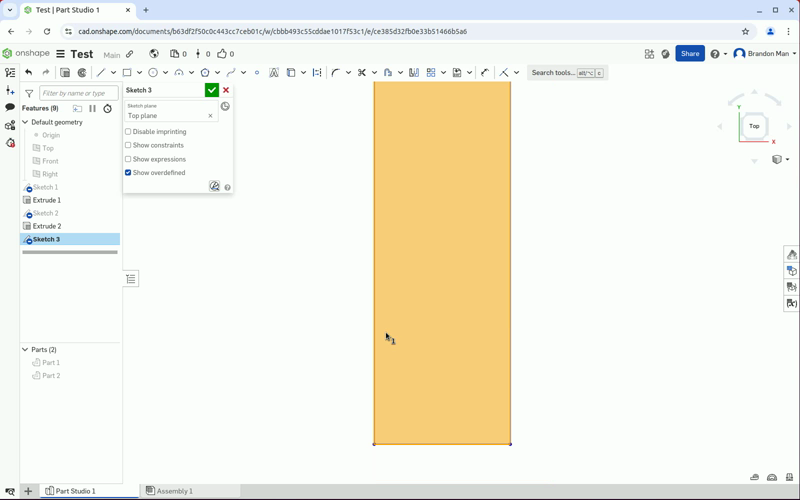
scroll(-6)
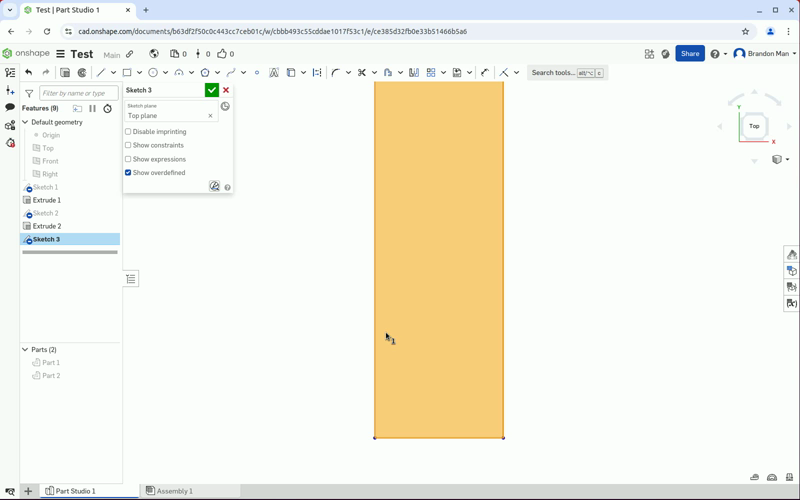
scroll(-6)
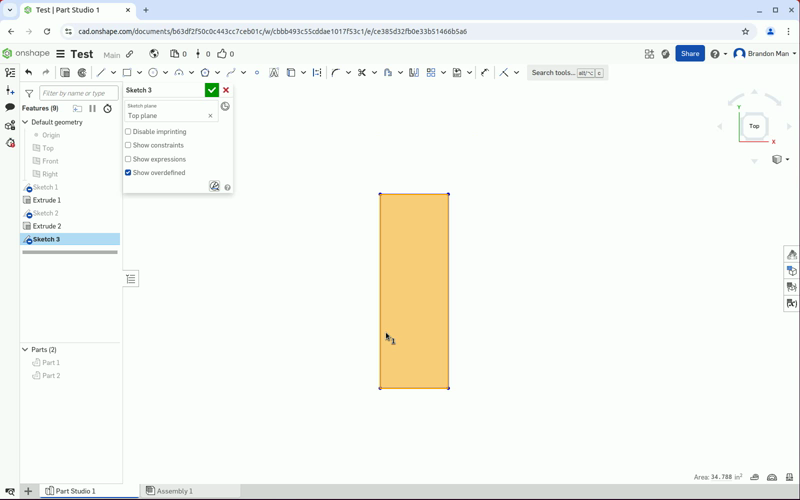
scroll(-6)
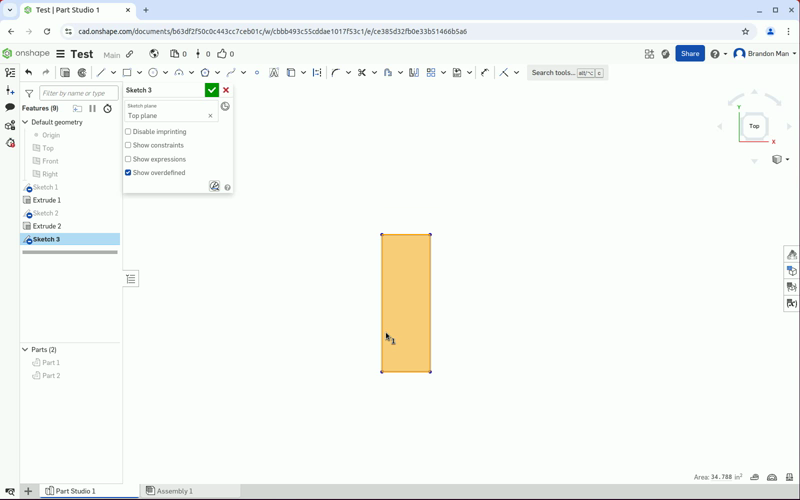
scroll(-6)
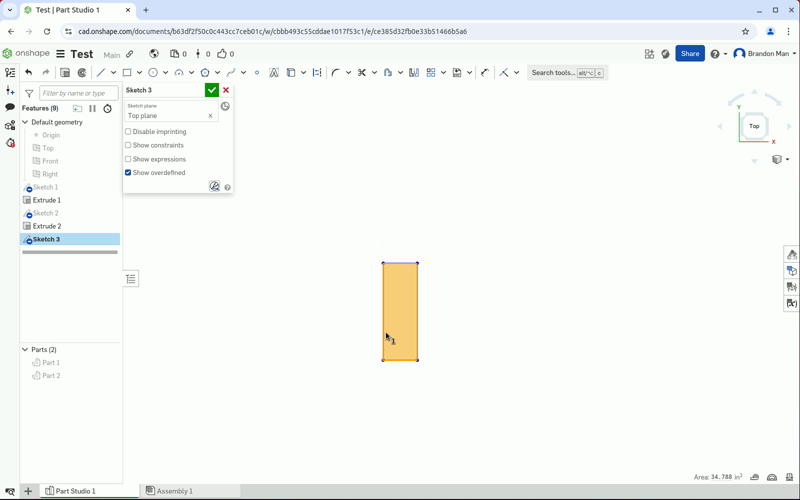
scroll(-6)
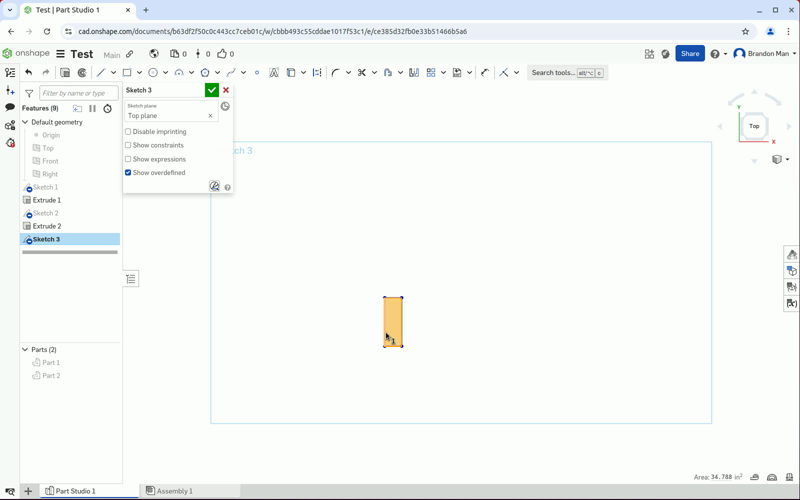
mouse_move(73, 352)
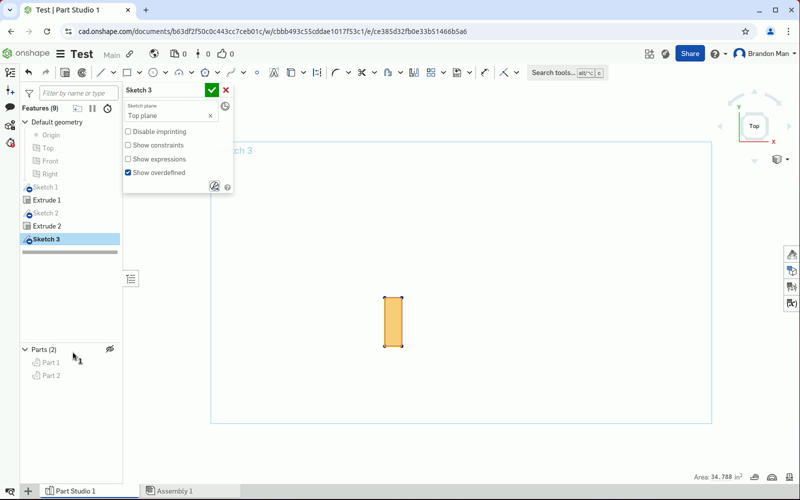
key(shift+y)
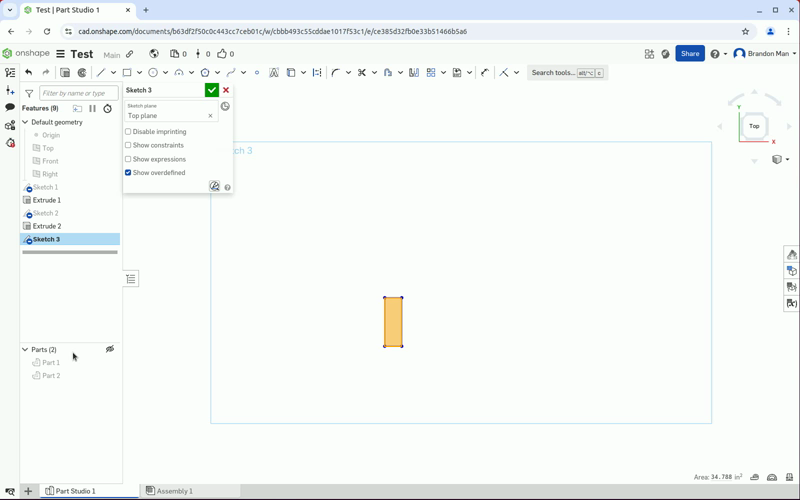
key(shift+e)
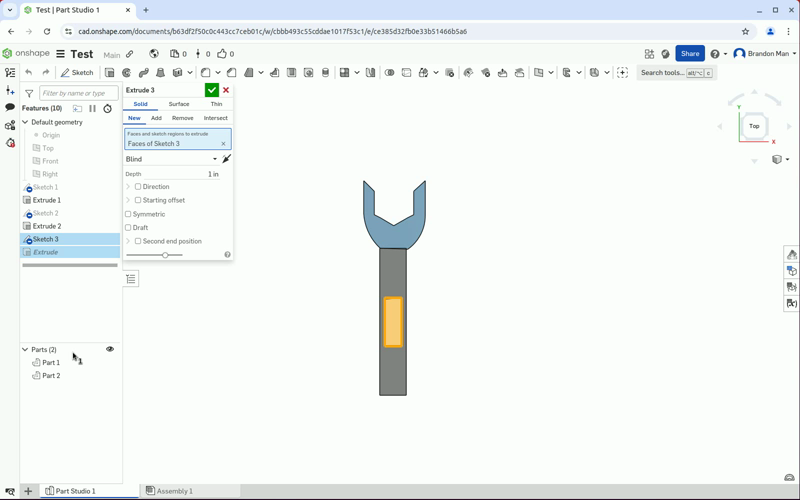
mouse_move(143, 106)
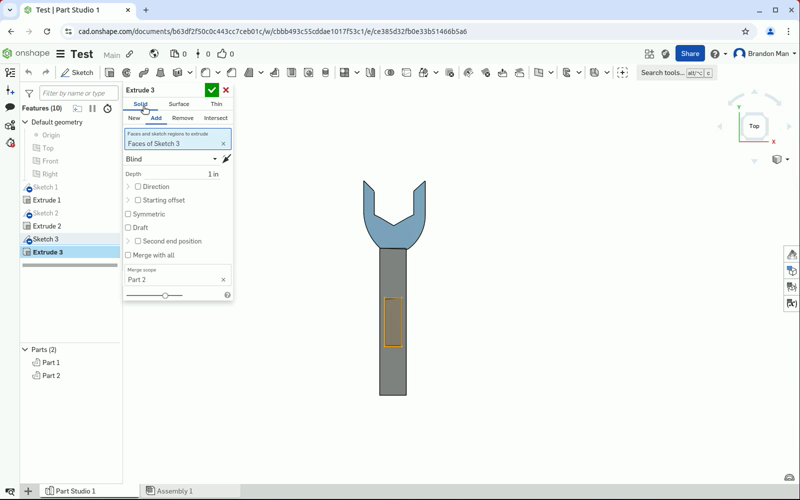
click(143, 106)
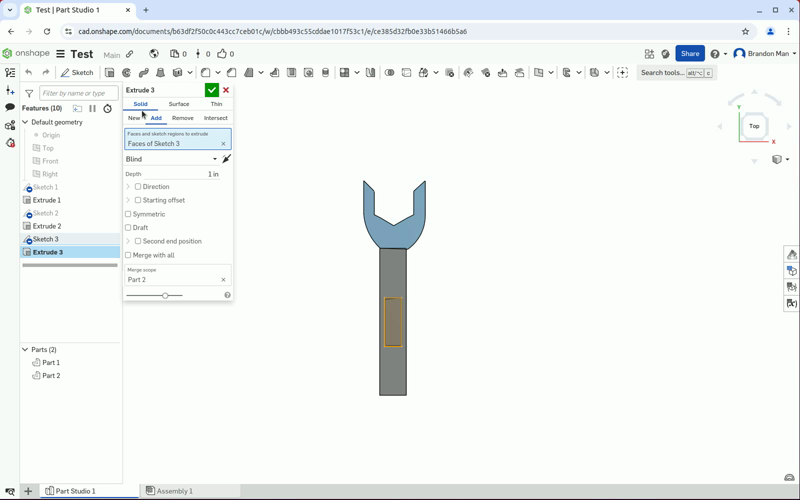
mouse_move(137, 120)
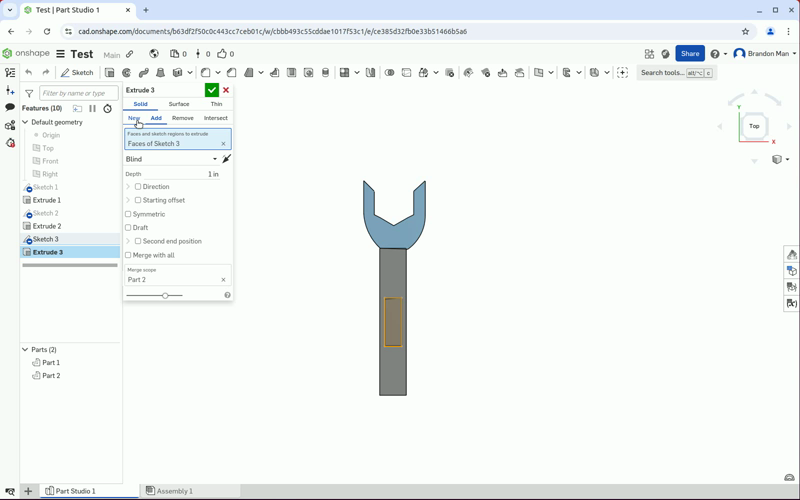
click(137, 120)
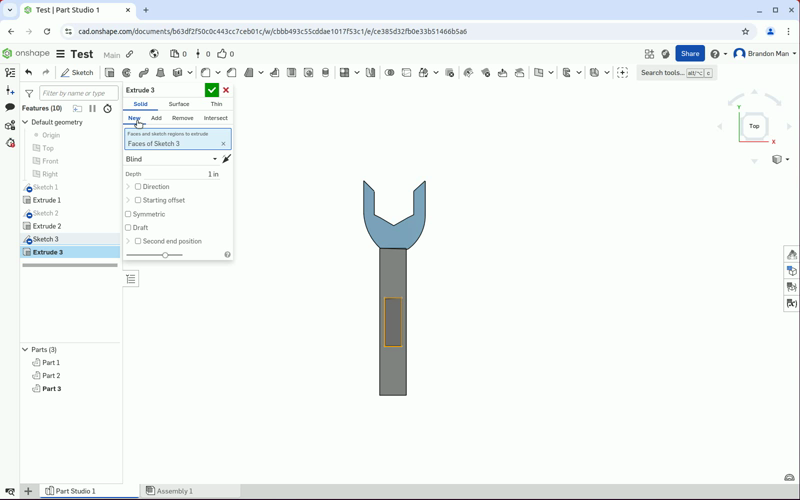
key(tab, 4)
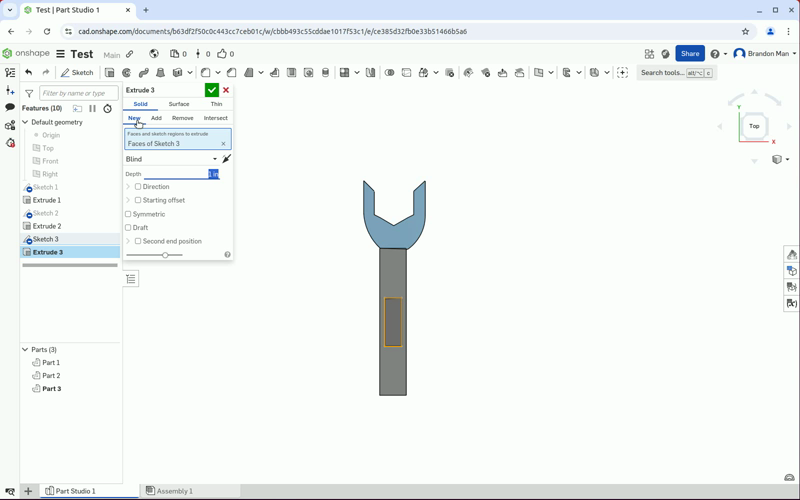
text(2.648)
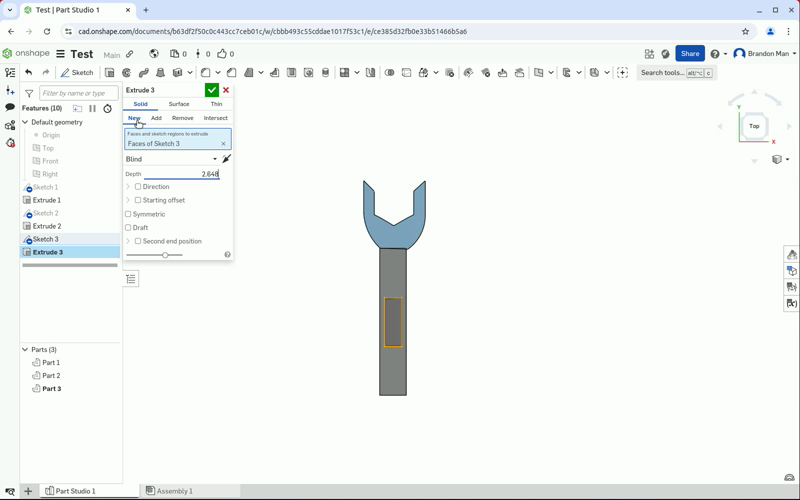
key(enter)
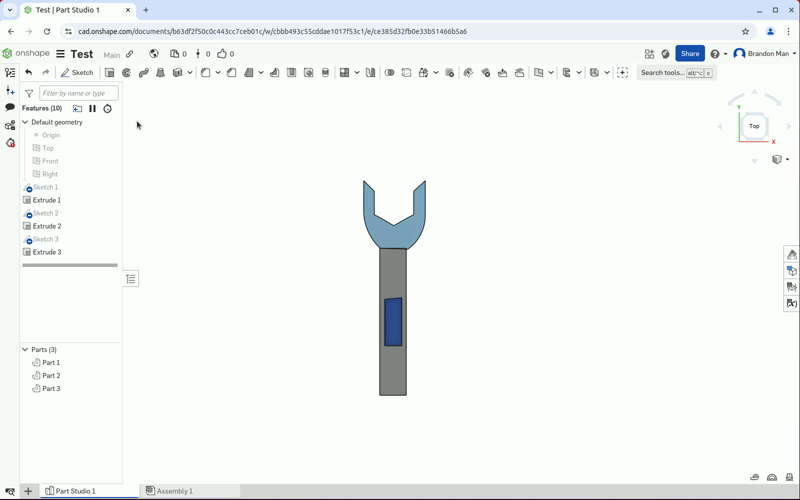
key(shift+h)
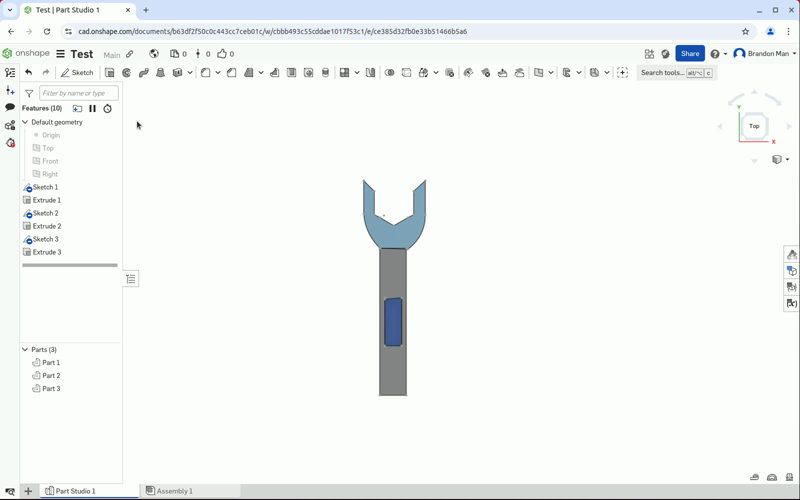
key(shift+h)
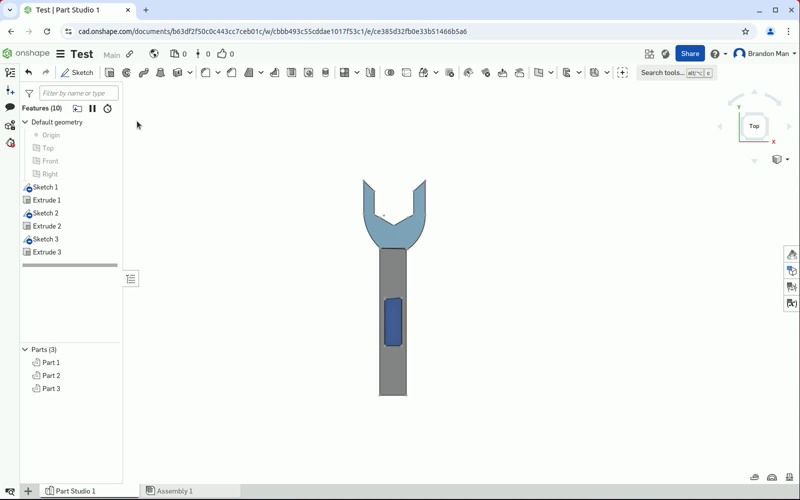
key(shift+7)
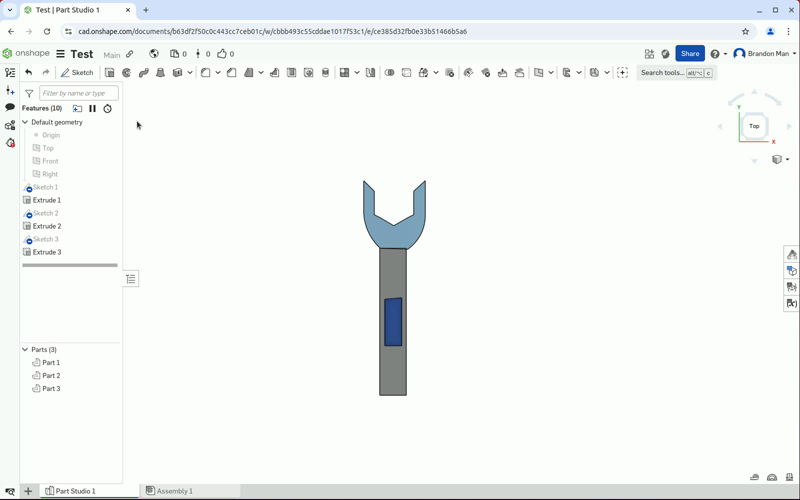
key(up, 3)
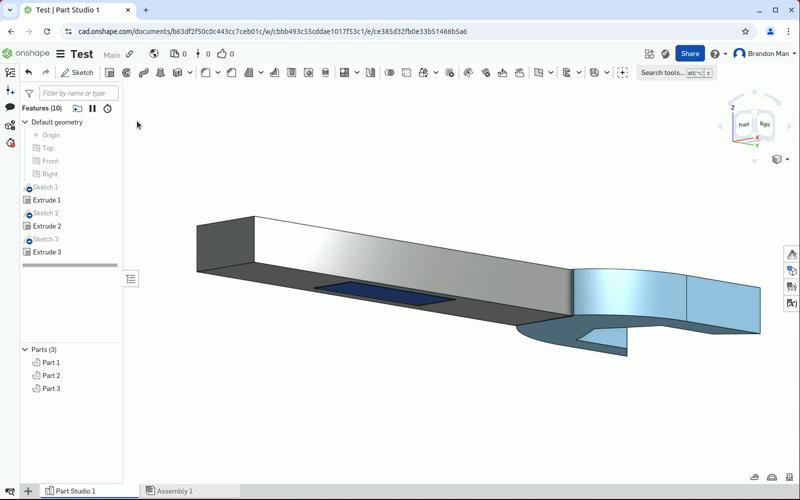
key(left, 3)
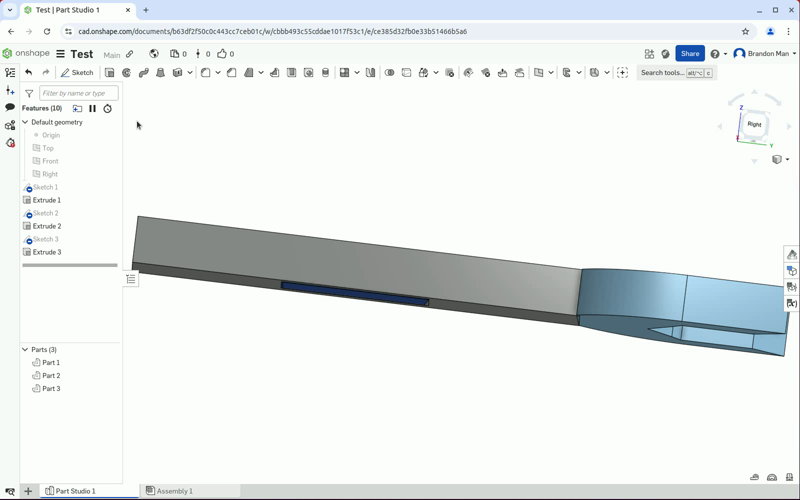
key(right, 3)
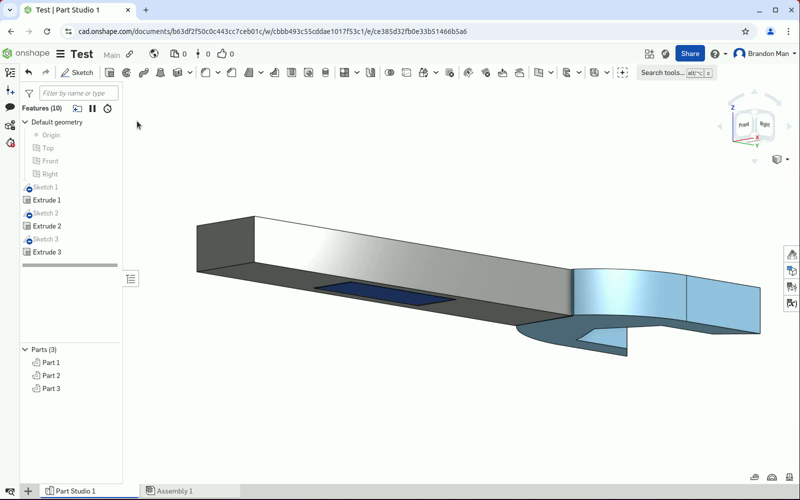
key(down, 3)
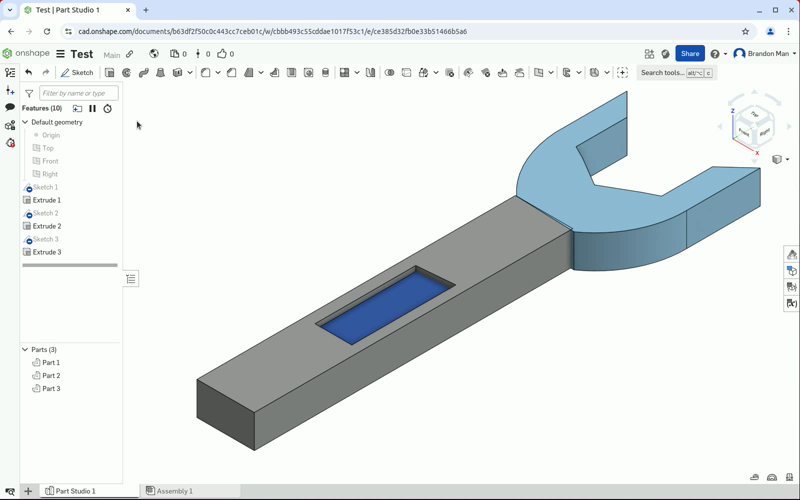
mouse_move(73, 189)
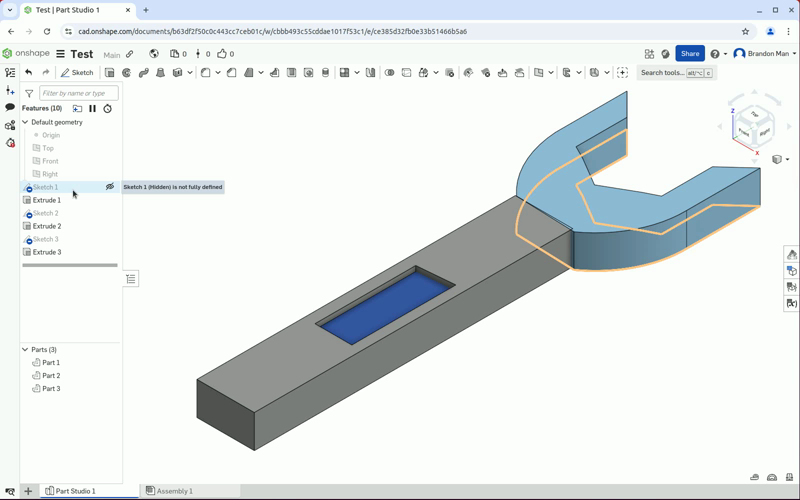
click(73, 189)